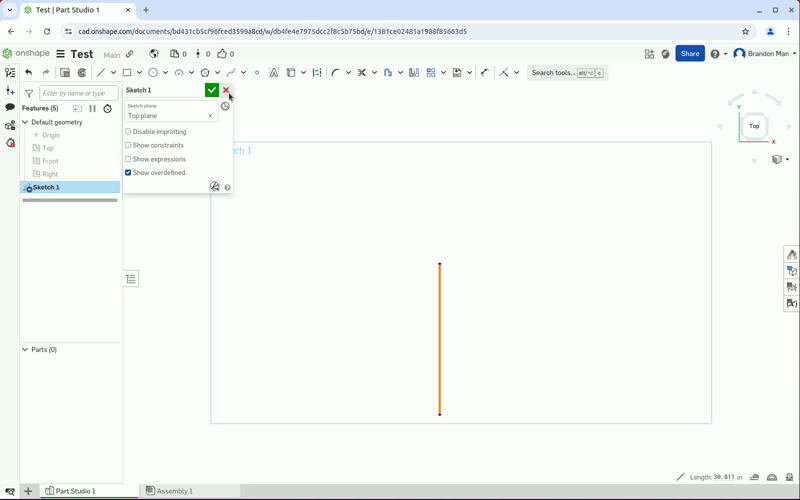
key(shift+h)
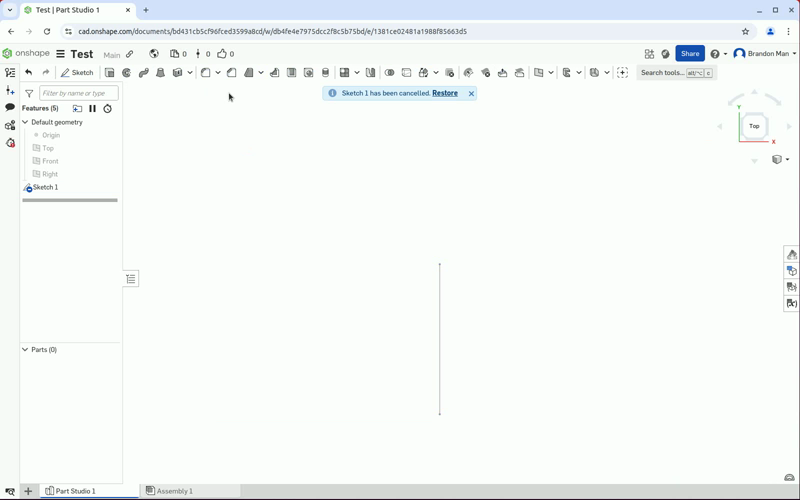
key(shift+s)
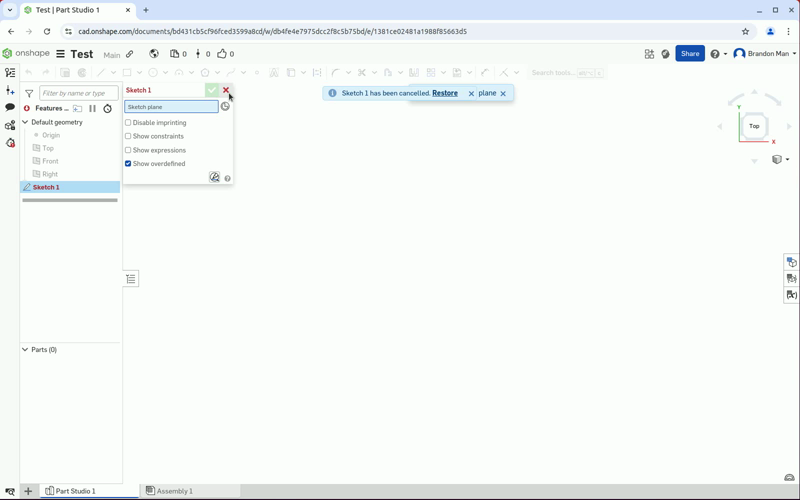
mouse_move(73, 150)
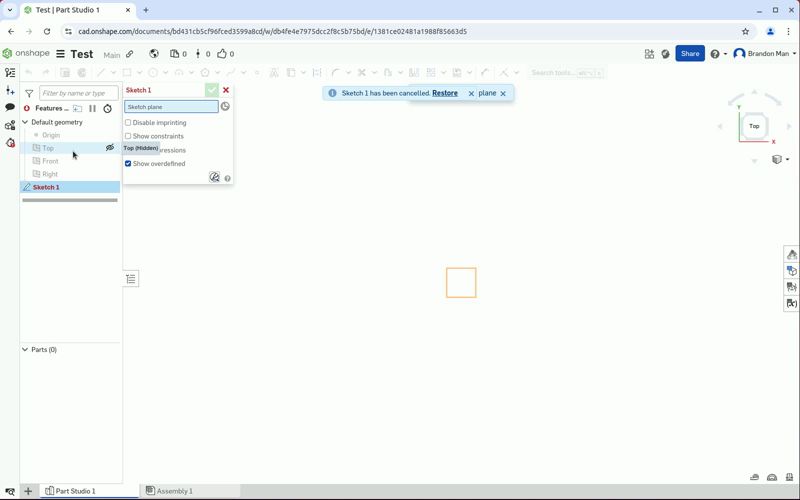
click(73, 150)
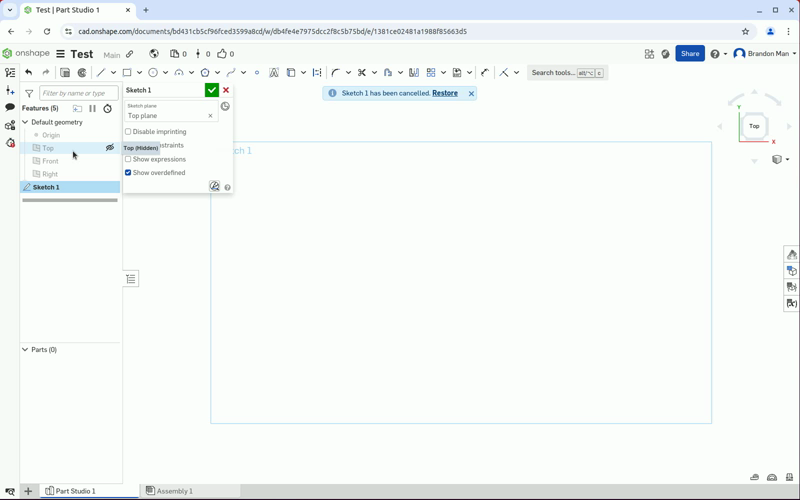
mouse_move(73, 352)
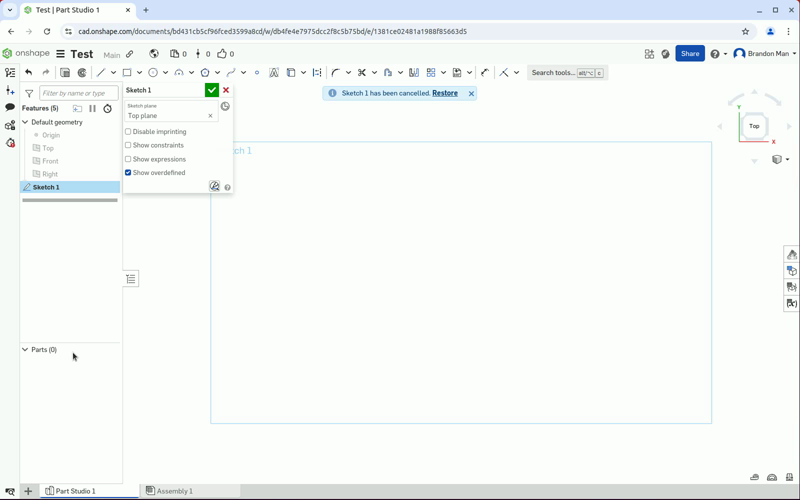
key(y)
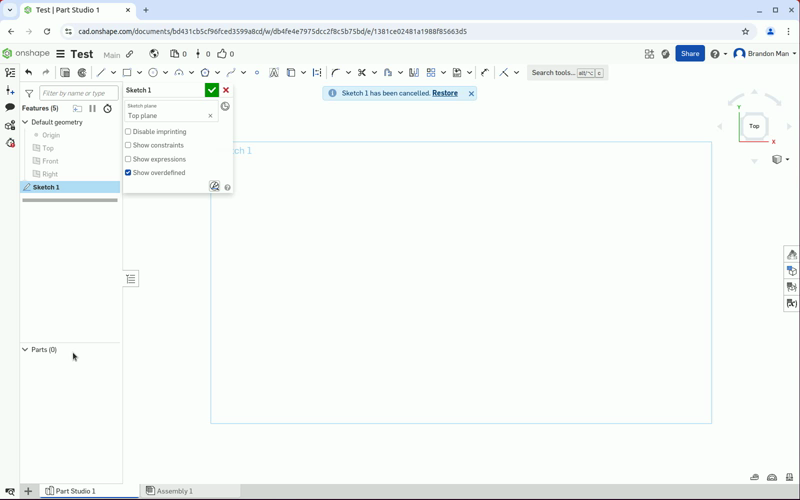
key(l)
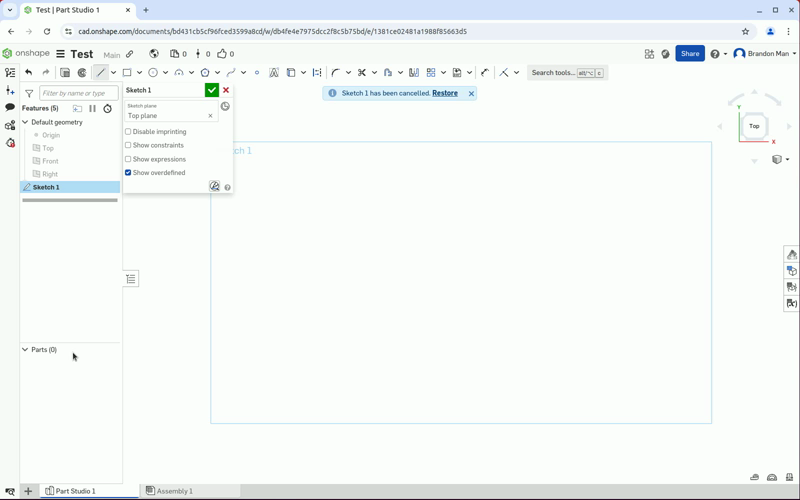
key_down(shift)
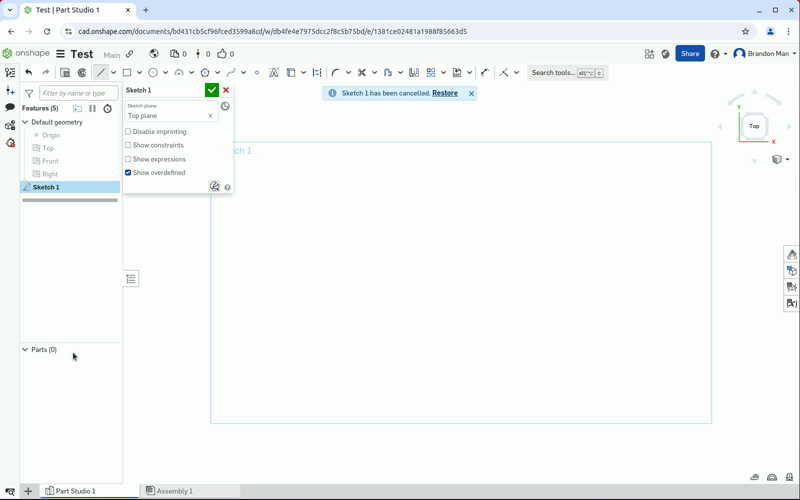
mouse_move(460, 374)
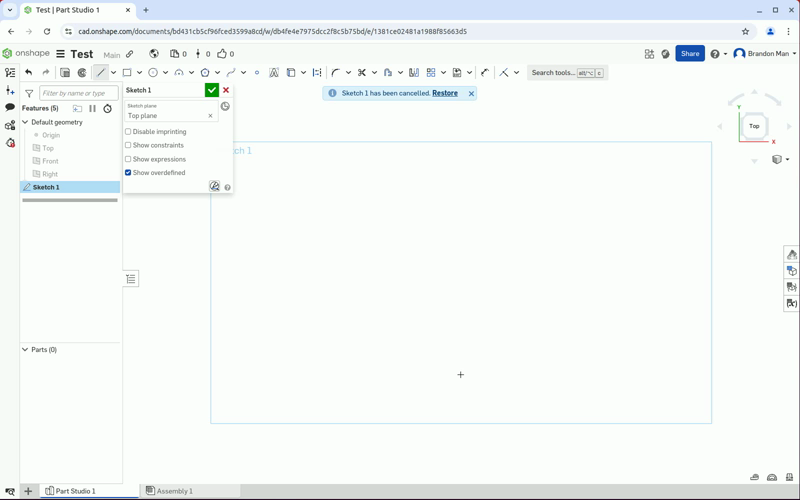
click(460, 374)
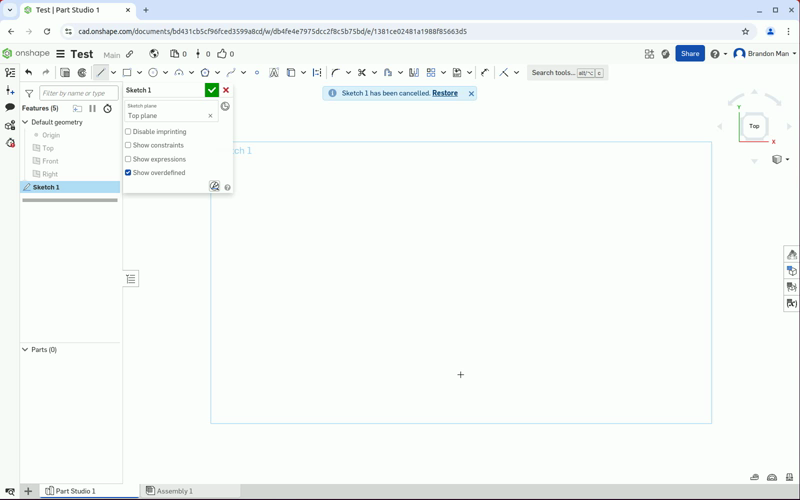
key_up(shift)
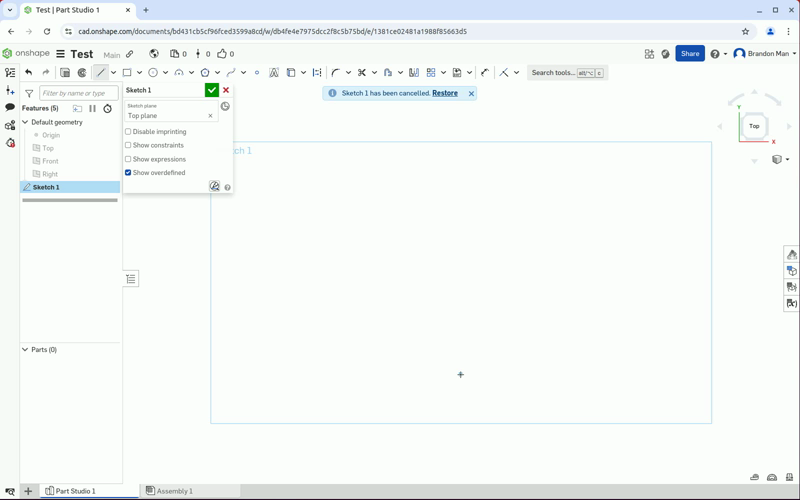
key_down(shift)
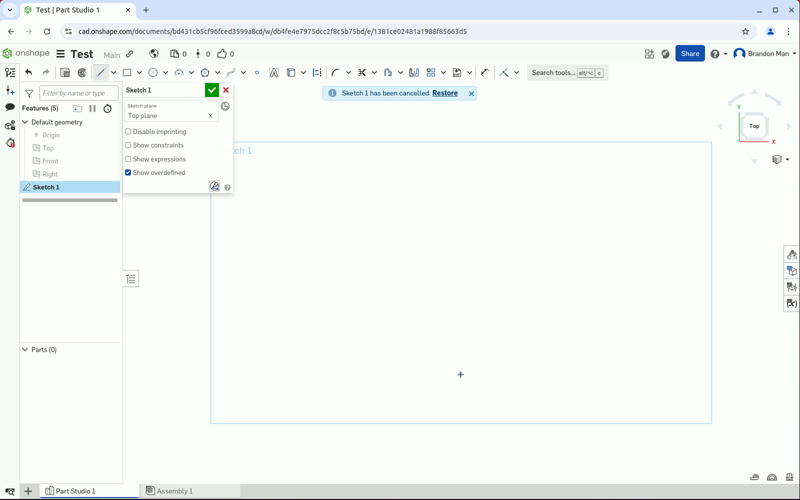
mouse_move(490, 374)
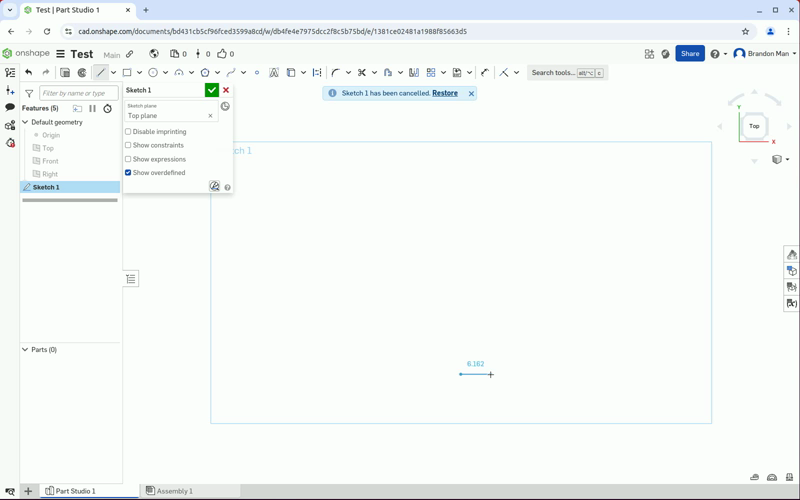
mouse_move(465, 374)
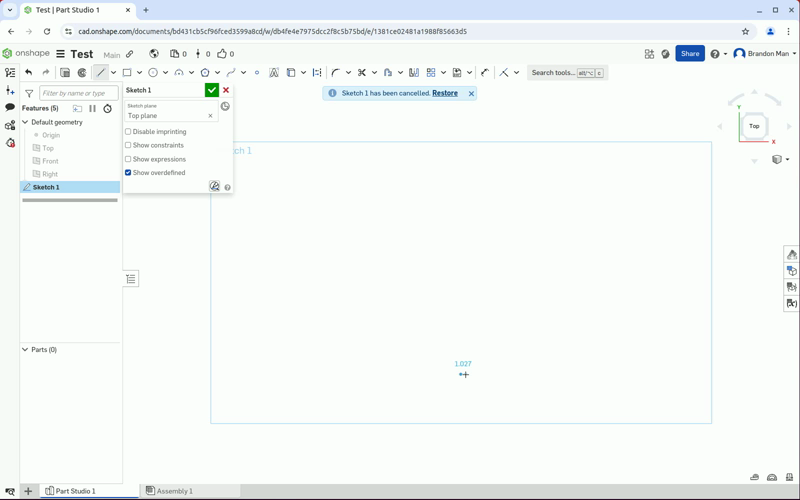
scroll(6)
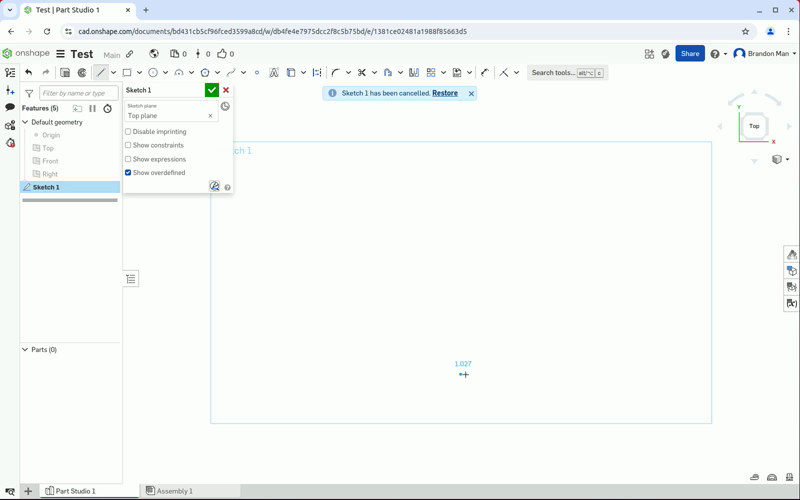
scroll(6)
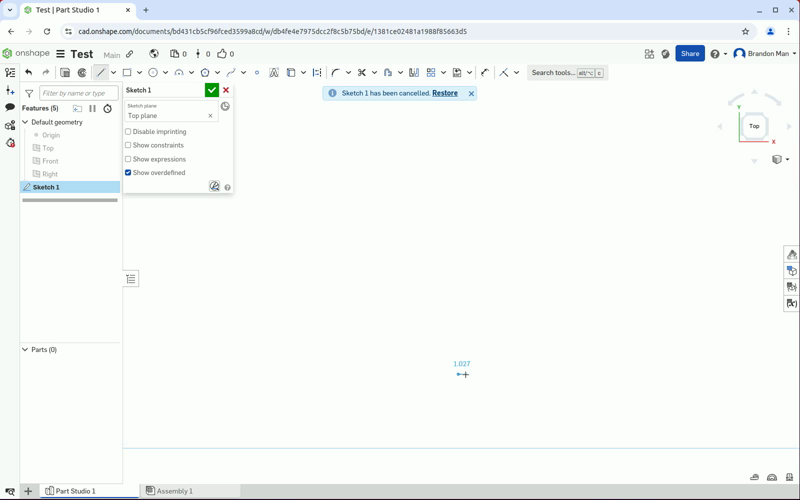
scroll(6)
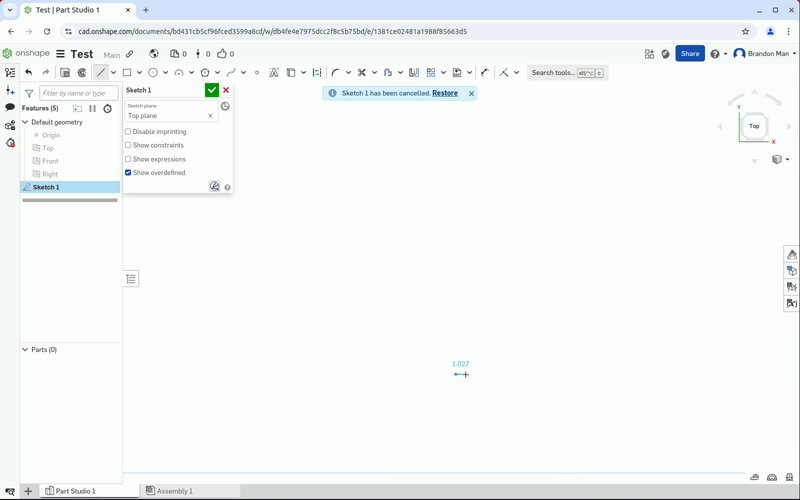
scroll(6)
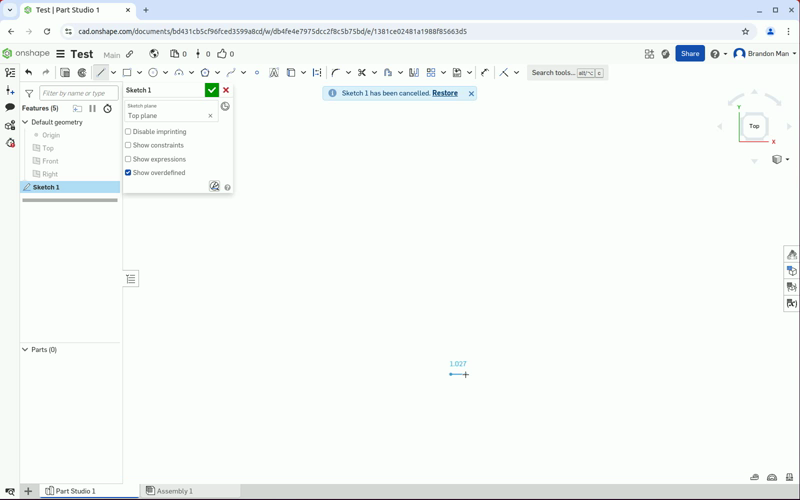
scroll(6)
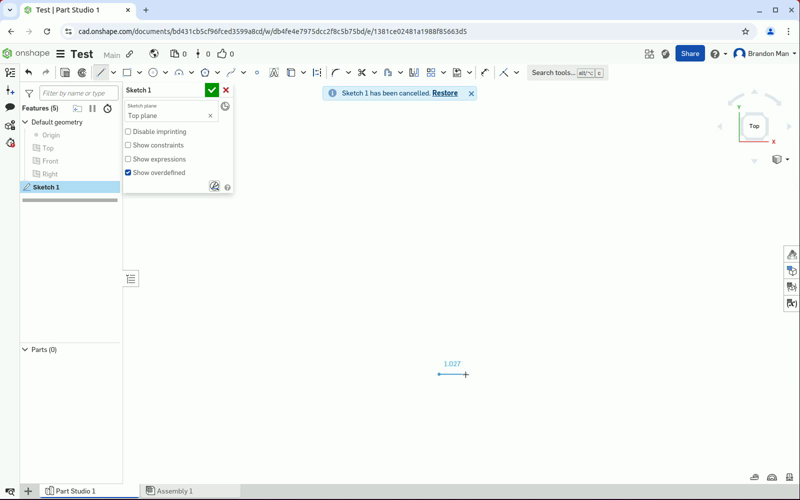
scroll(6)
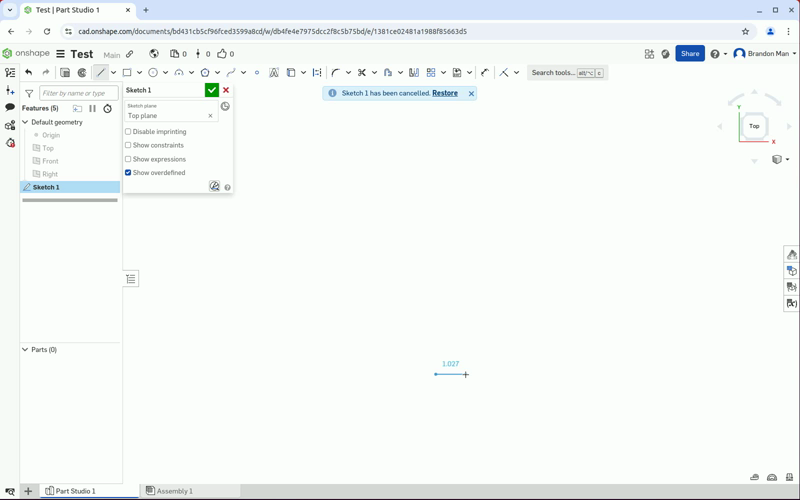
scroll(6)
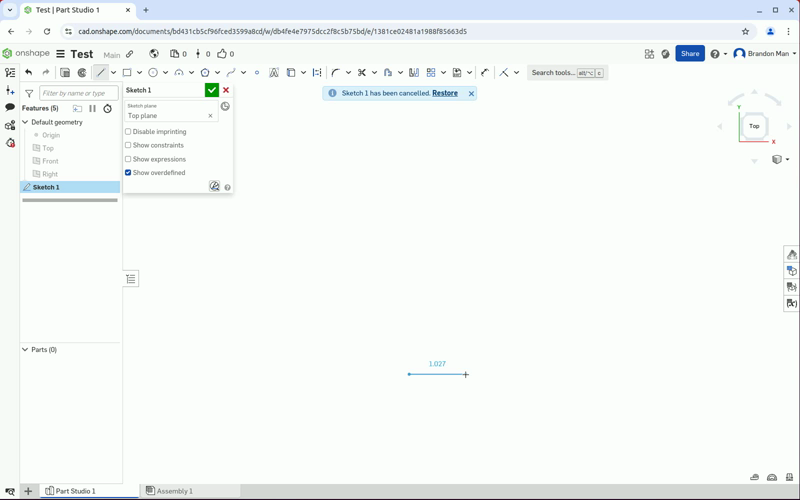
click(465, 374)
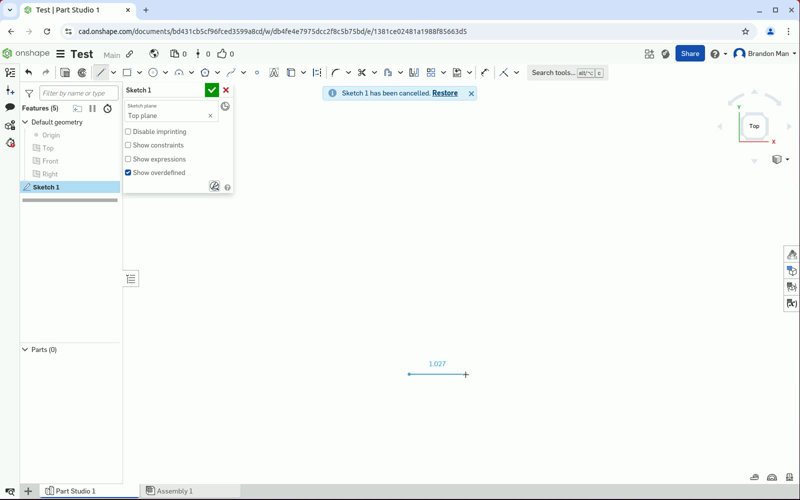
scroll(-6)
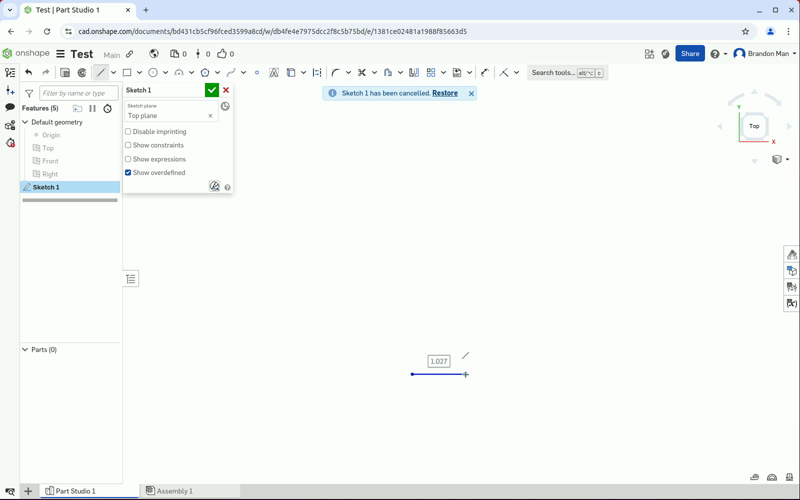
scroll(-6)
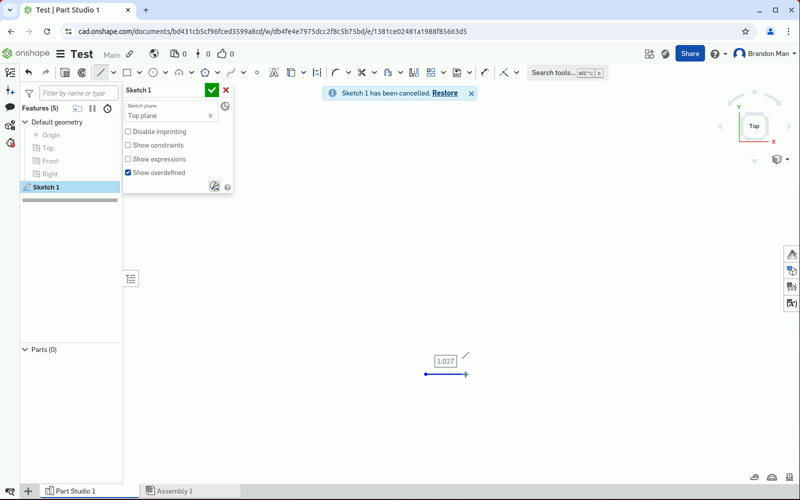
scroll(-6)
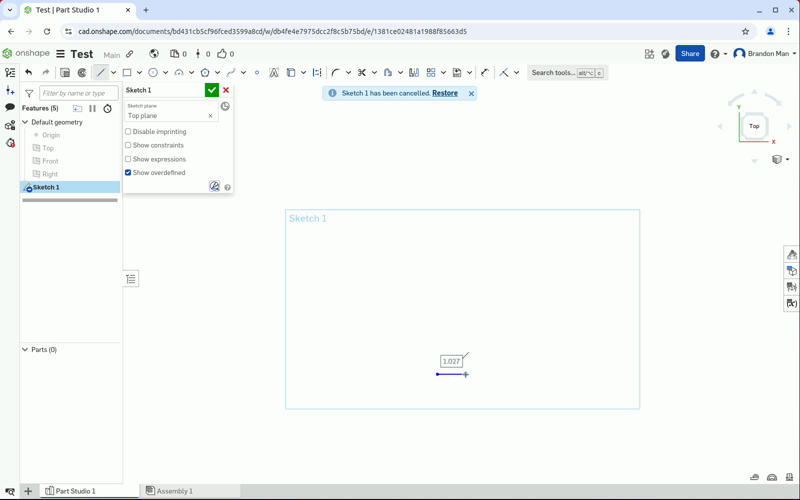
scroll(-6)
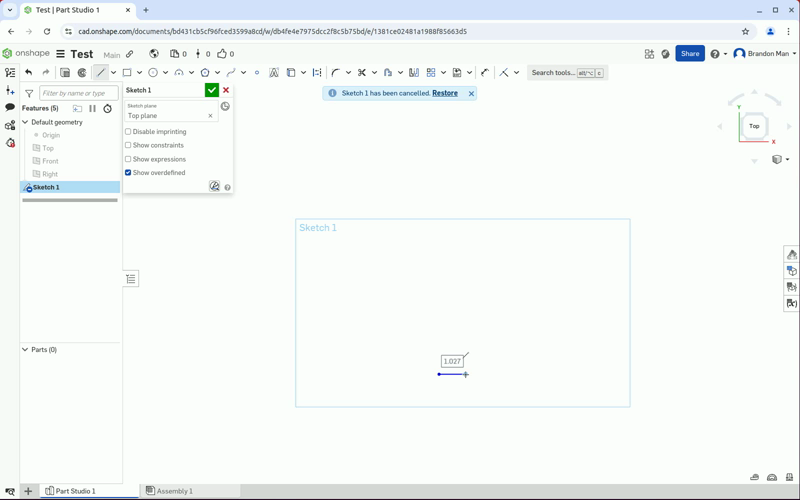
scroll(-6)
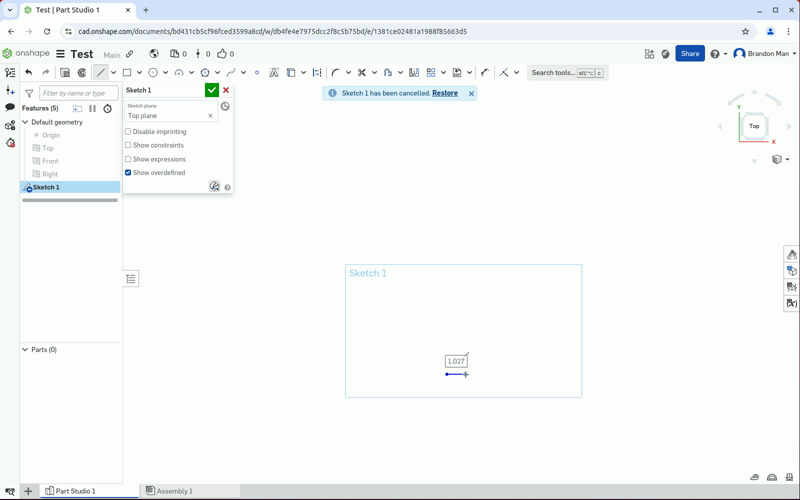
scroll(-6)
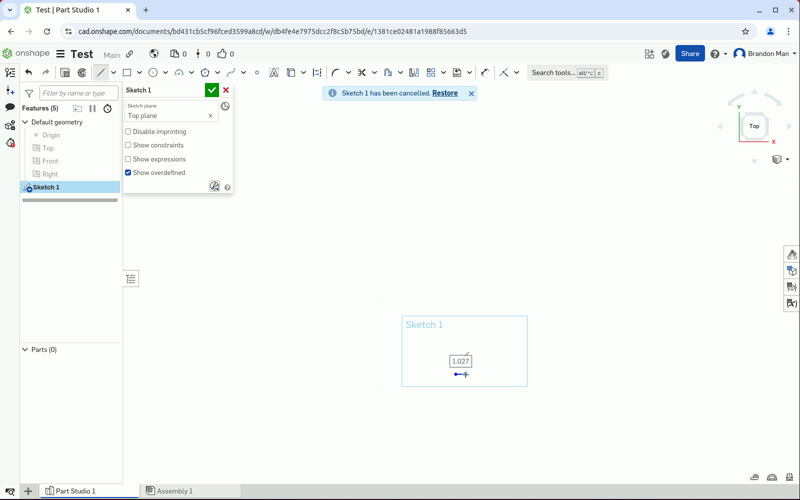
scroll(-6)
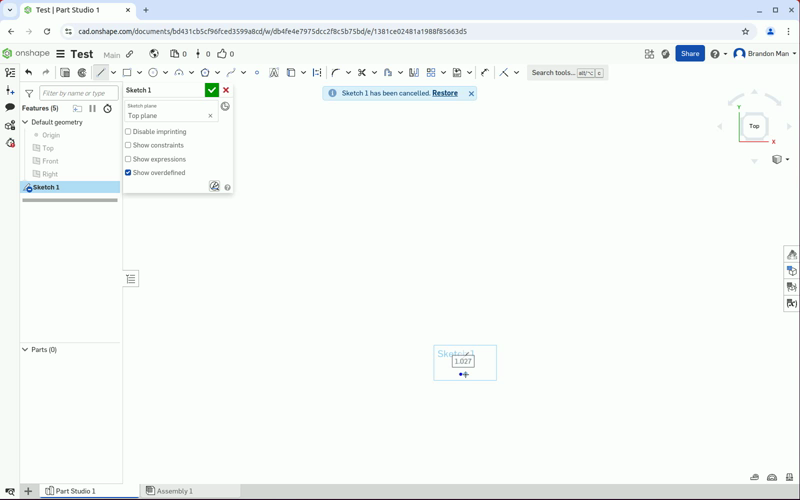
key_up(shift)
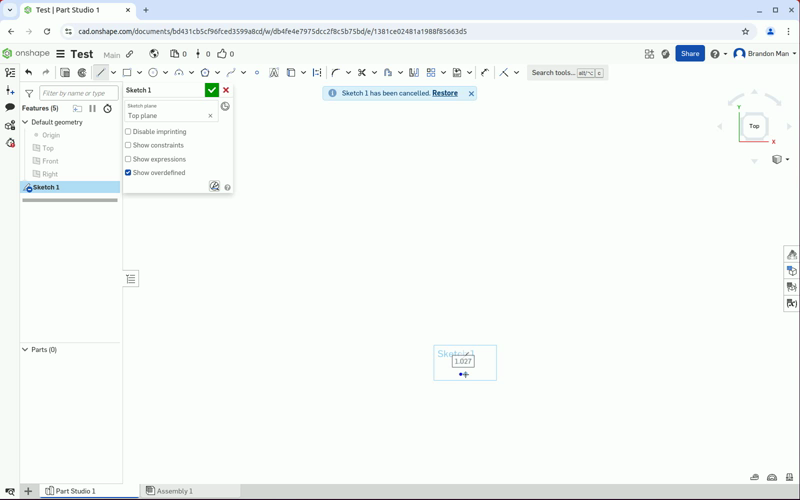
key_down(shift)
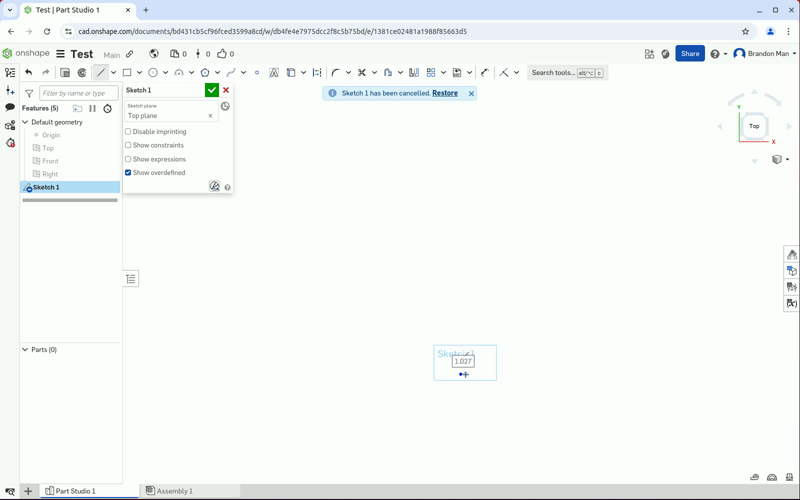
mouse_move(465, 282)
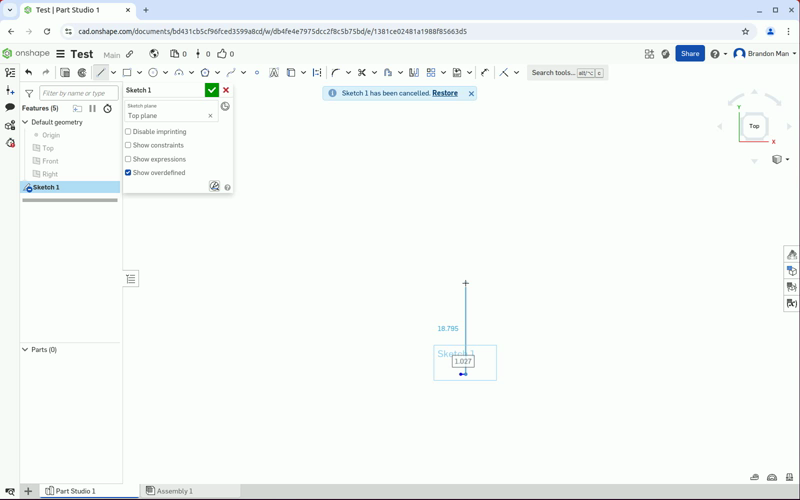
click(465, 282)
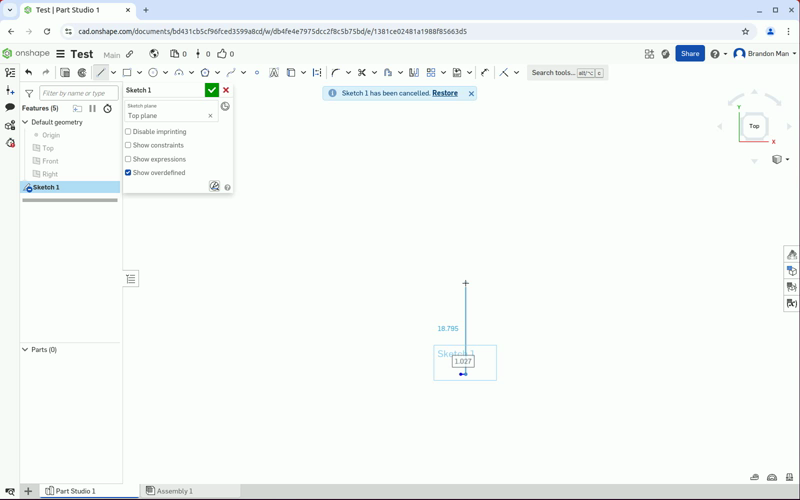
key_up(shift)
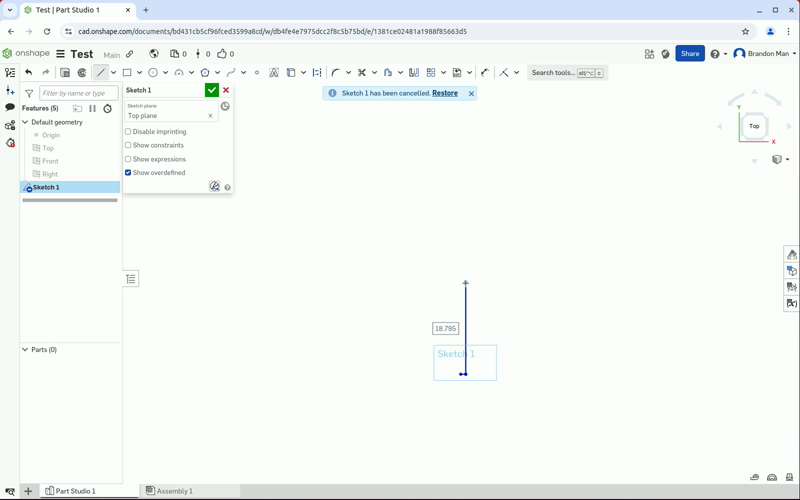
key_down(shift)
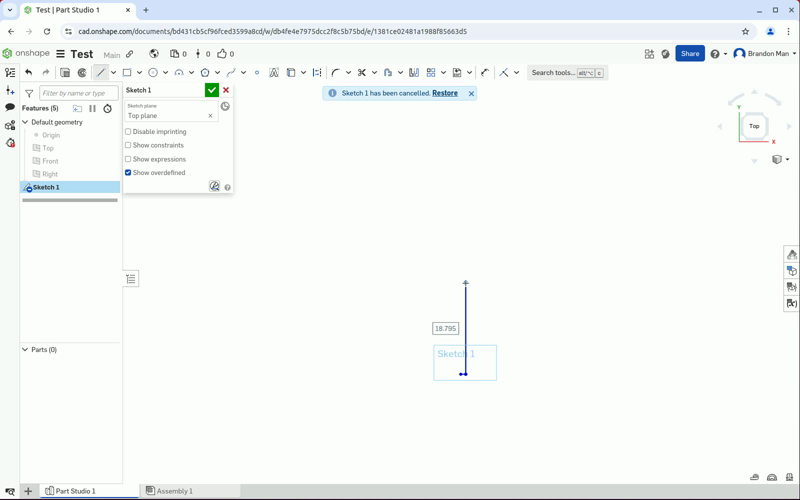
mouse_move(495, 282)
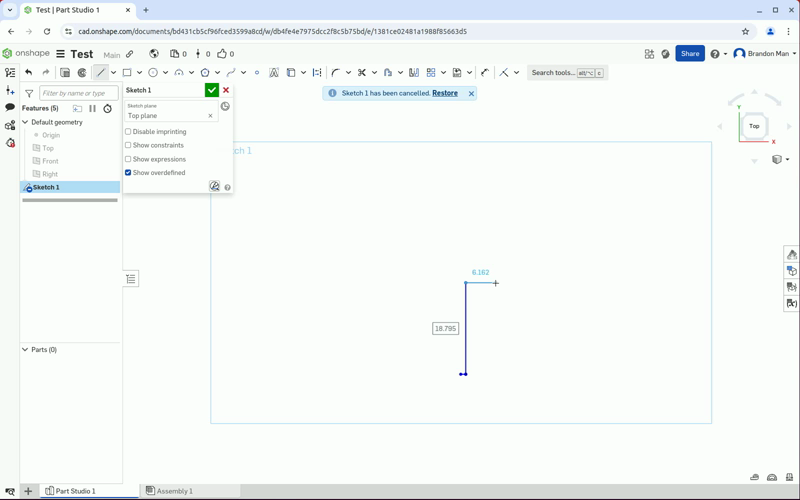
mouse_move(460, 282)
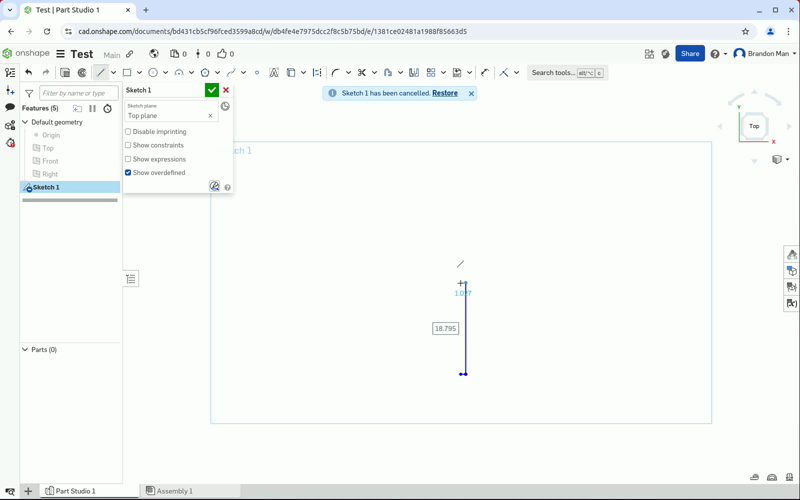
scroll(6)
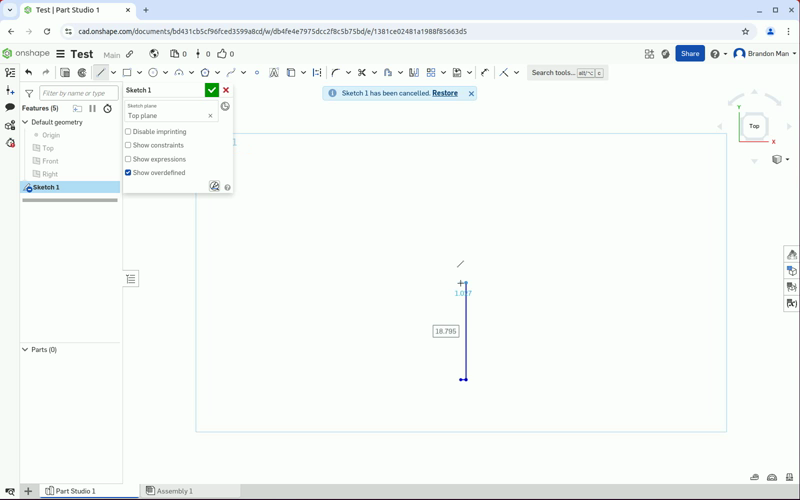
scroll(6)
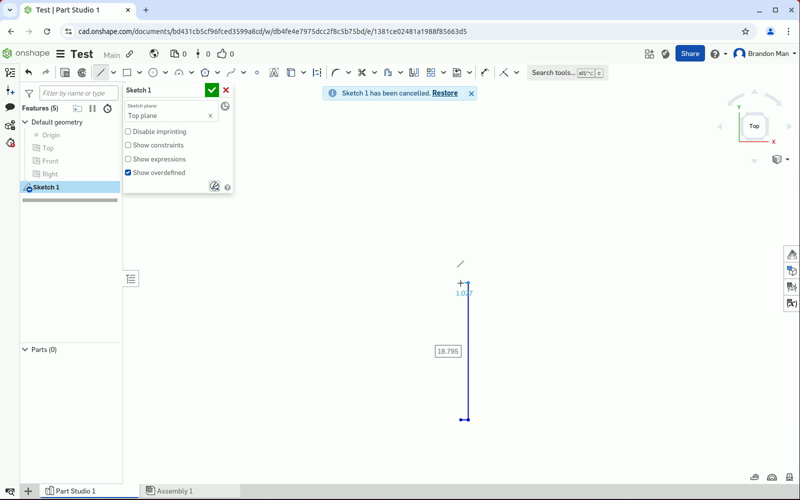
scroll(6)
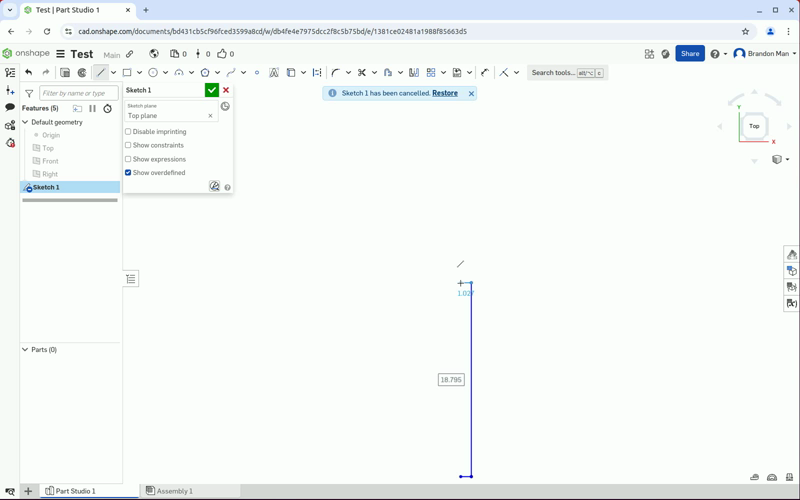
scroll(6)
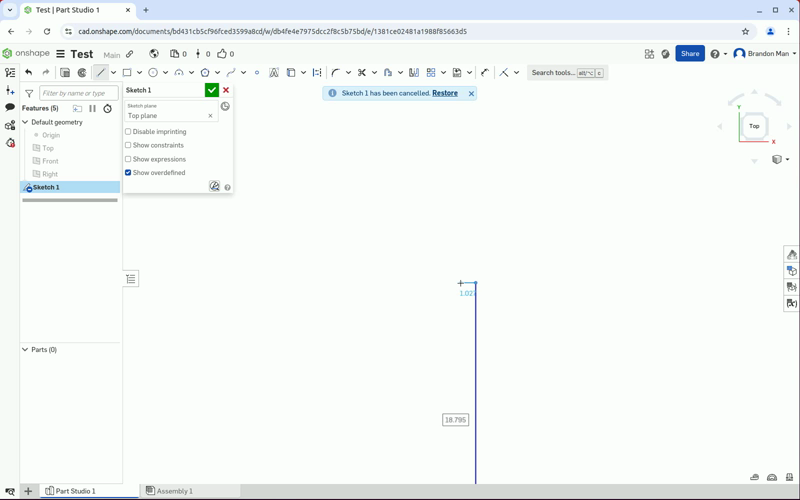
scroll(6)
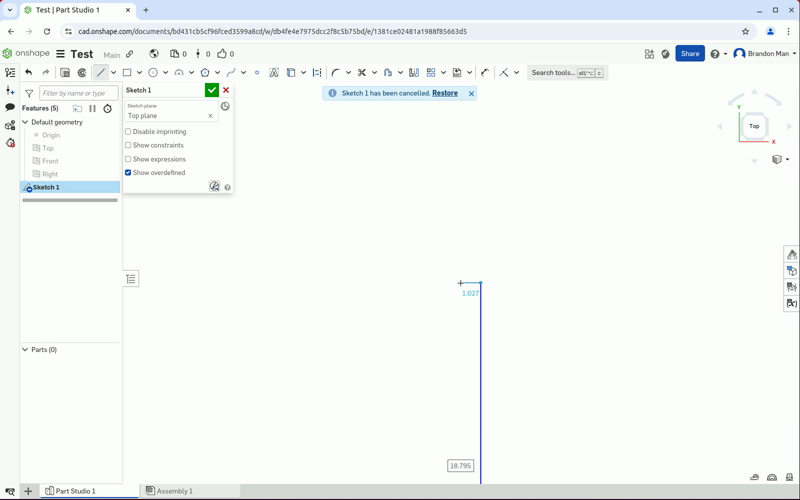
scroll(6)
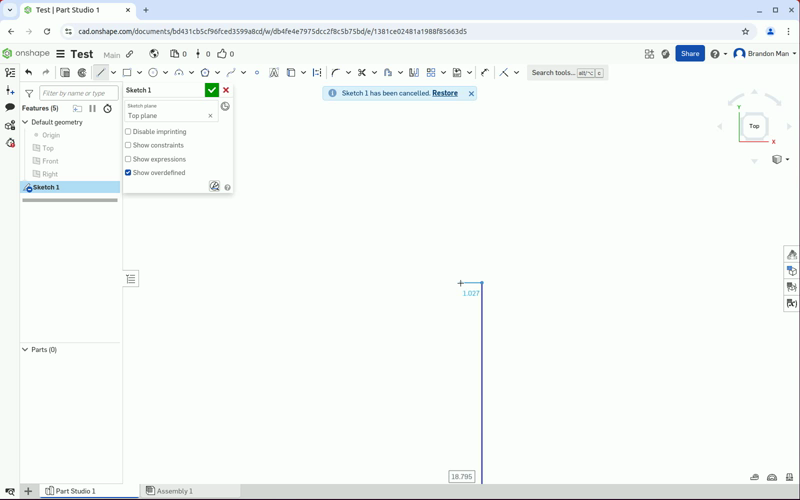
scroll(6)
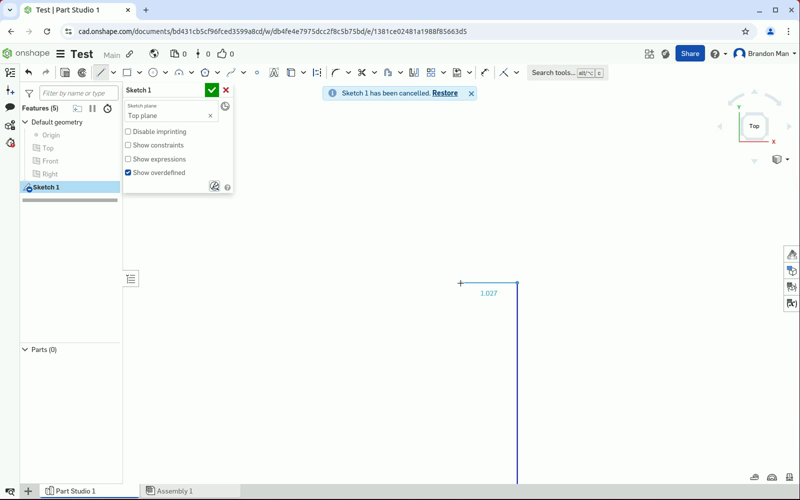
click(460, 282)
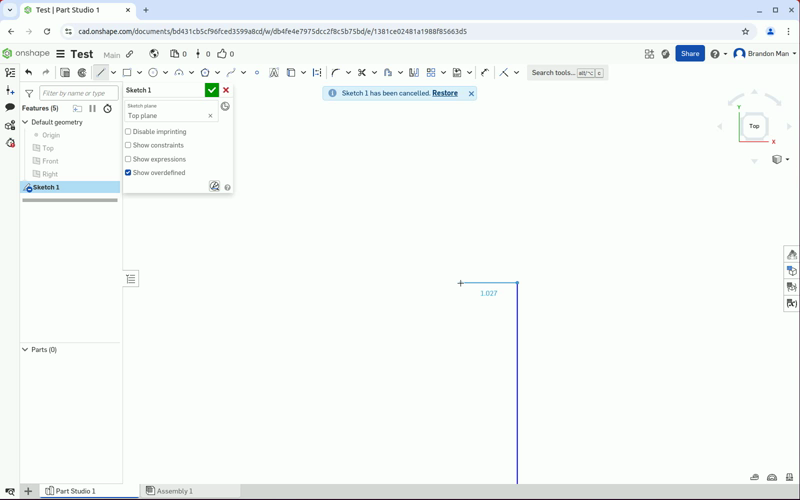
scroll(-6)
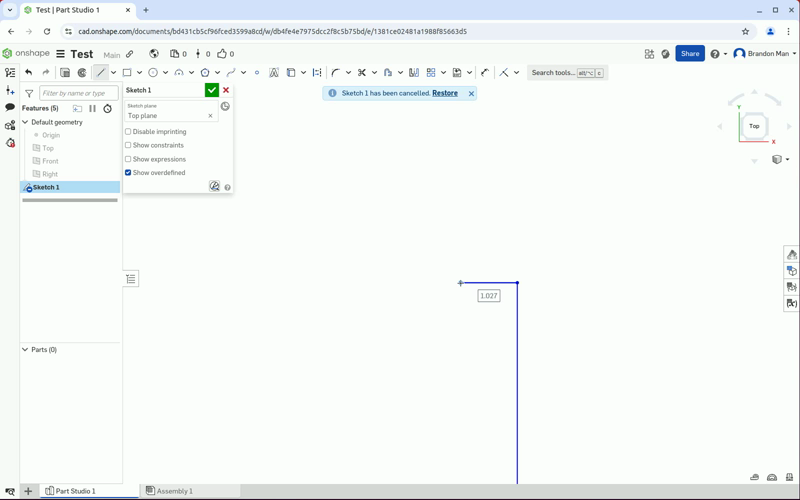
scroll(-6)
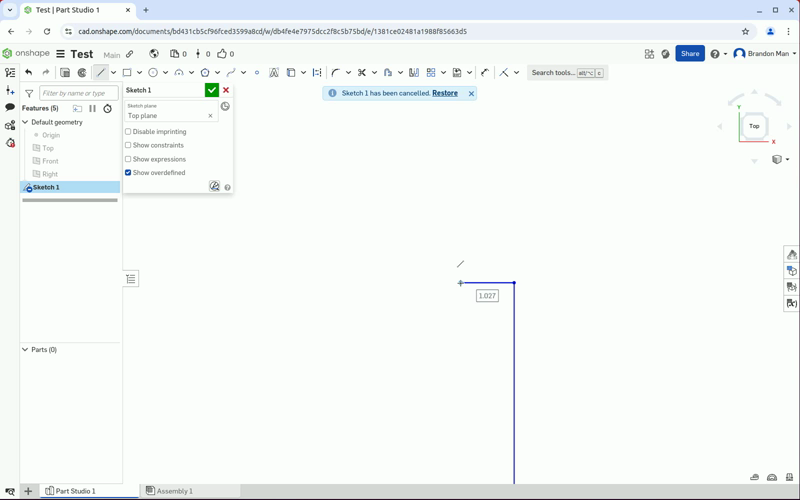
scroll(-6)
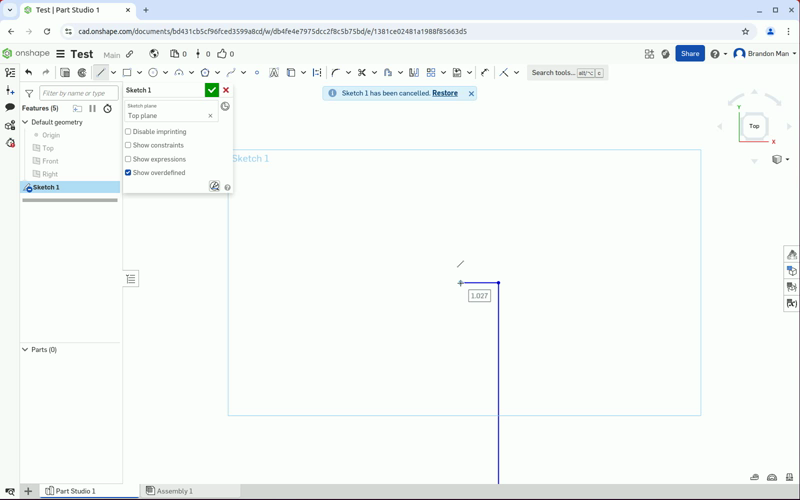
scroll(-6)
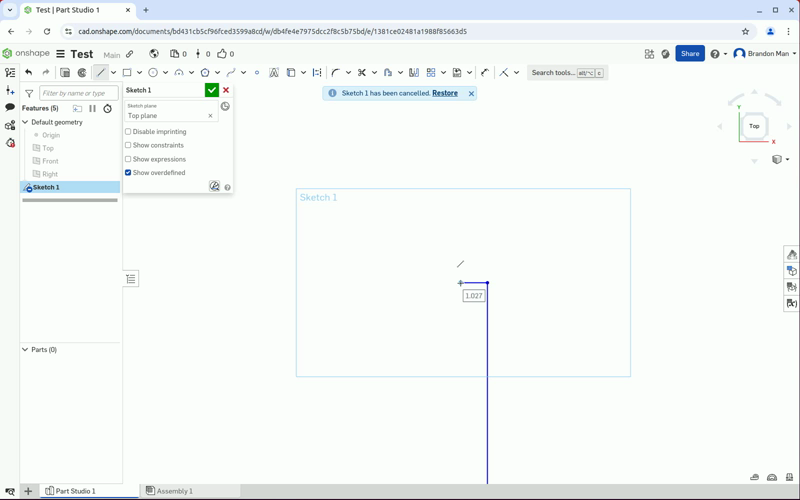
scroll(-6)
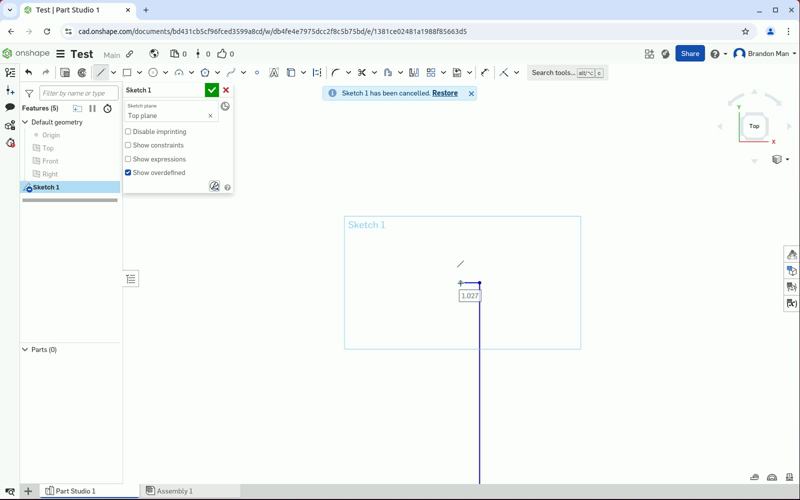
scroll(-6)
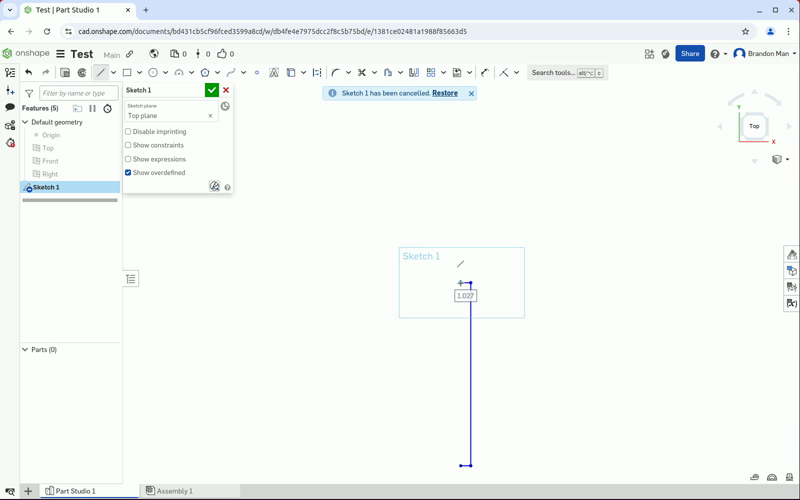
scroll(-6)
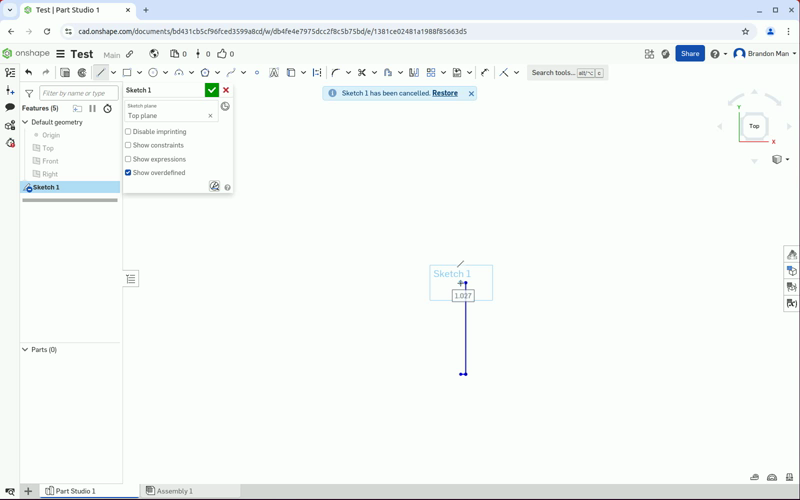
key_up(shift)
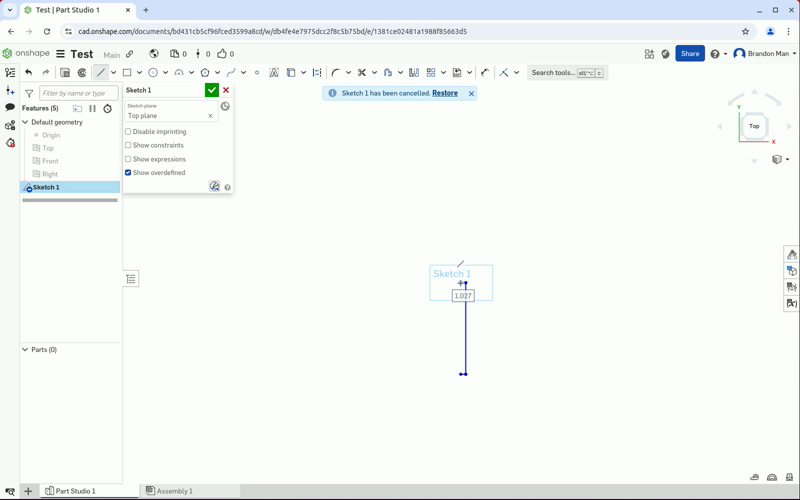
key_down(shift)
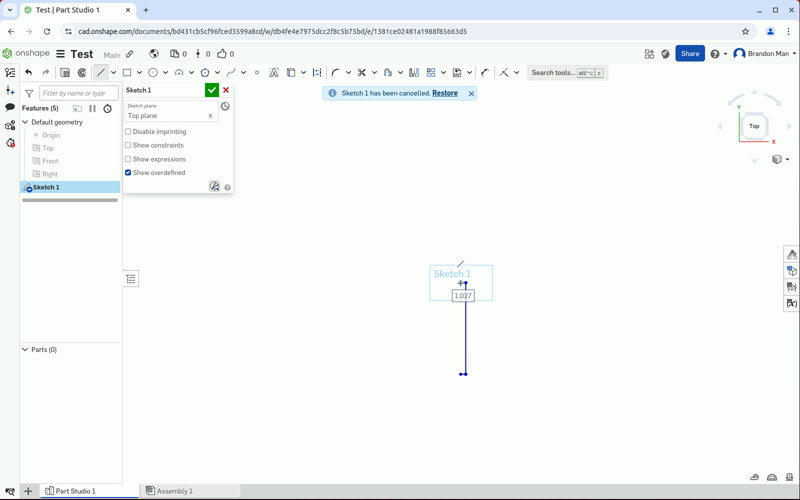
mouse_move(460, 374)
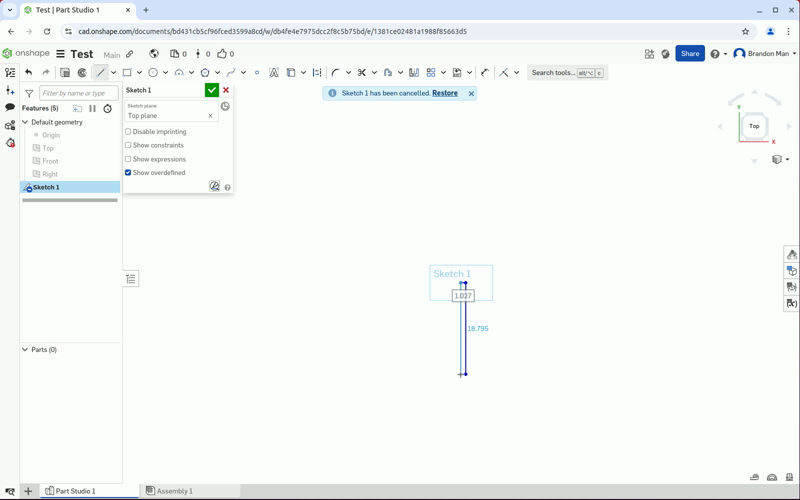
key_up(shift)
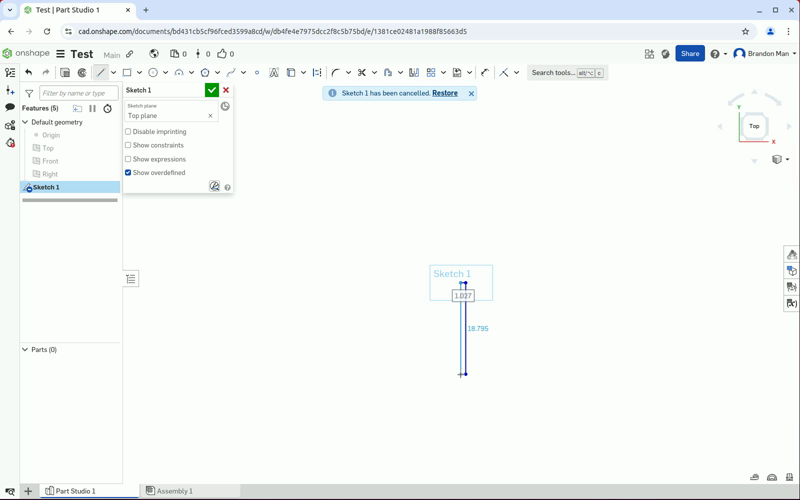
click(460, 374)
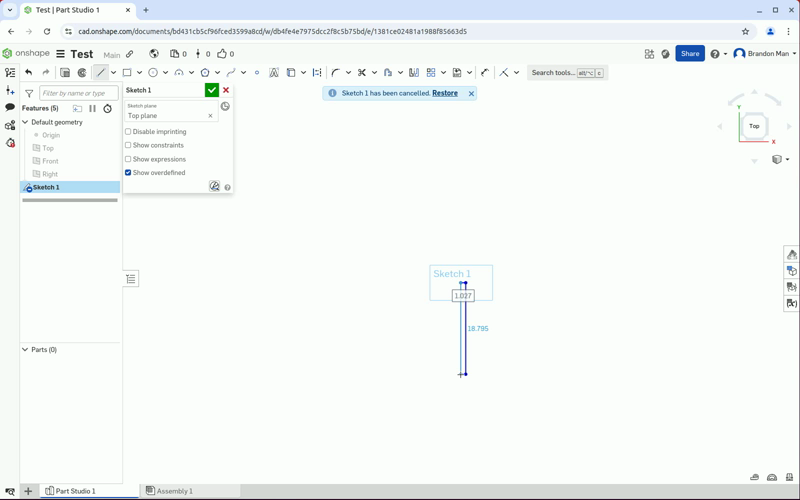
key(esc)
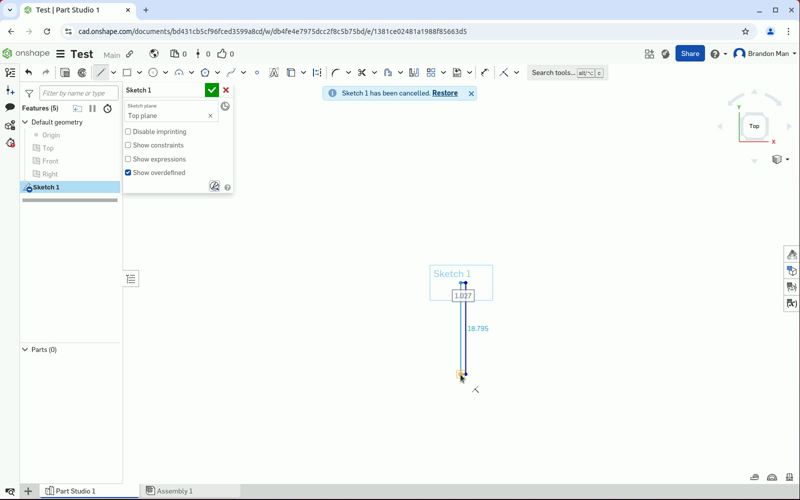
mouse_move(461, 328)
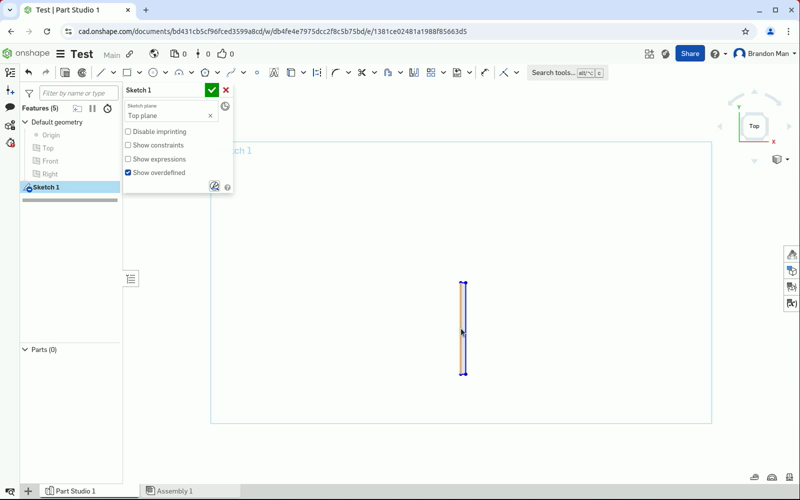
scroll(6)
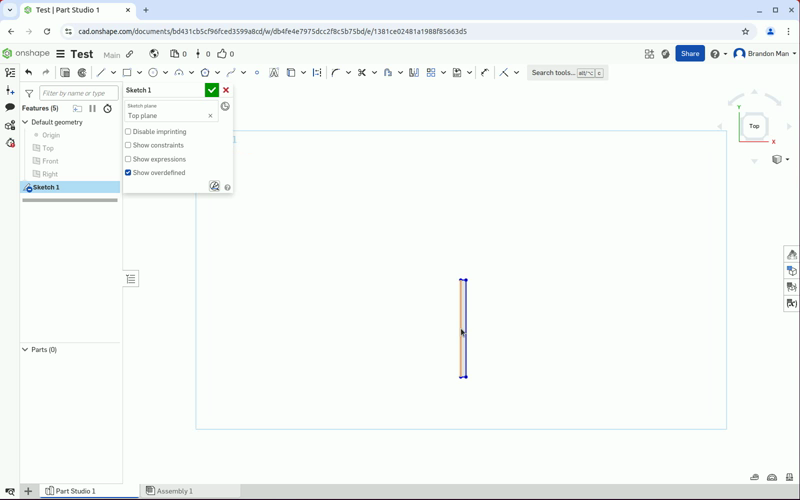
scroll(6)
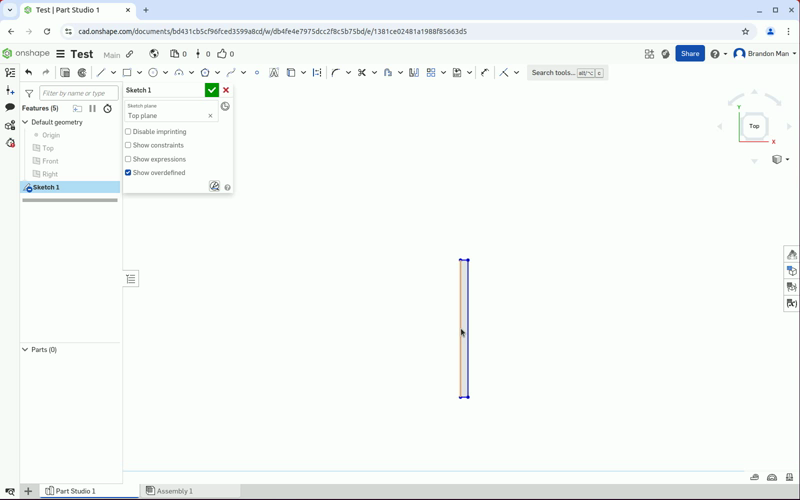
scroll(6)
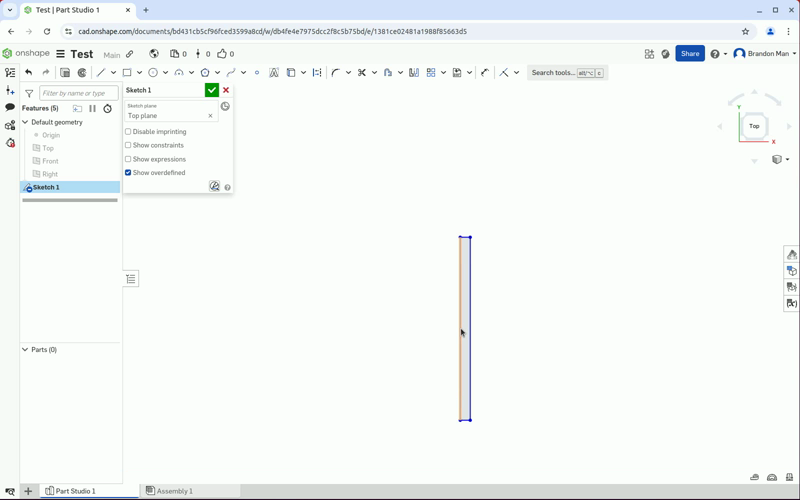
scroll(6)
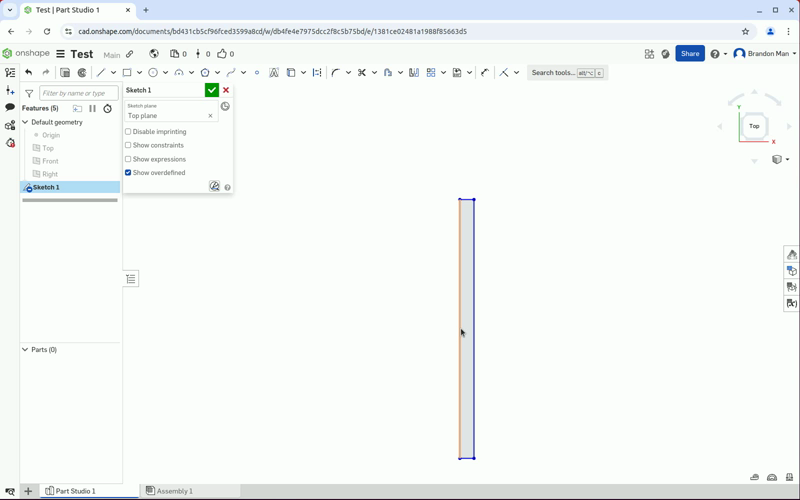
scroll(6)
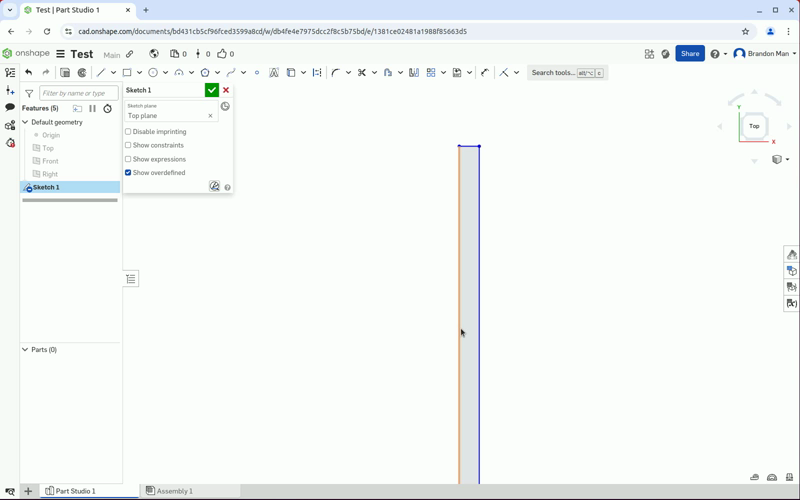
scroll(6)
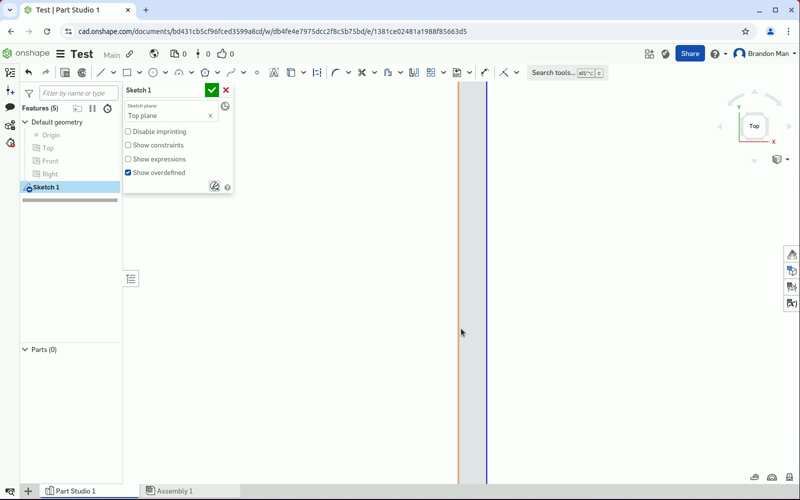
scroll(6)
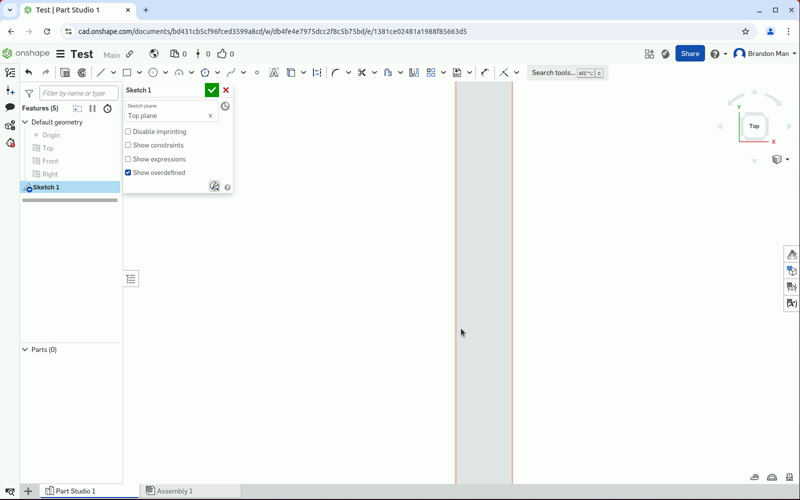
click(461, 328)
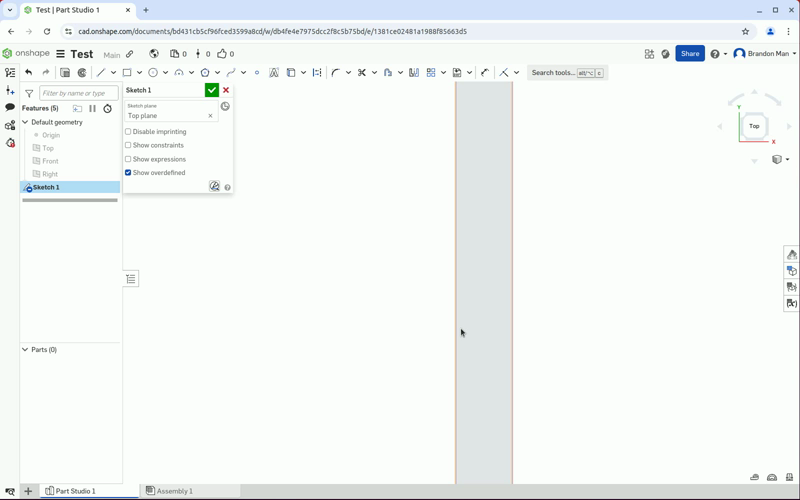
scroll(-6)
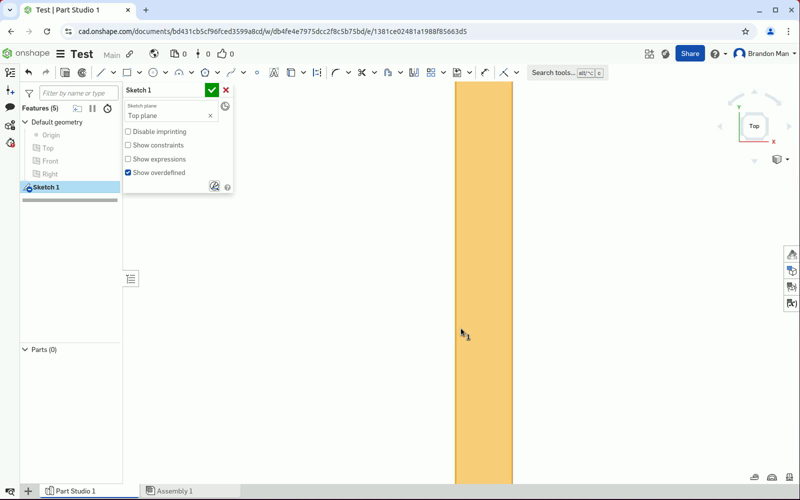
scroll(-6)
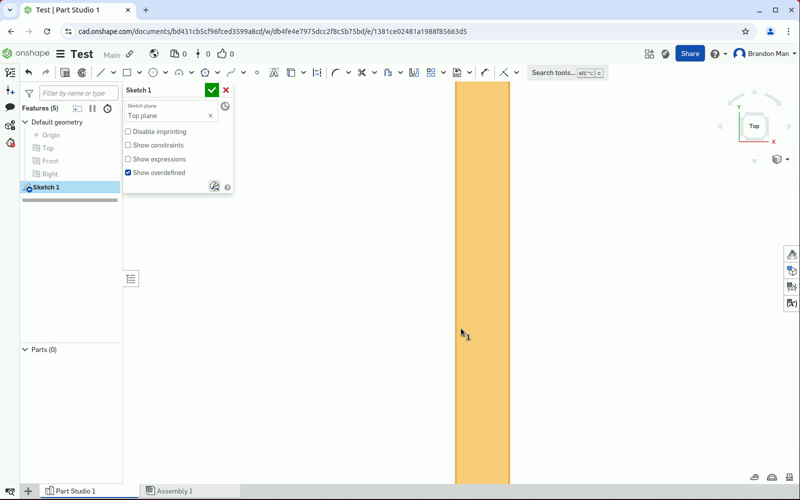
scroll(-6)
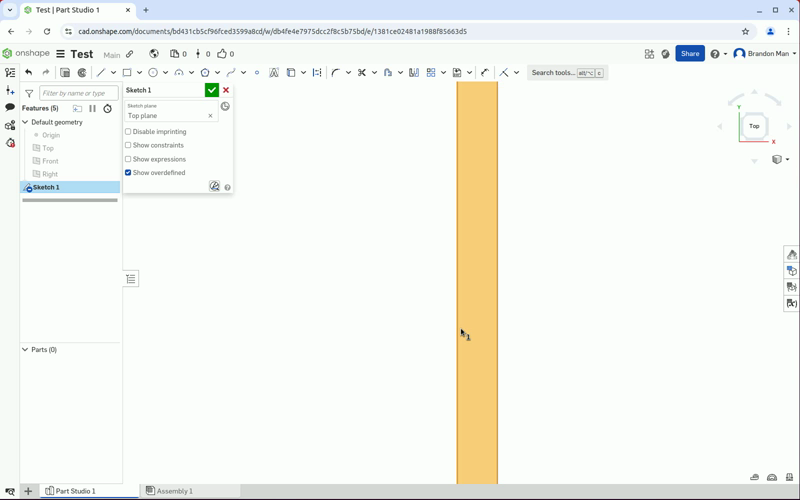
scroll(-6)
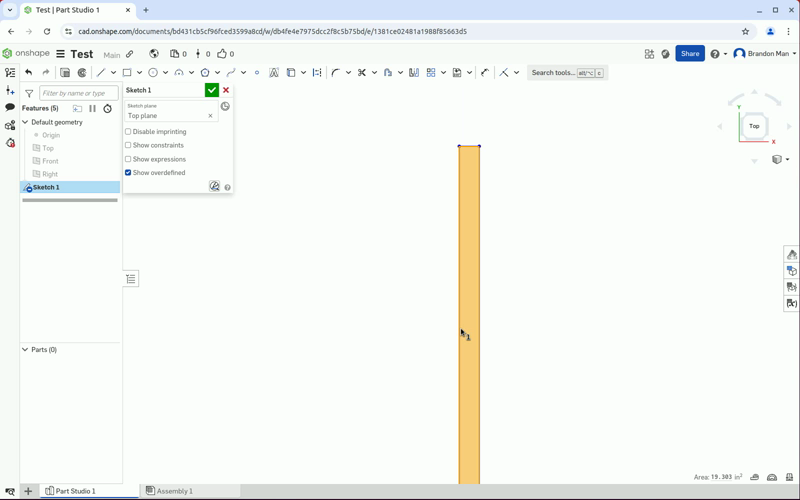
scroll(-6)
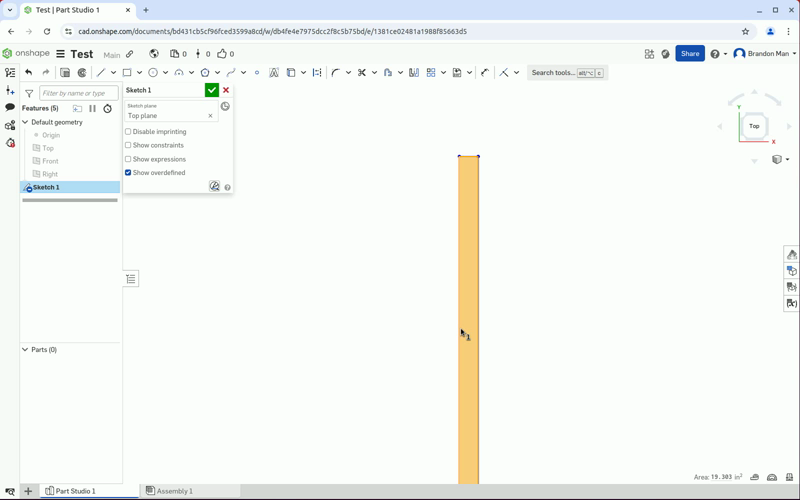
scroll(-6)
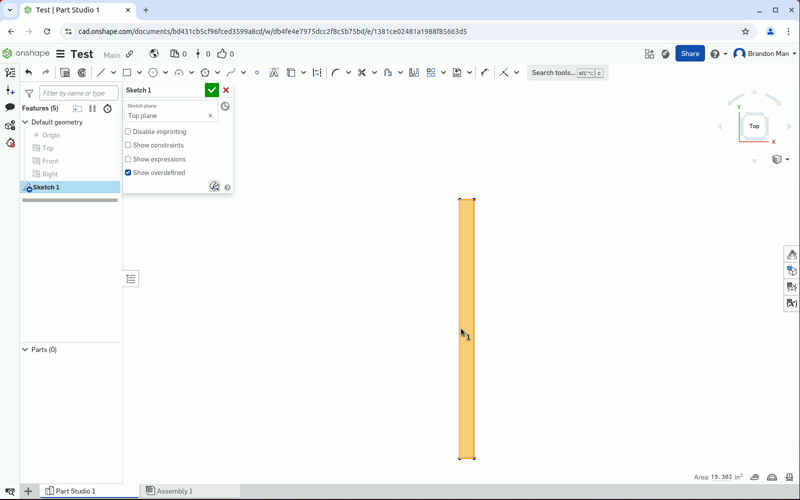
scroll(-6)
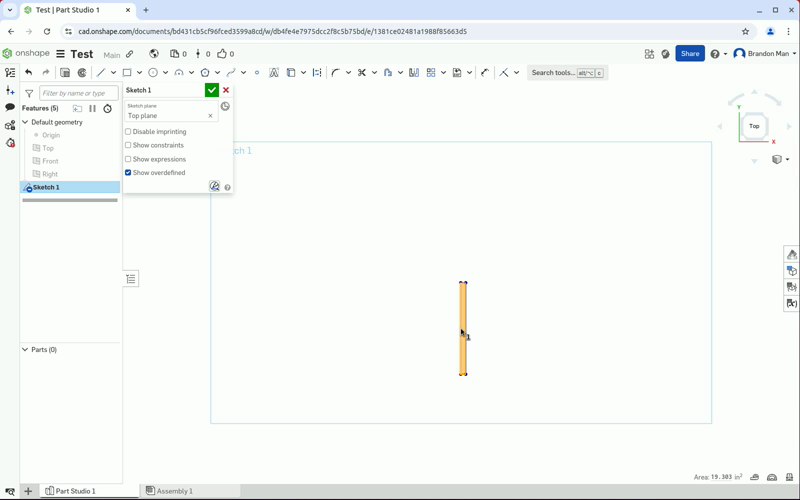
mouse_move(73, 352)
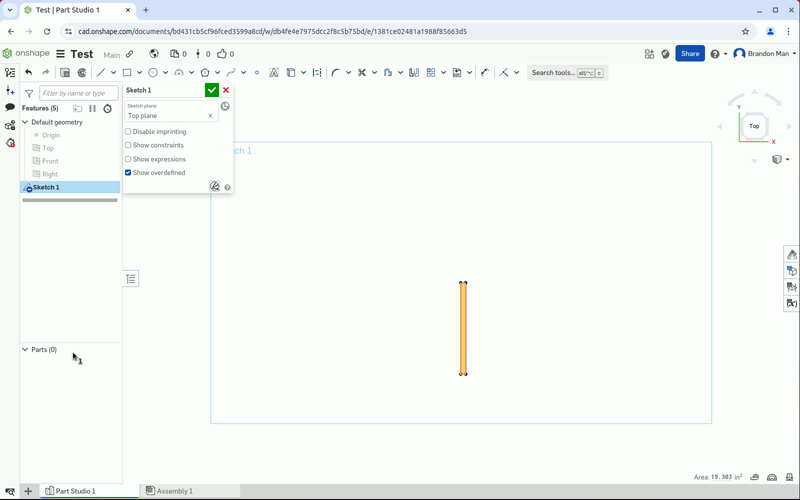
key(shift+y)
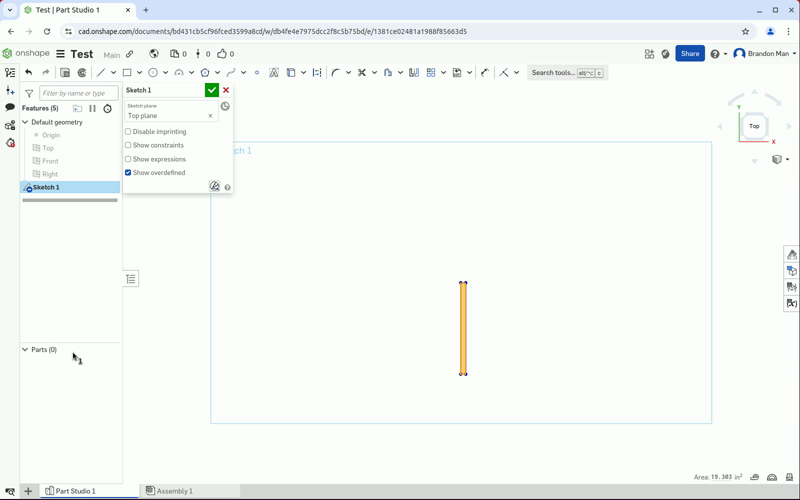
key(shift+e)
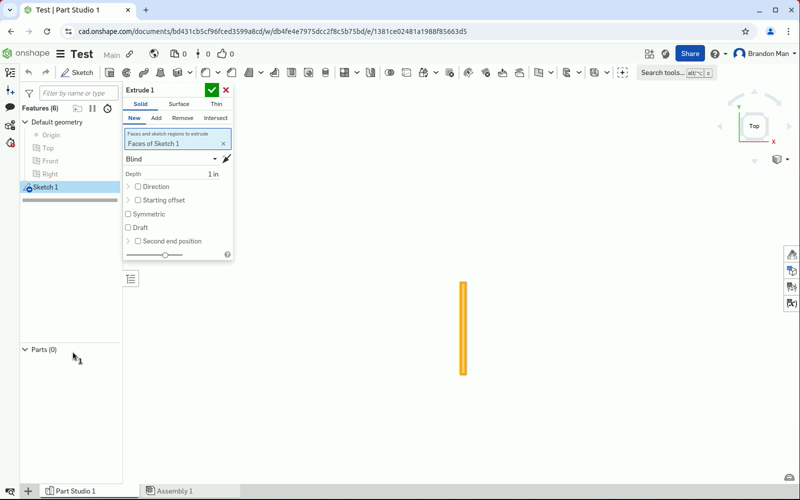
mouse_move(143, 106)
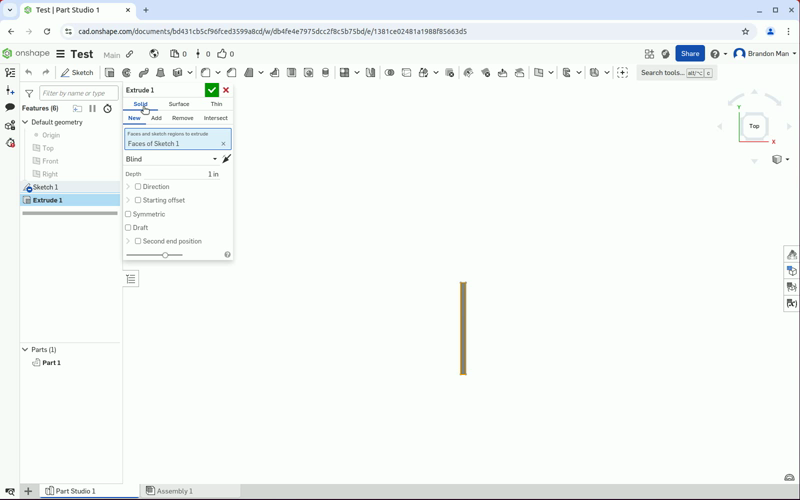
click(143, 106)
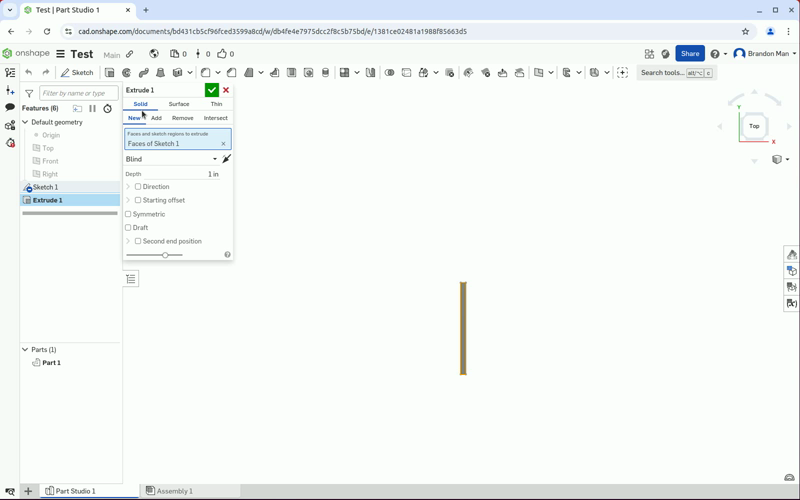
mouse_move(137, 120)
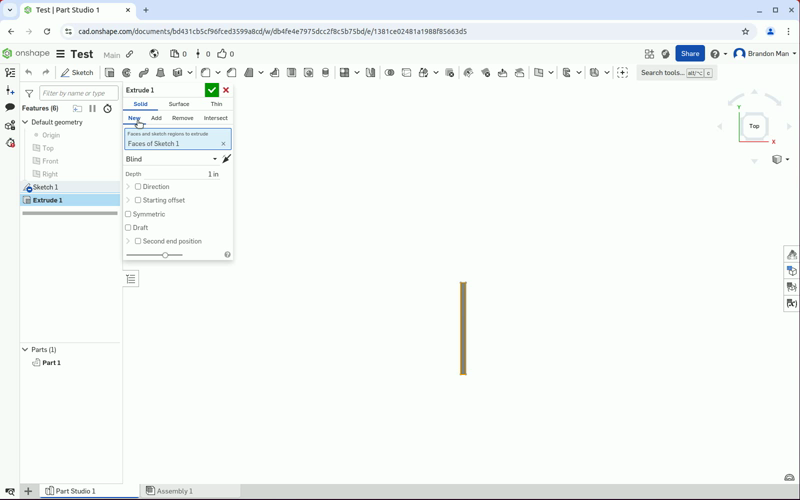
click(137, 120)
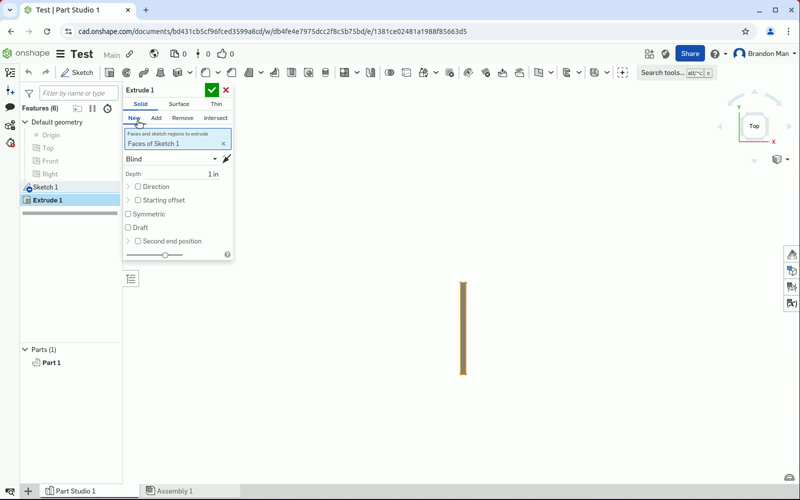
key(tab, 4)
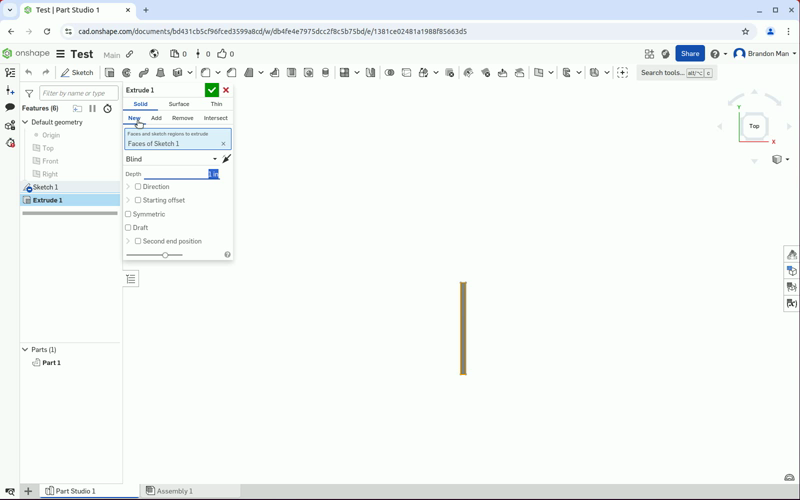
text(23.108)
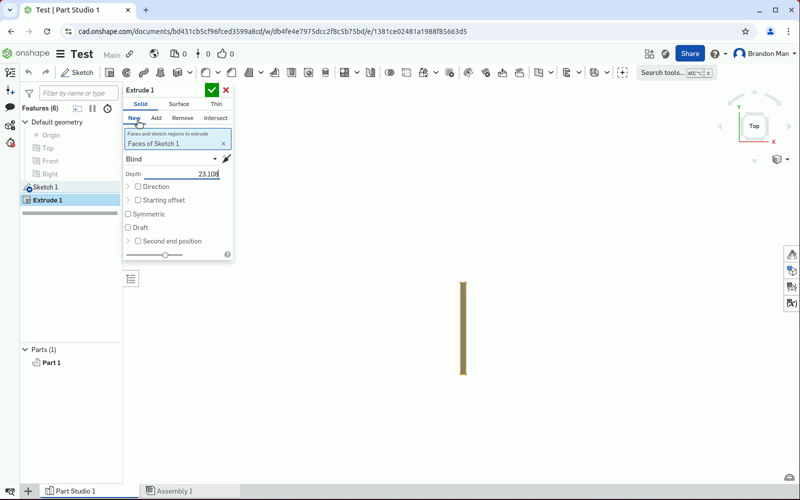
key(enter)
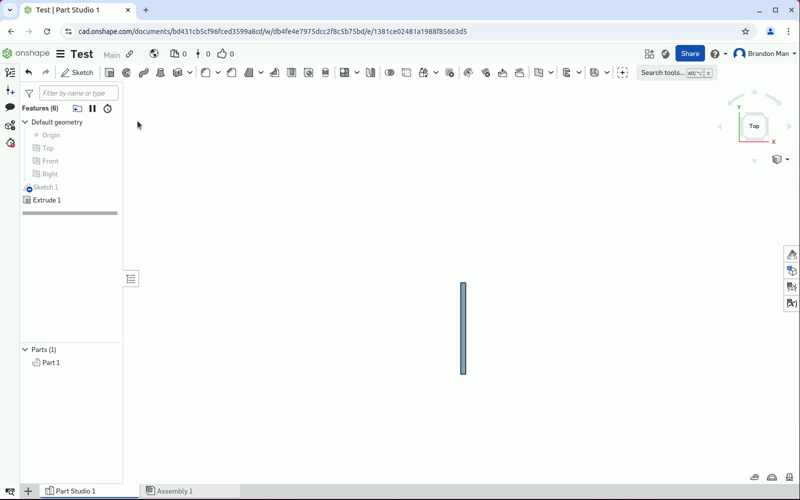
key(shift+h)
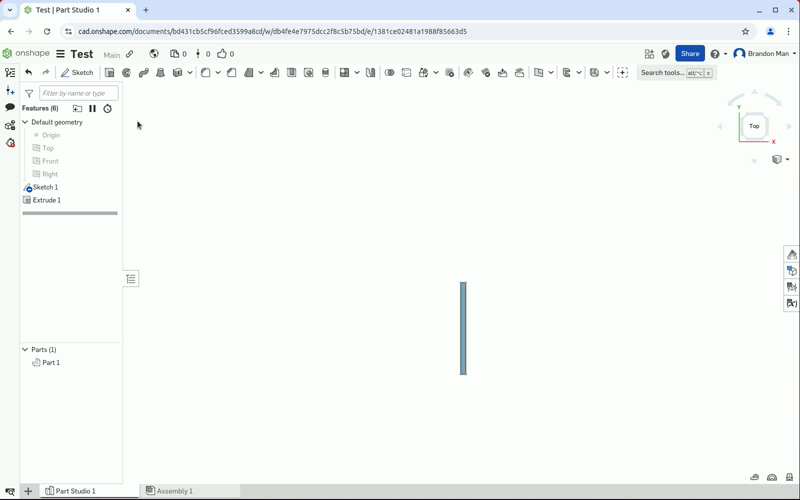
key(shift+h)
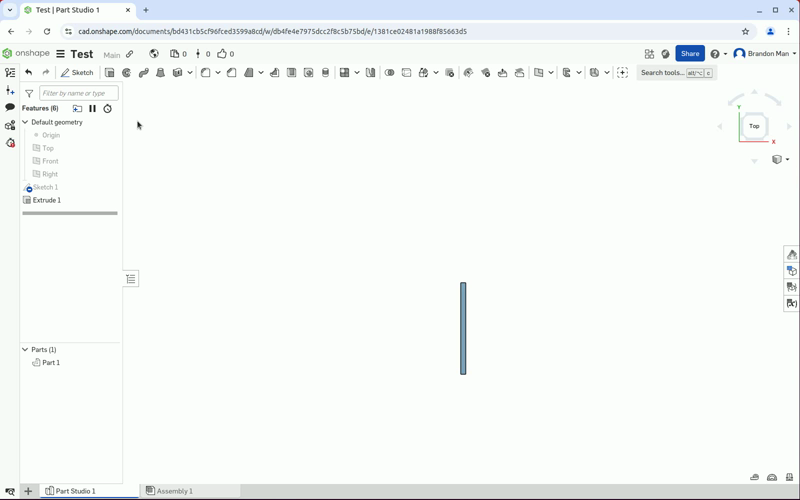
mouse_move(73, 189)
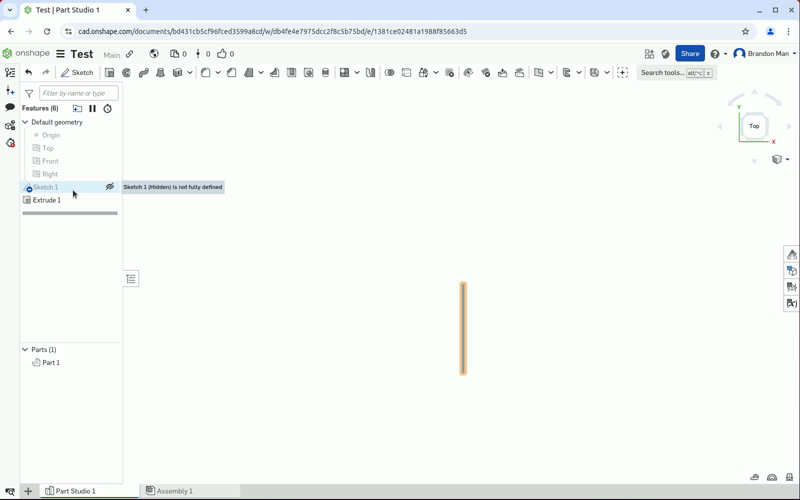
click(73, 189)
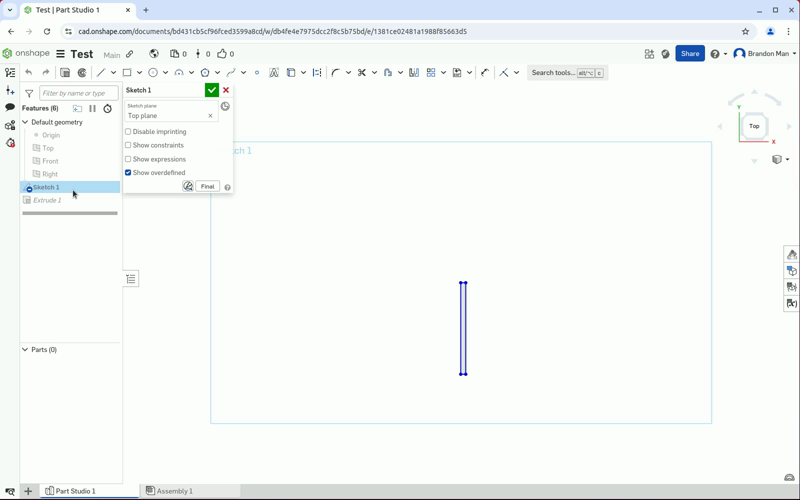
mouse_move(229, 92)
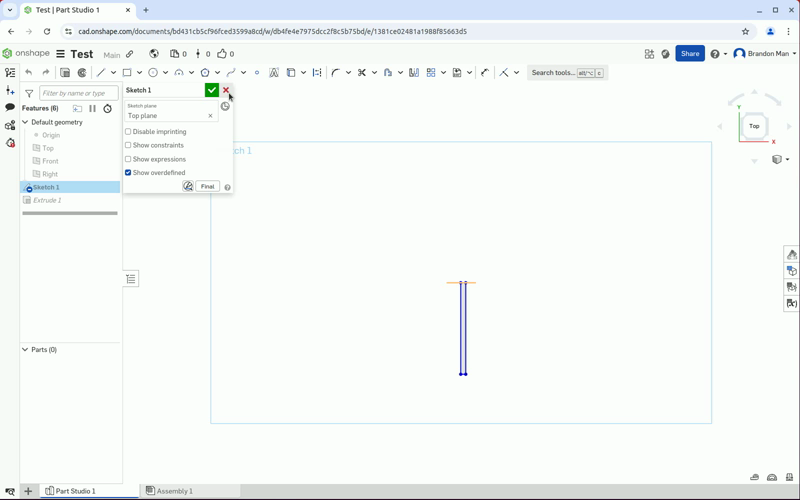
click(229, 92)
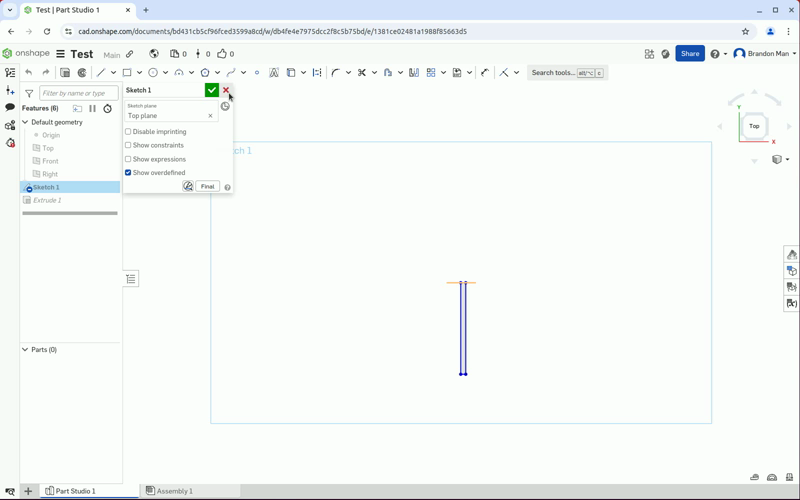
key(shift+s)
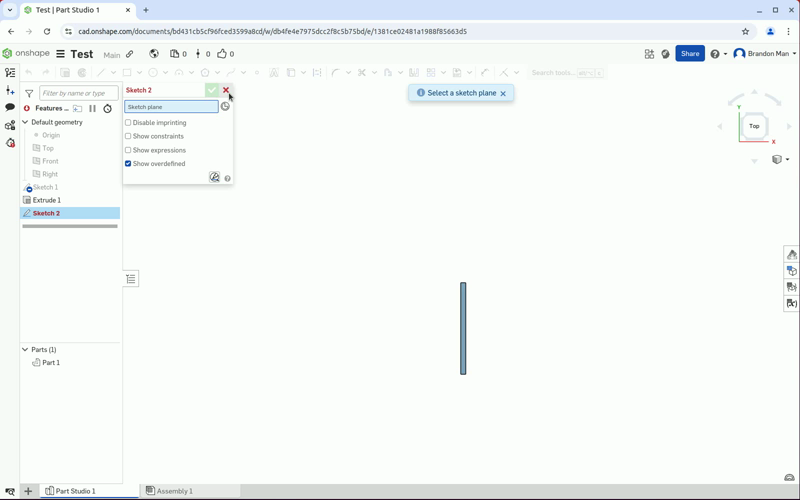
mouse_move(73, 150)
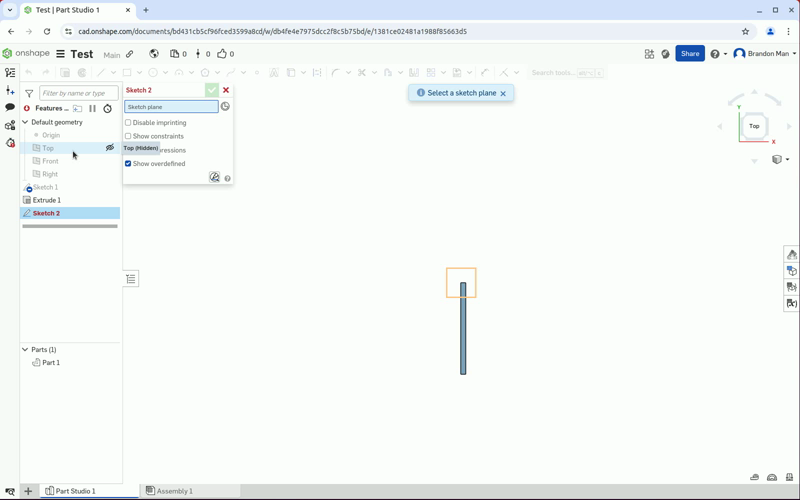
click(73, 150)
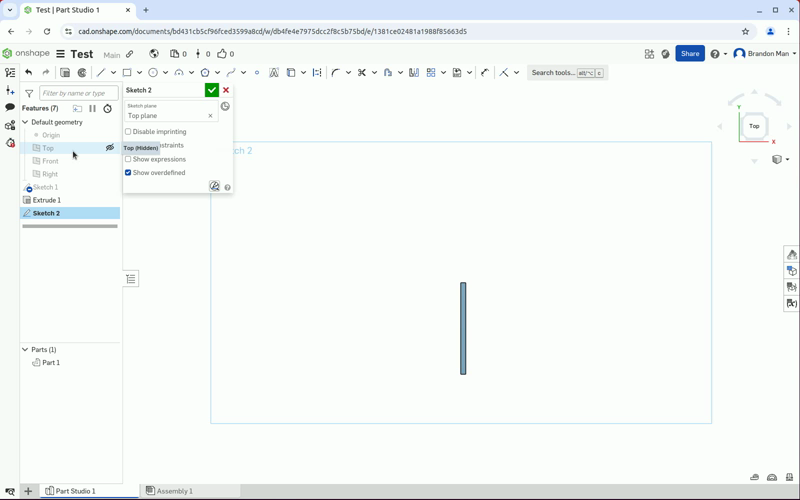
mouse_move(73, 352)
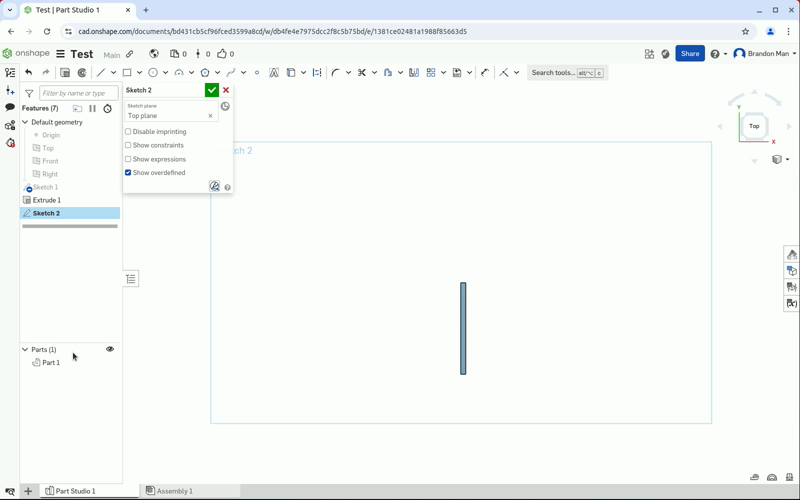
key(y)
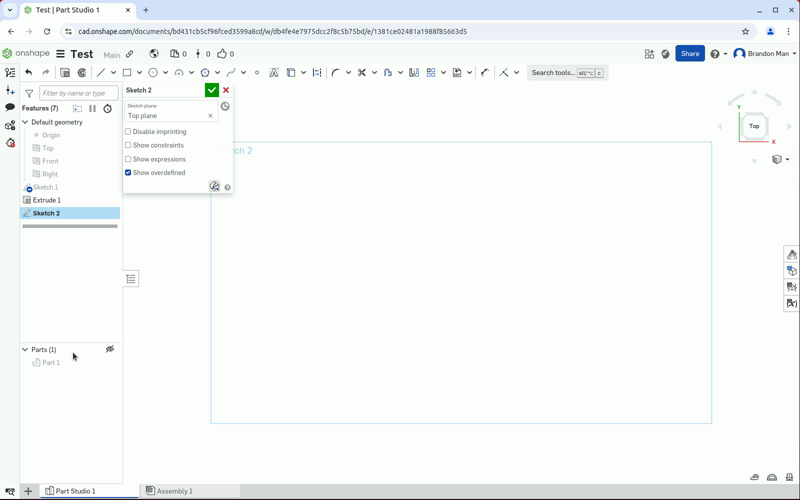
key(l)
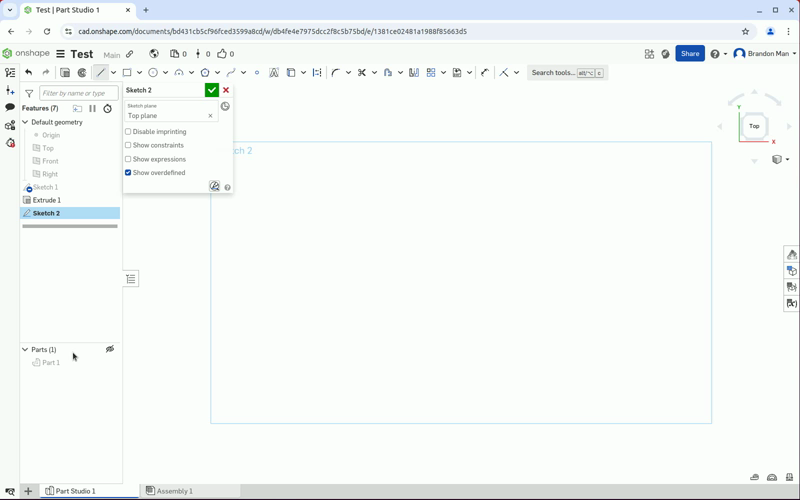
key_down(shift)
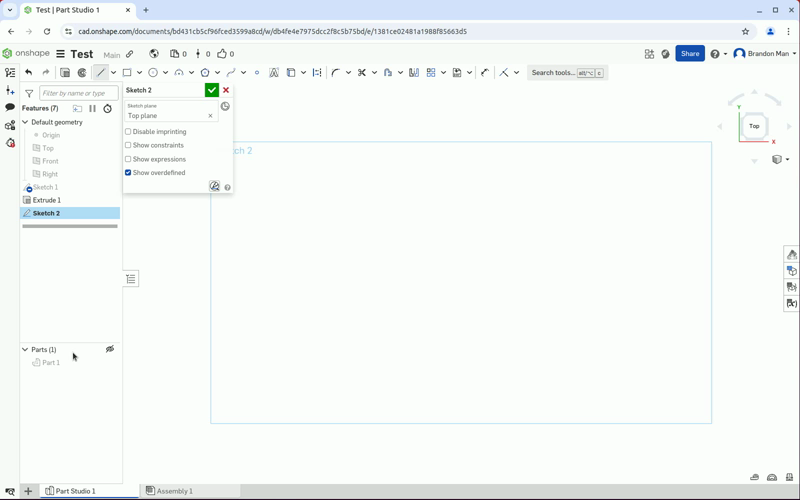
mouse_move(460, 282)
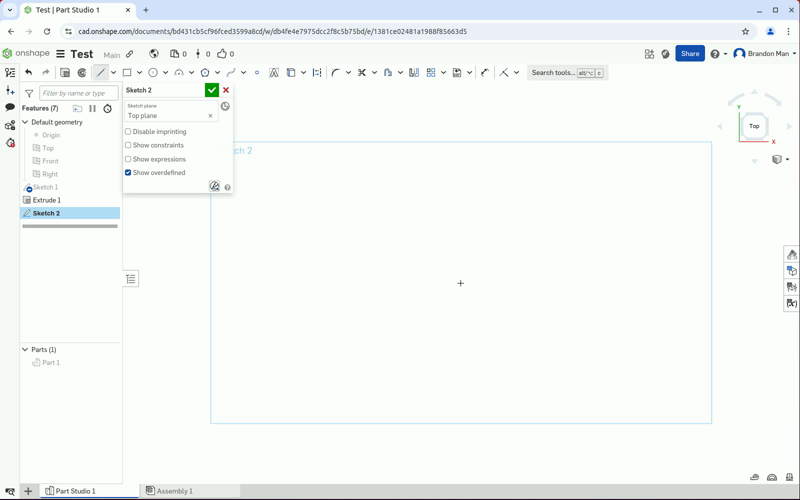
click(460, 282)
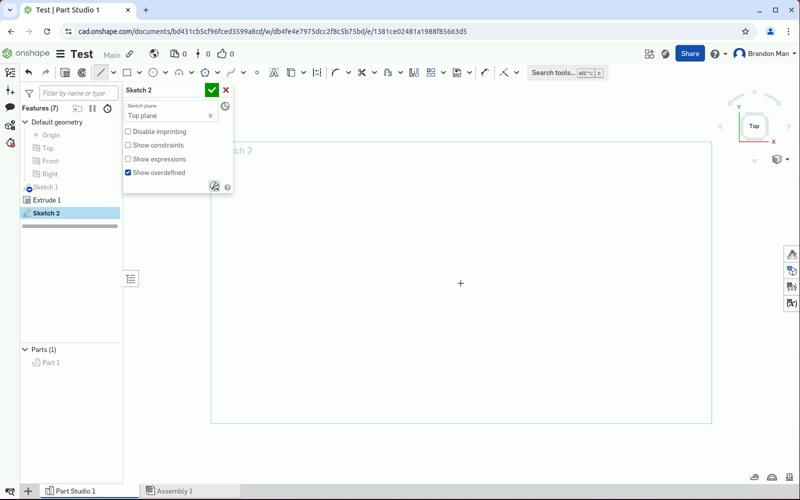
key_up(shift)
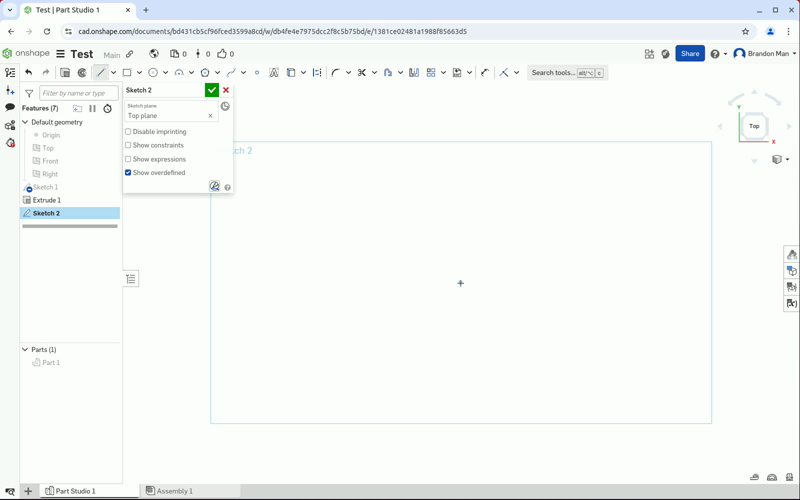
key_down(shift)
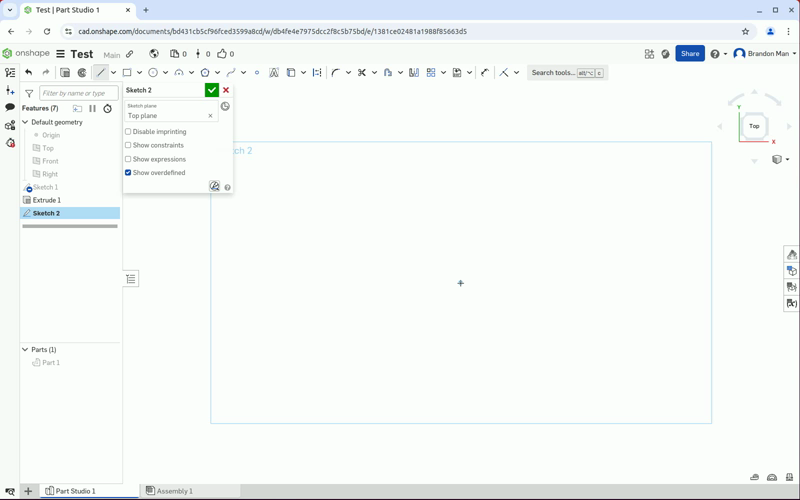
mouse_move(534, 282)
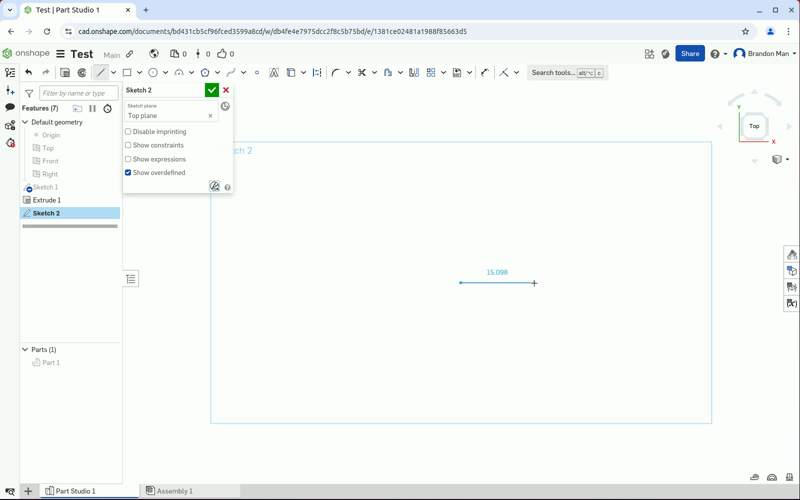
click(534, 282)
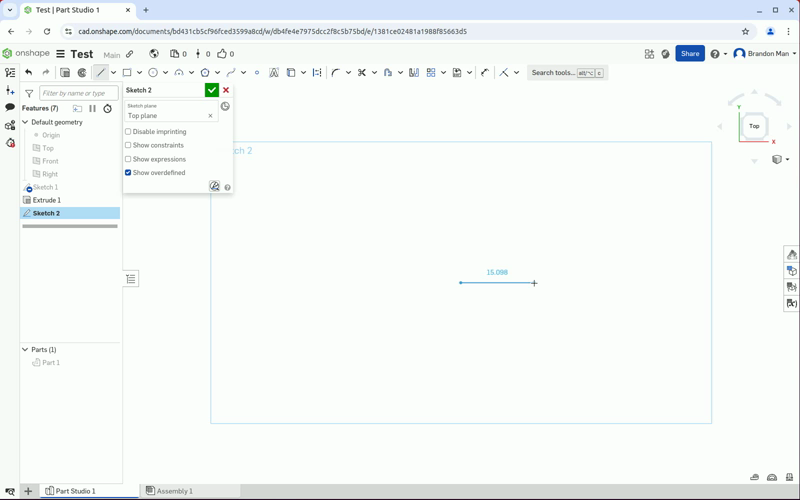
key_up(shift)
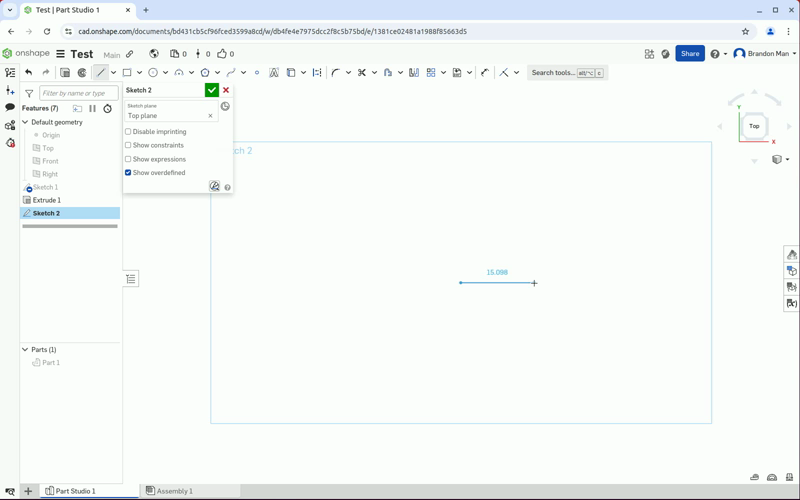
key_down(shift)
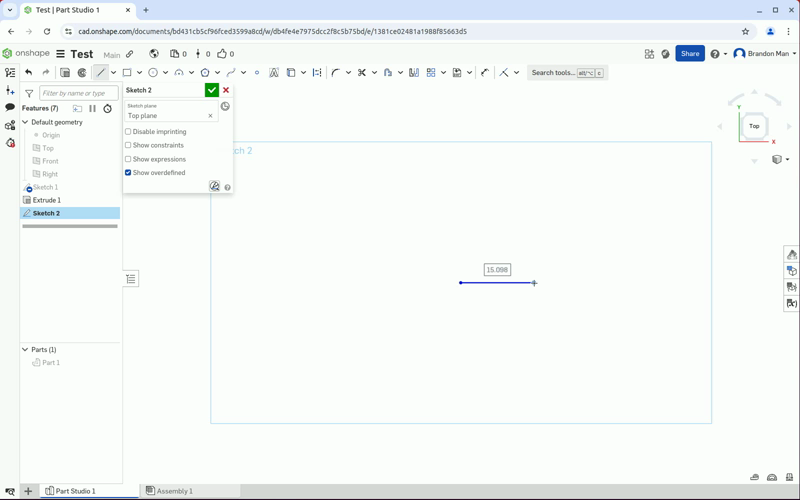
mouse_move(564, 282)
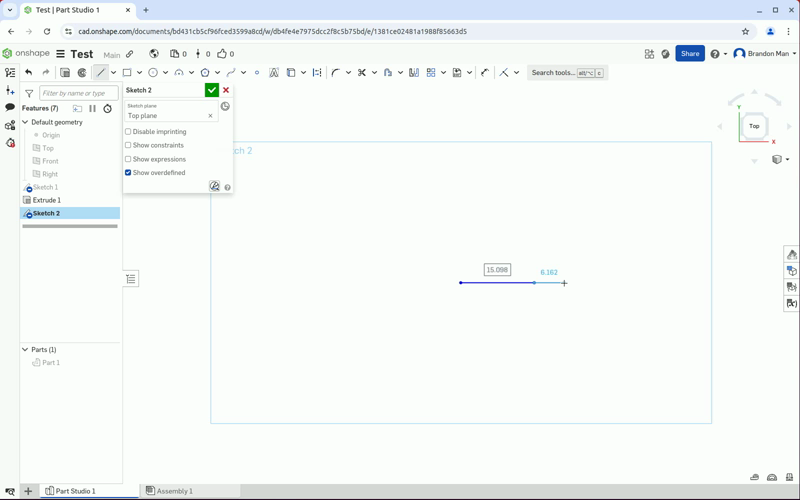
mouse_move(534, 275)
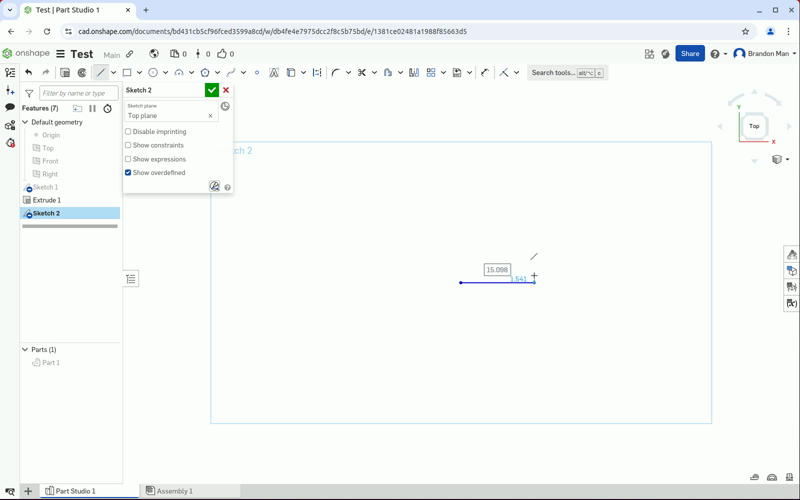
click(534, 275)
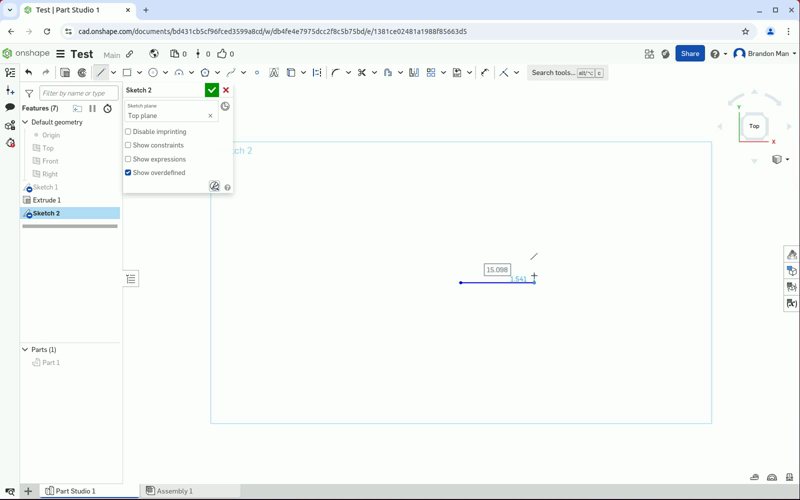
key_up(shift)
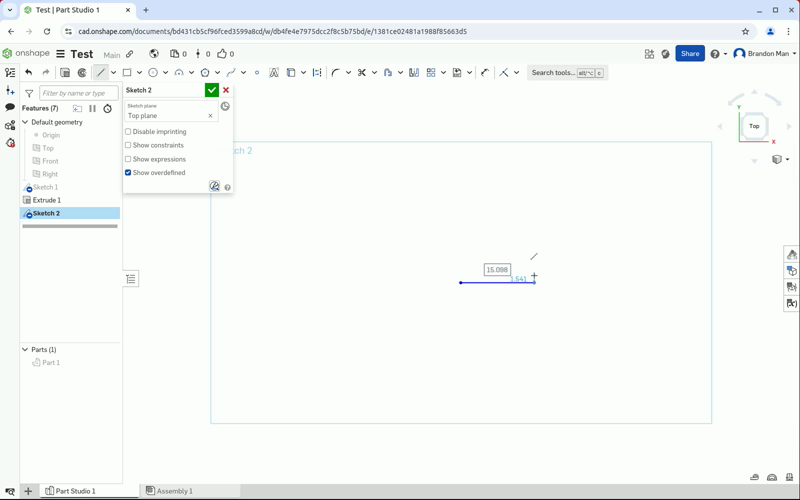
key_down(shift)
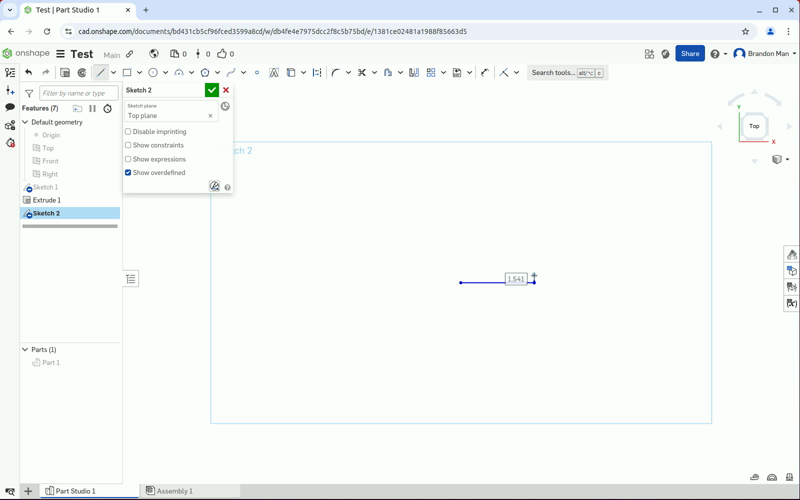
mouse_move(460, 275)
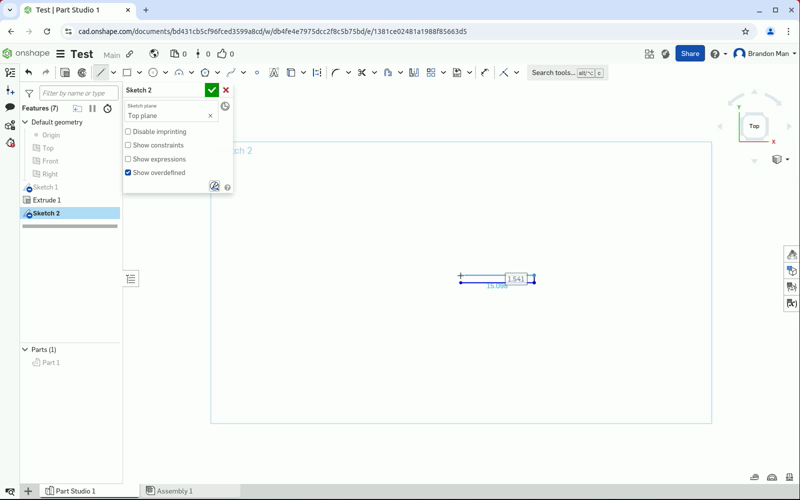
click(460, 275)
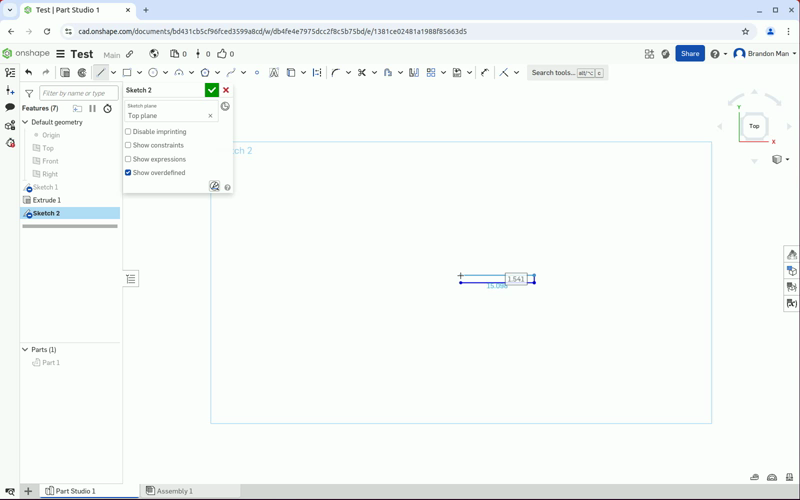
key_up(shift)
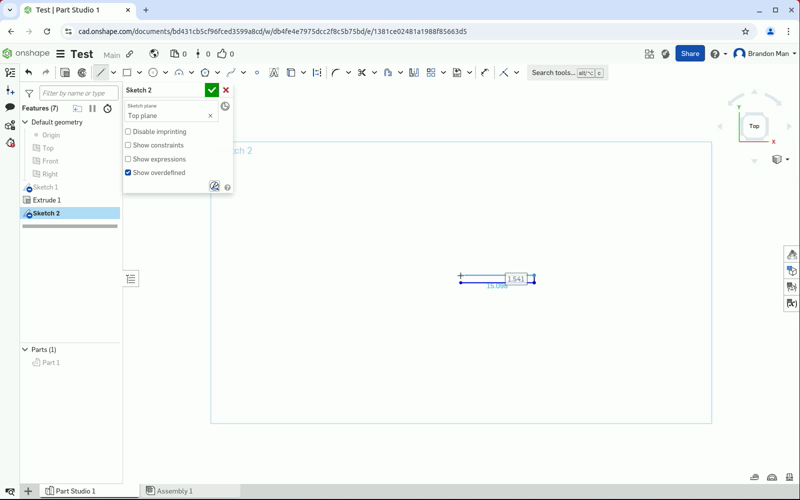
mouse_move(490, 275)
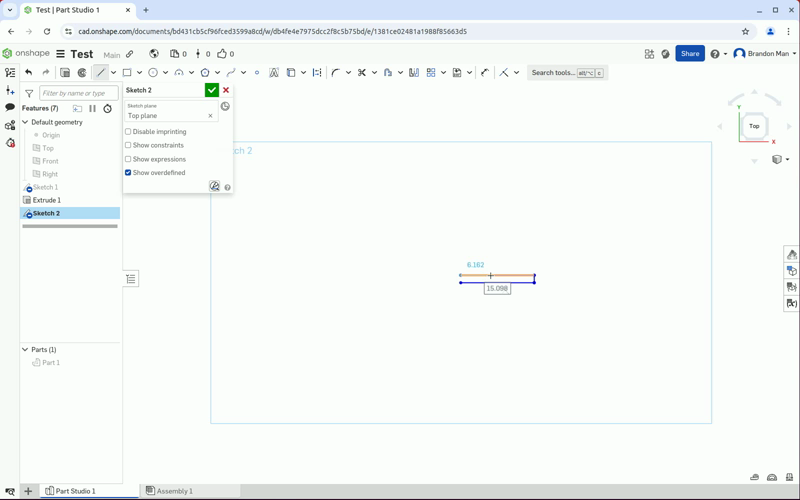
key_down(shift)
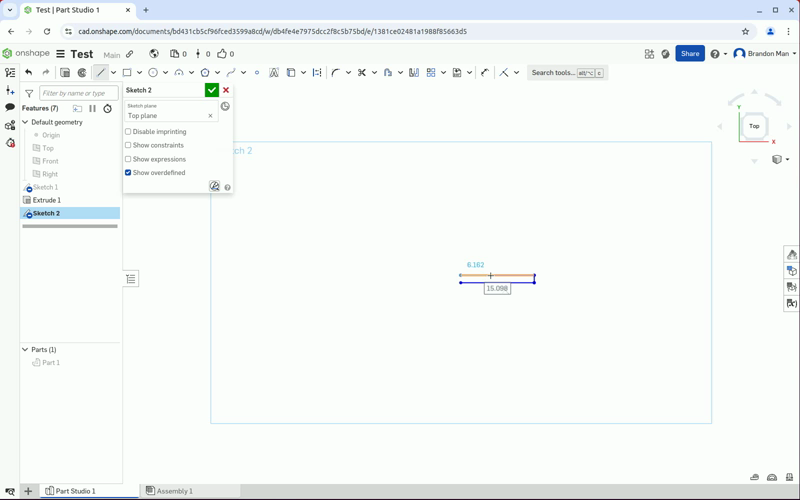
mouse_move(460, 282)
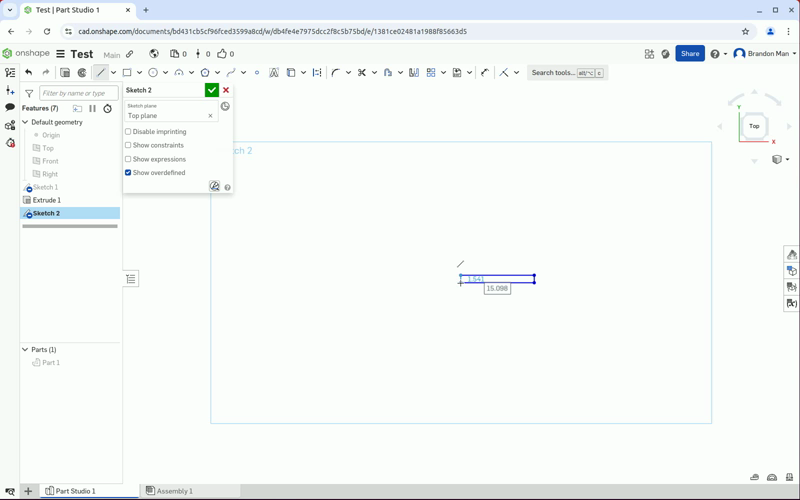
key_up(shift)
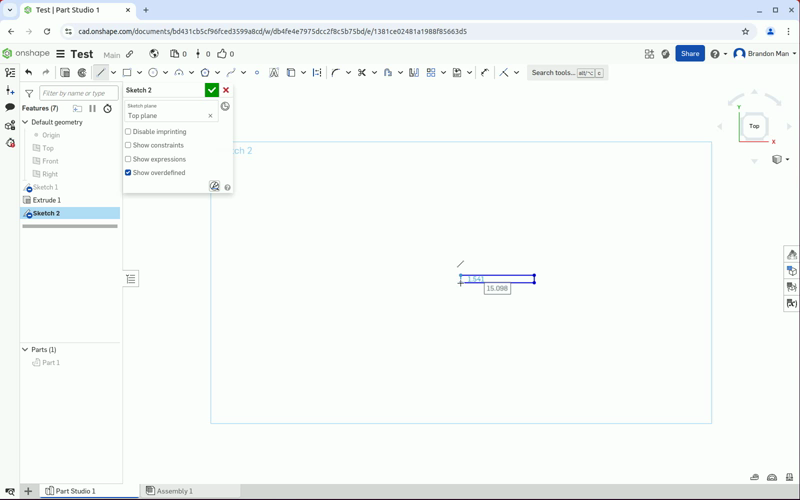
click(460, 282)
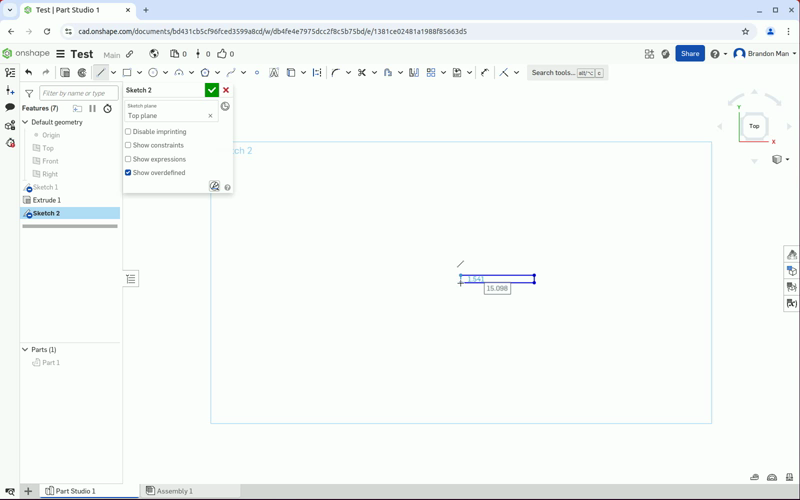
key(esc)
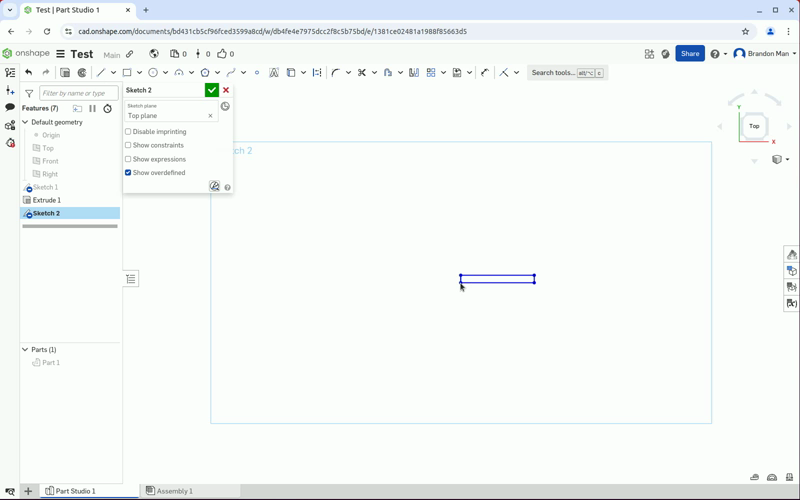
mouse_move(508, 276)
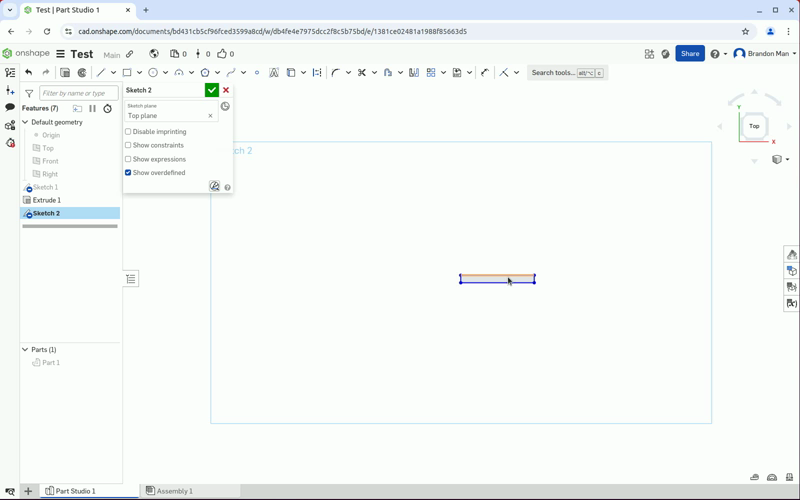
scroll(6)
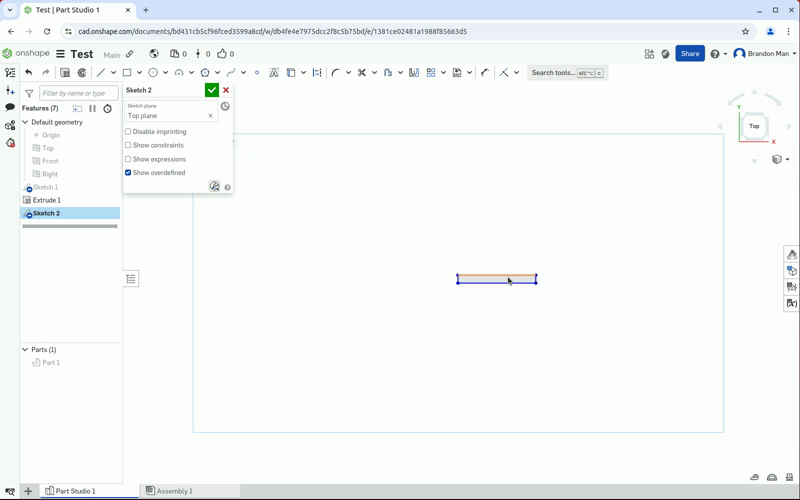
scroll(6)
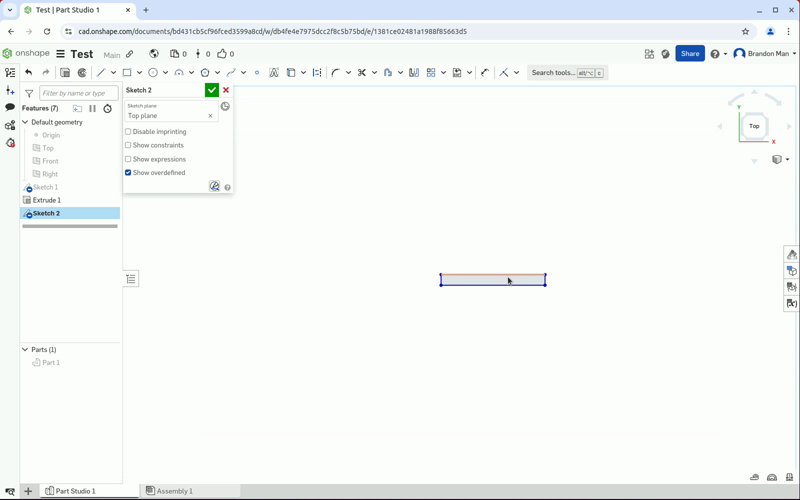
scroll(6)
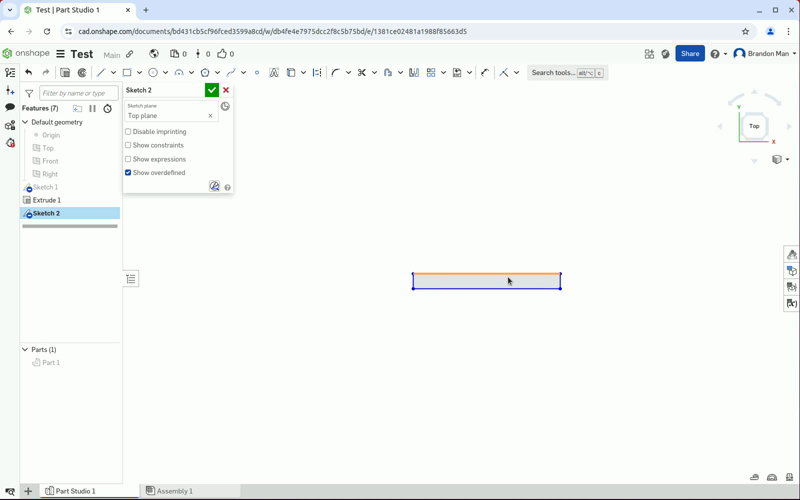
scroll(6)
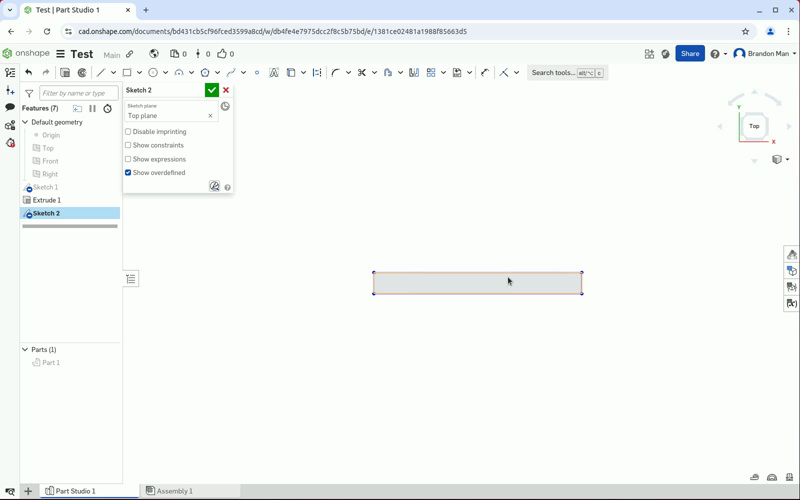
scroll(6)
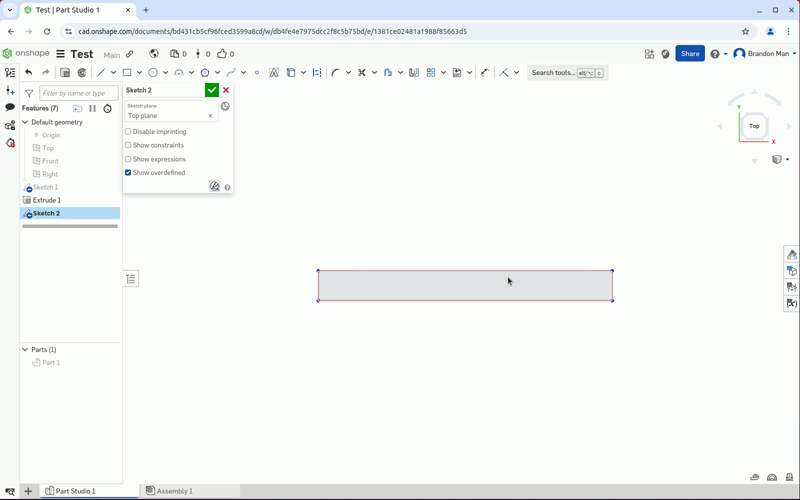
scroll(6)
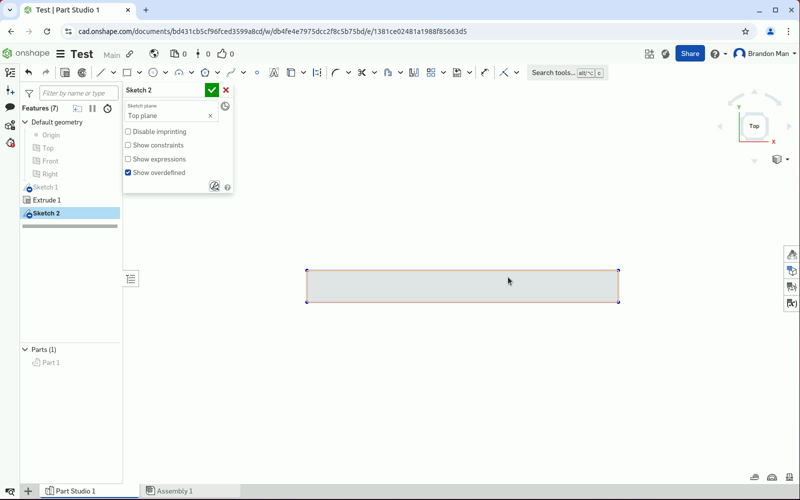
scroll(6)
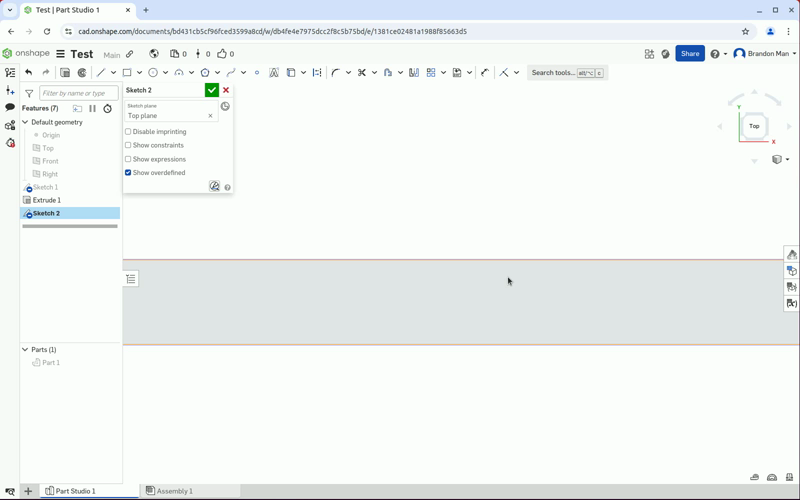
click(508, 276)
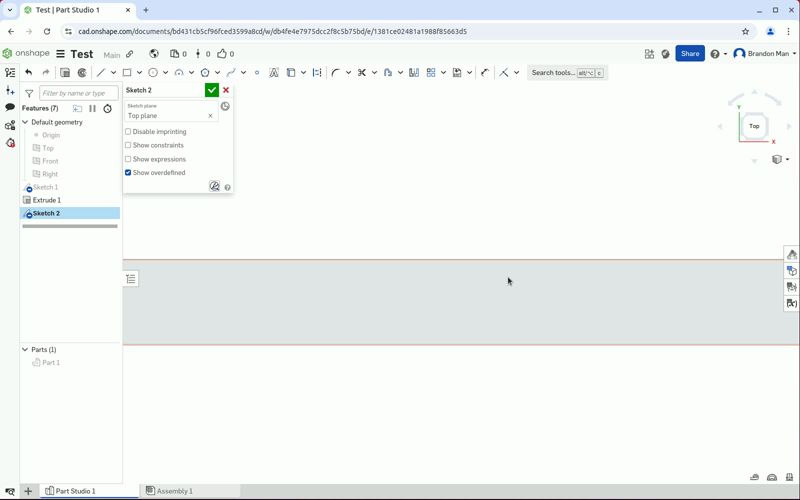
scroll(-6)
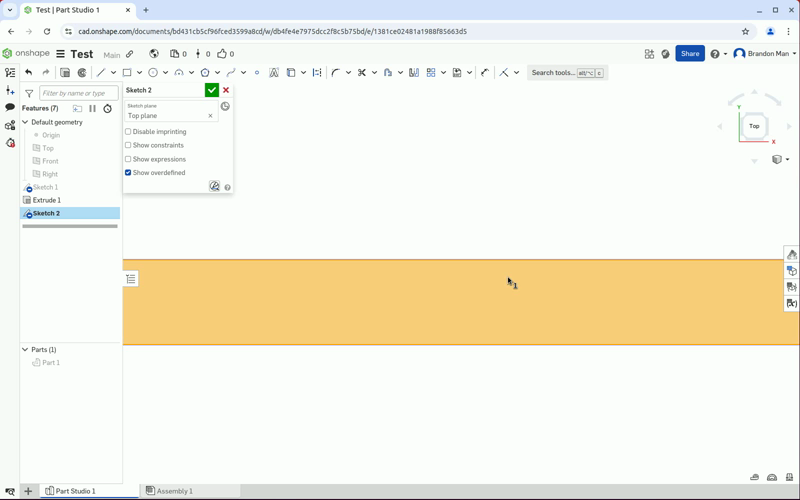
scroll(-6)
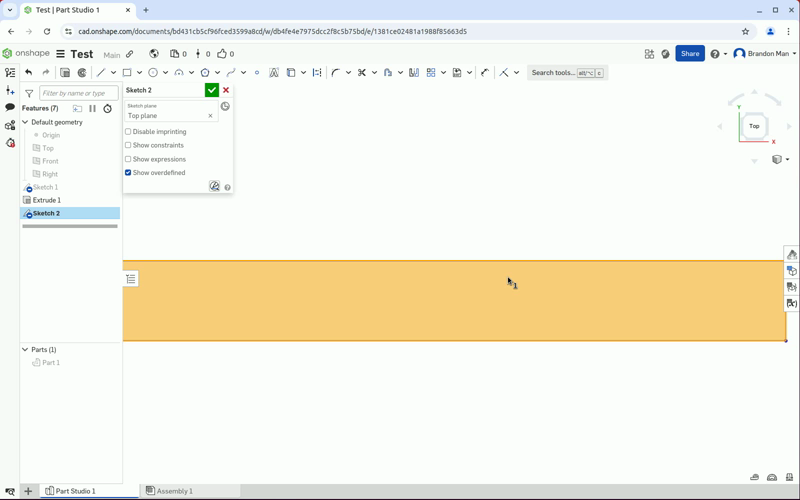
scroll(-6)
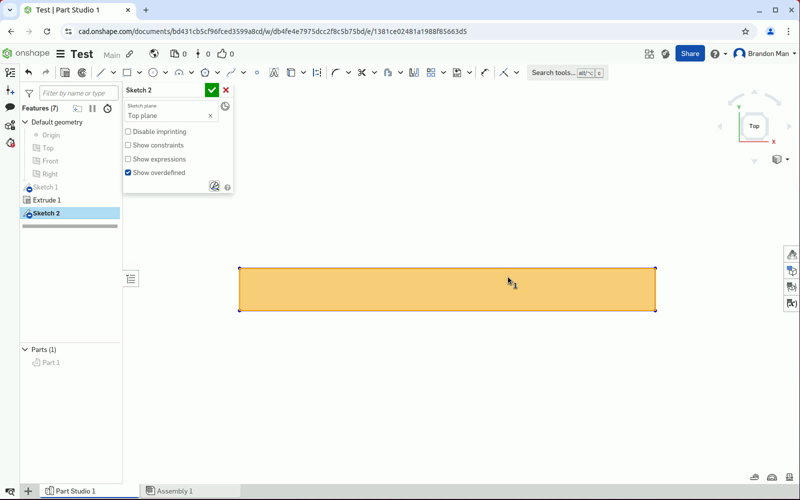
scroll(-6)
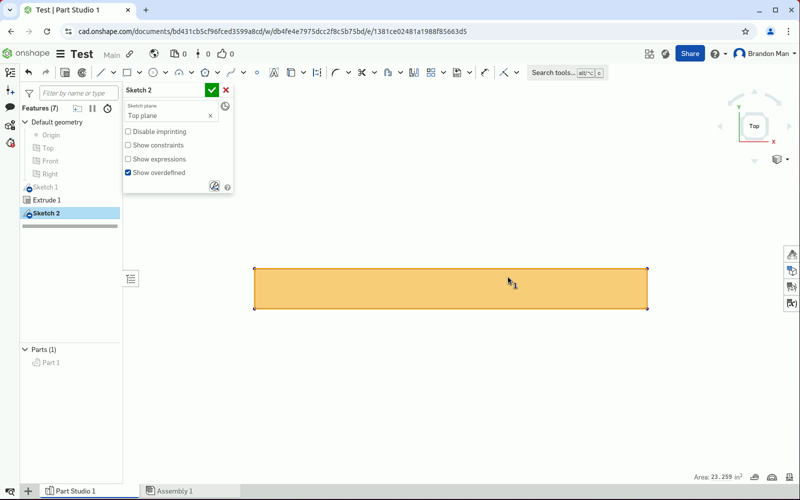
scroll(-6)
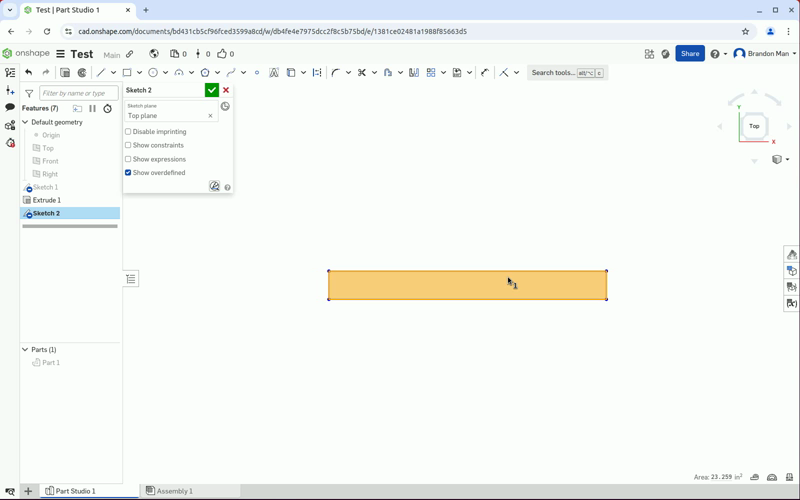
scroll(-6)
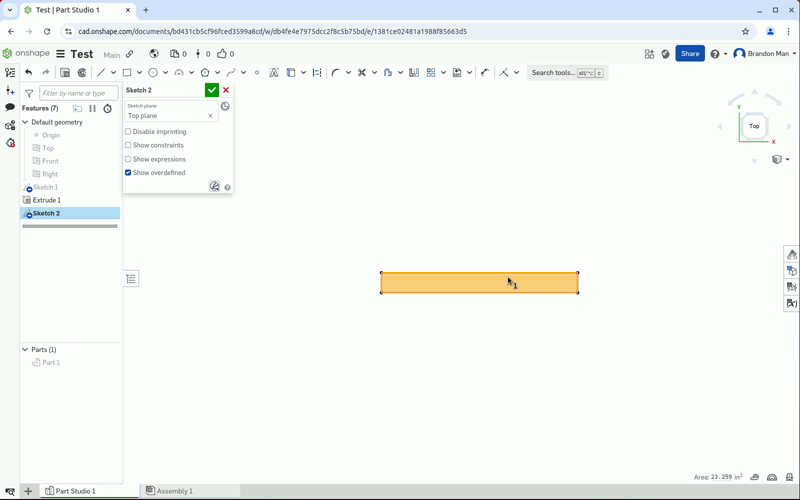
scroll(-6)
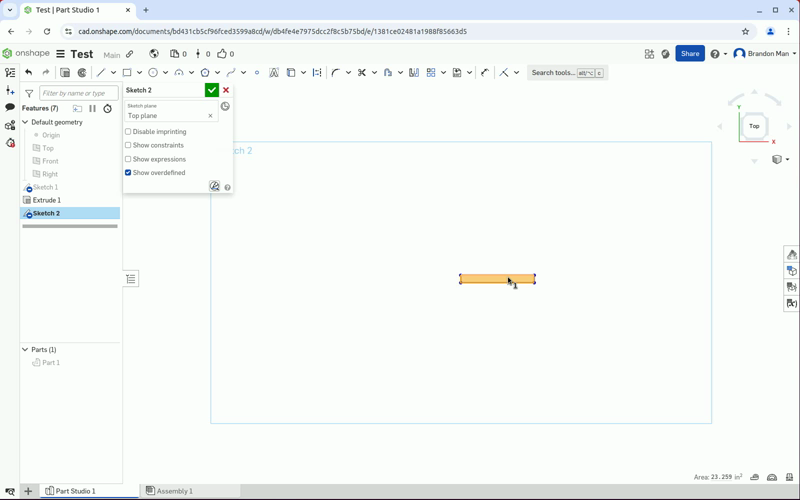
mouse_move(73, 352)
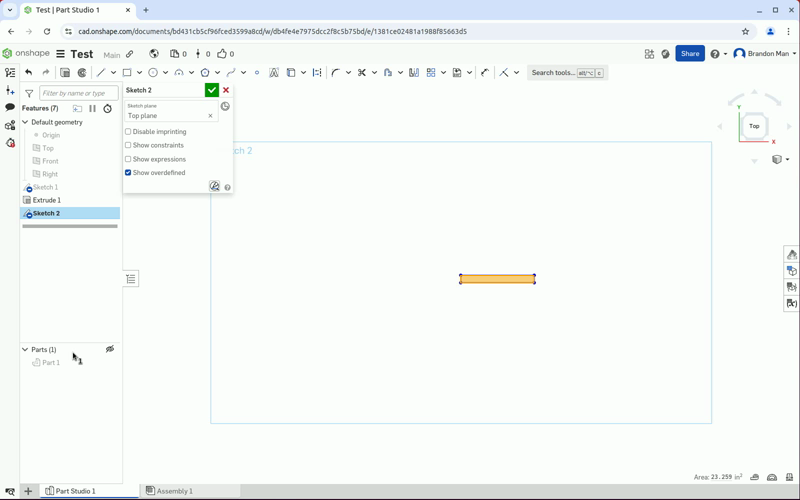
key(shift+y)
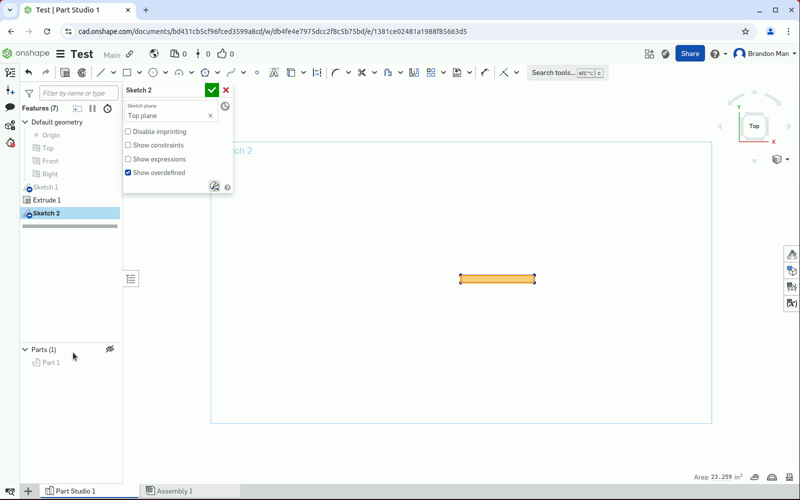
key(shift+e)
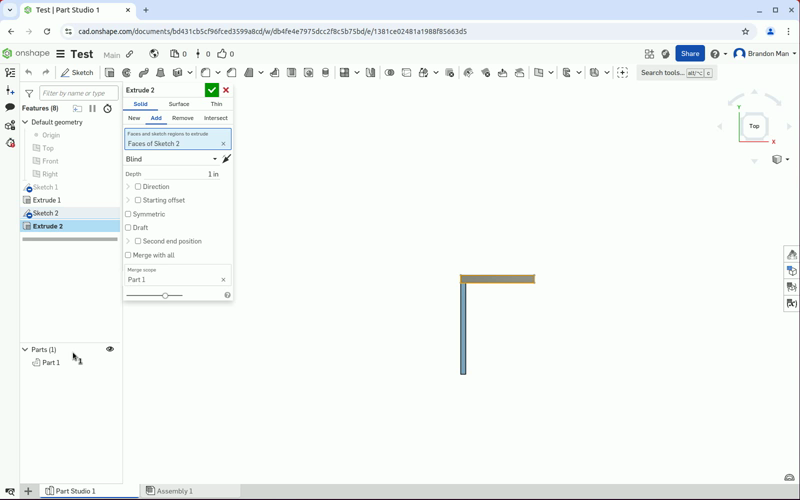
mouse_move(143, 106)
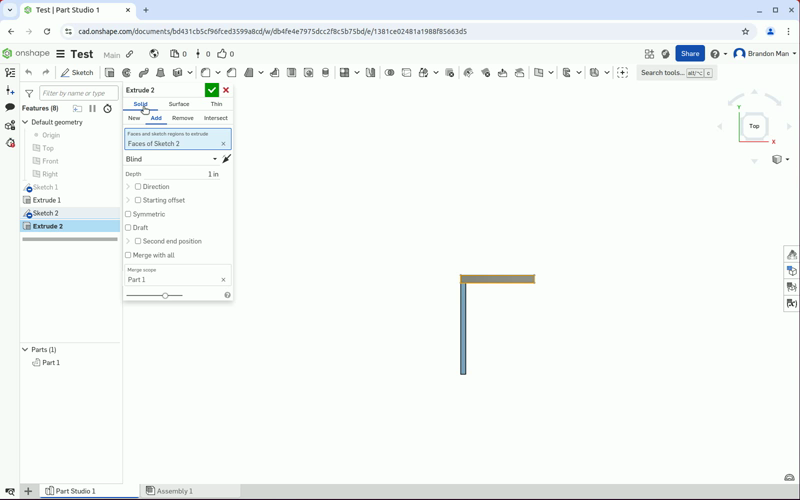
click(143, 106)
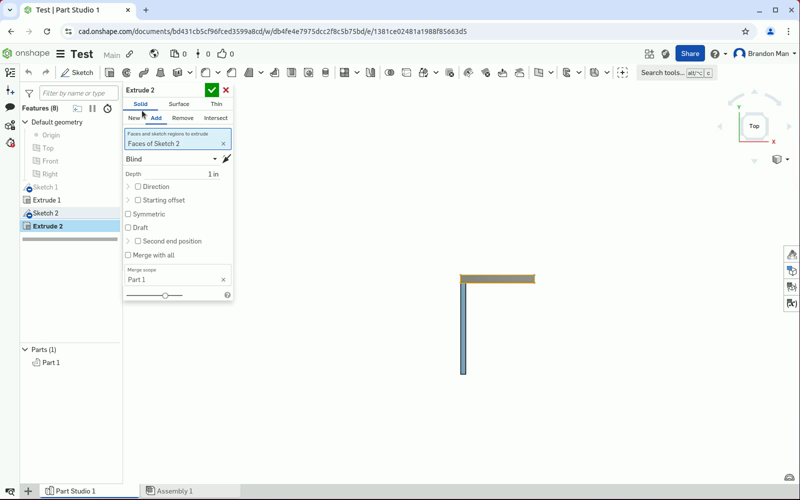
mouse_move(137, 120)
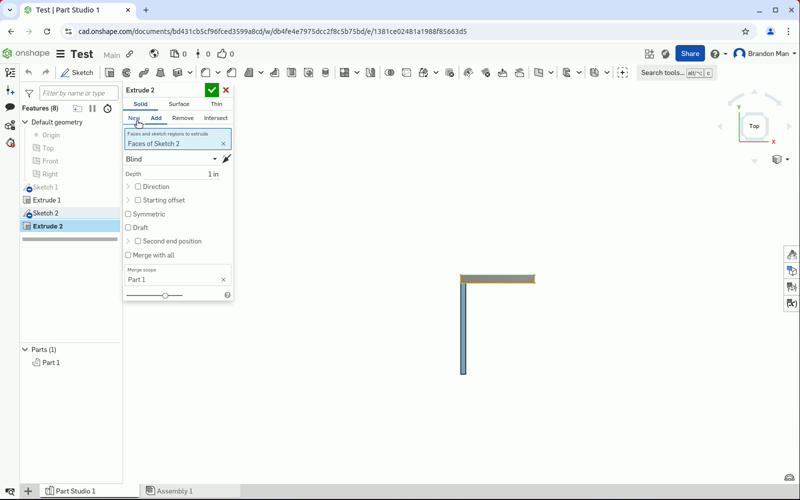
click(137, 120)
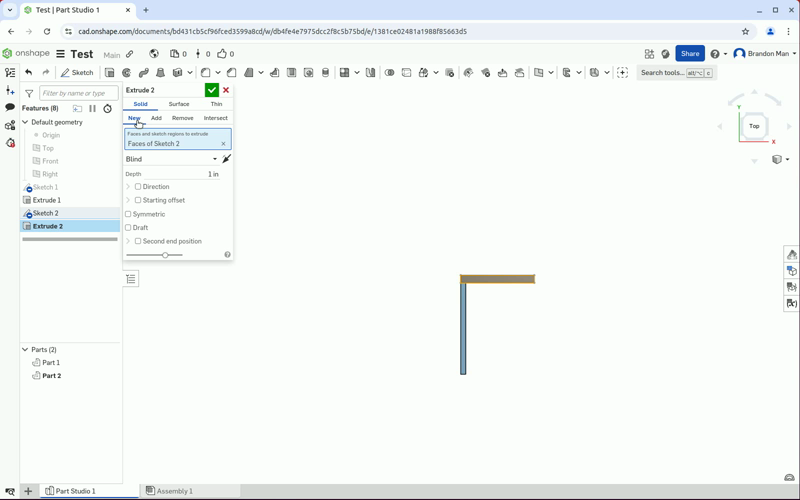
key(tab, 4)
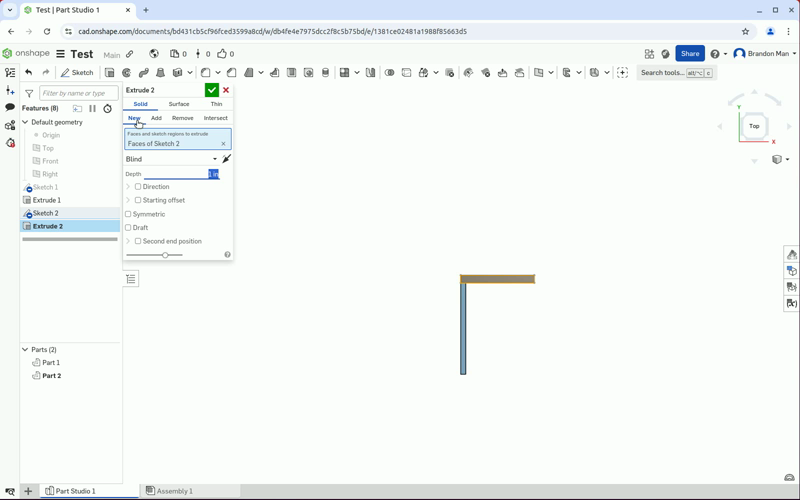
text(23.108)
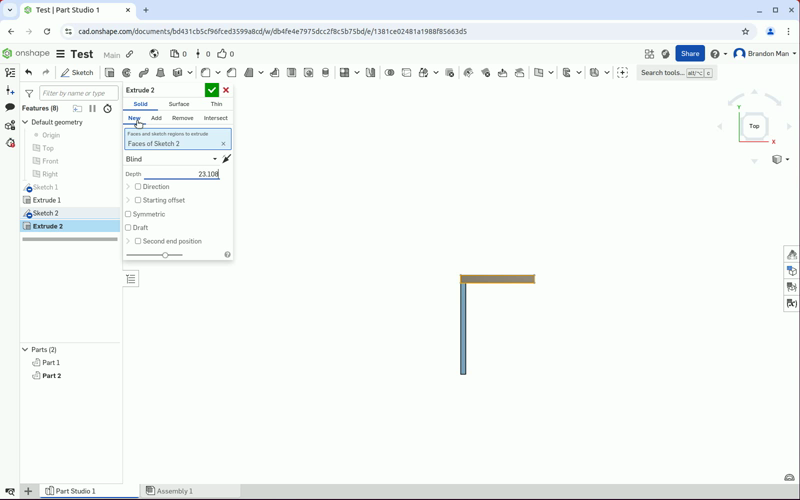
key(enter)
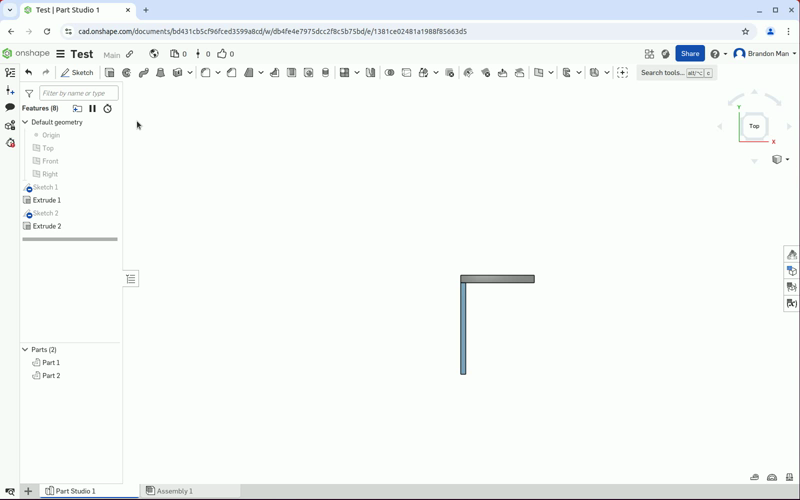
key(shift+h)
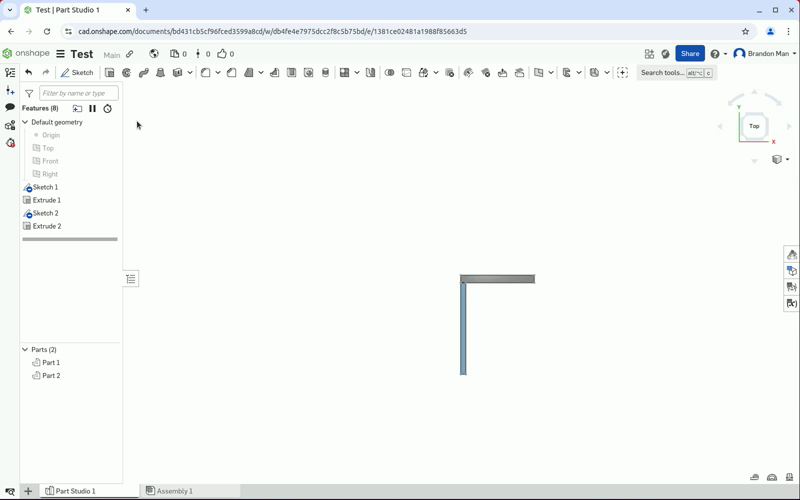
key(shift+h)
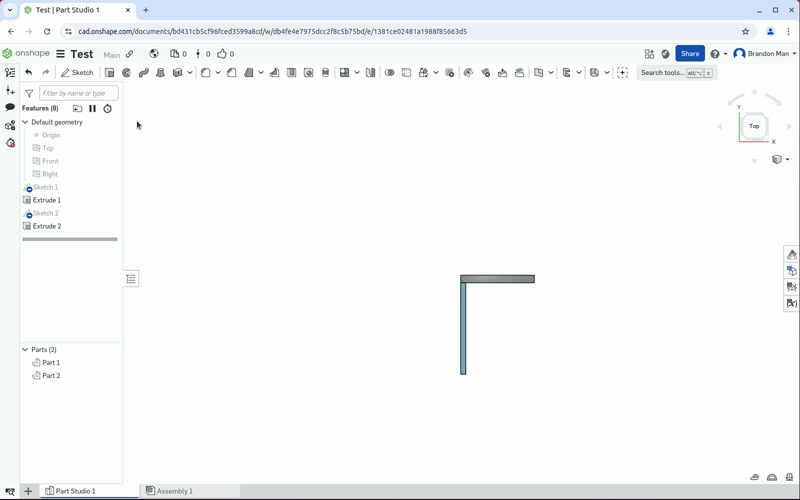
mouse_move(73, 189)
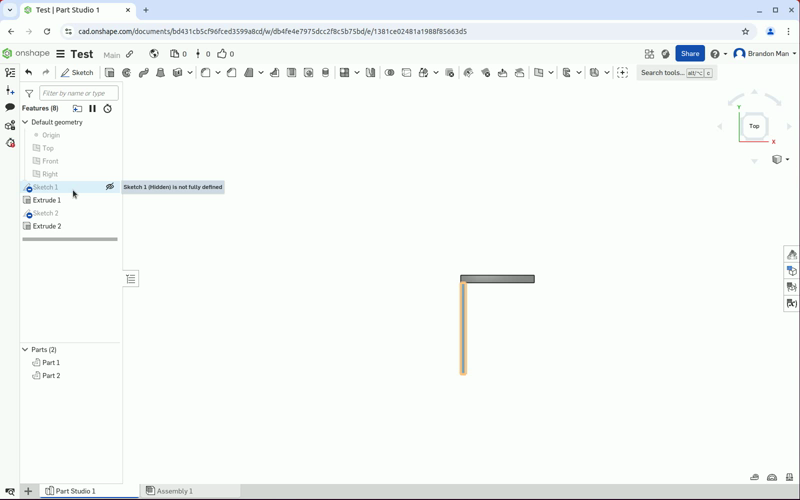
click(73, 189)
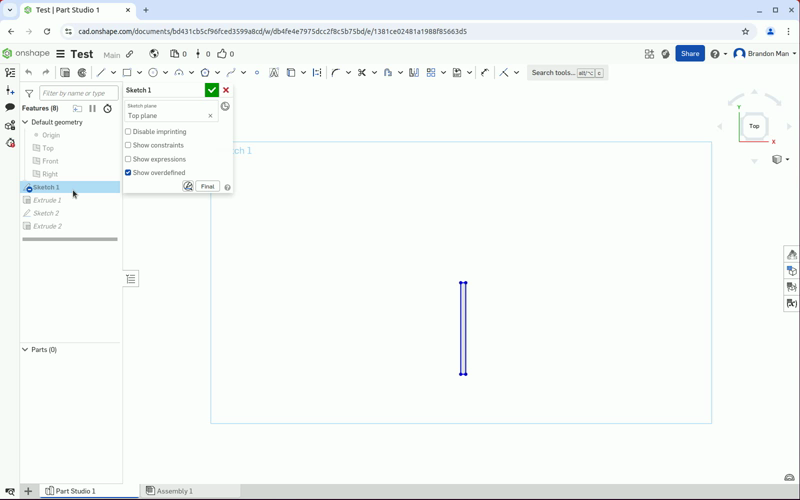
mouse_move(229, 92)
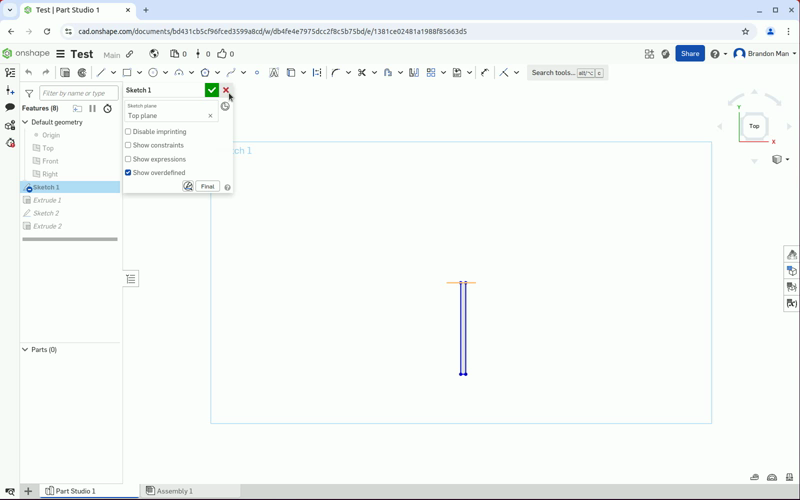
click(229, 92)
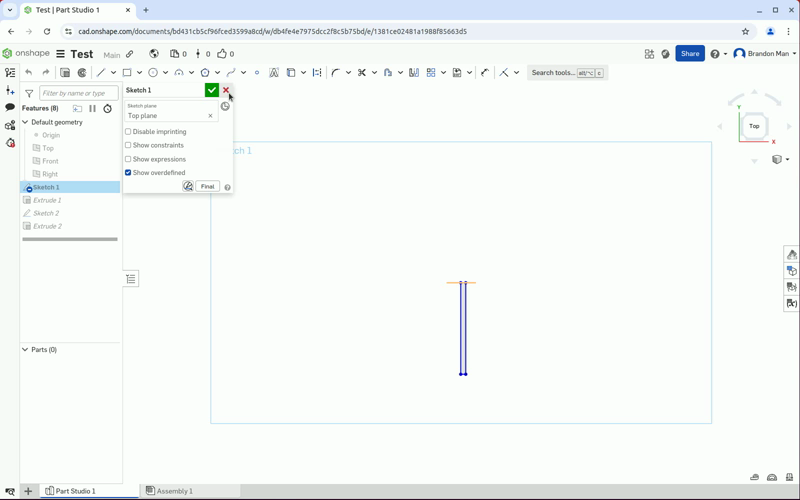
key(shift+s)
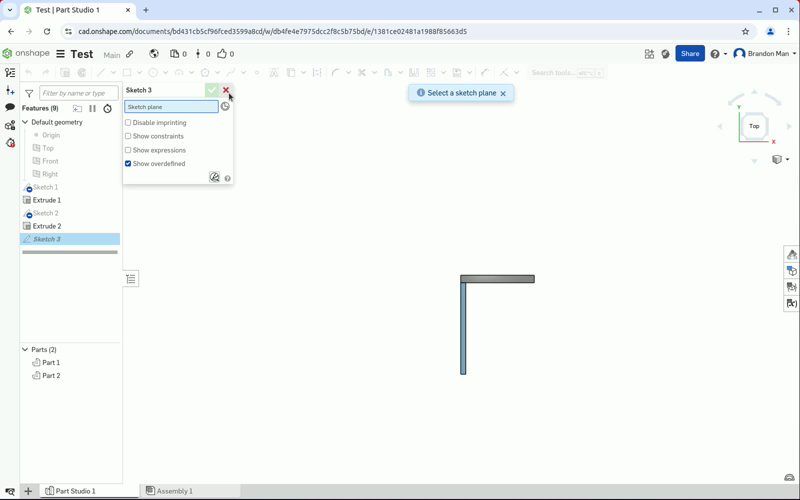
mouse_move(73, 150)
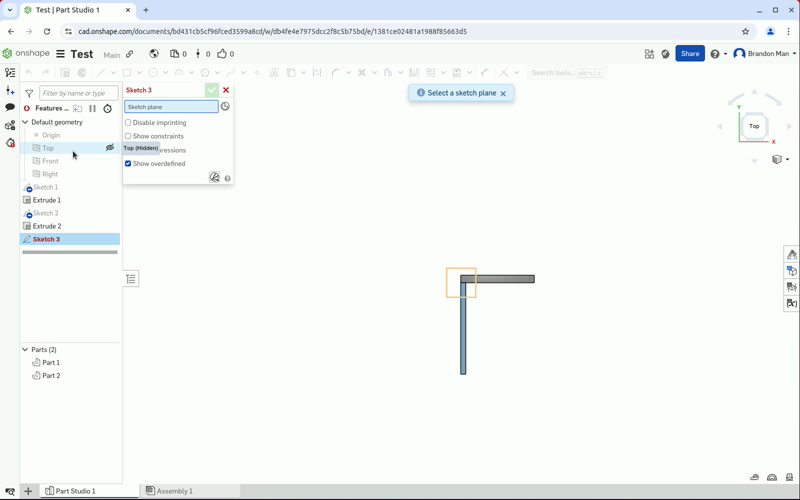
click(73, 150)
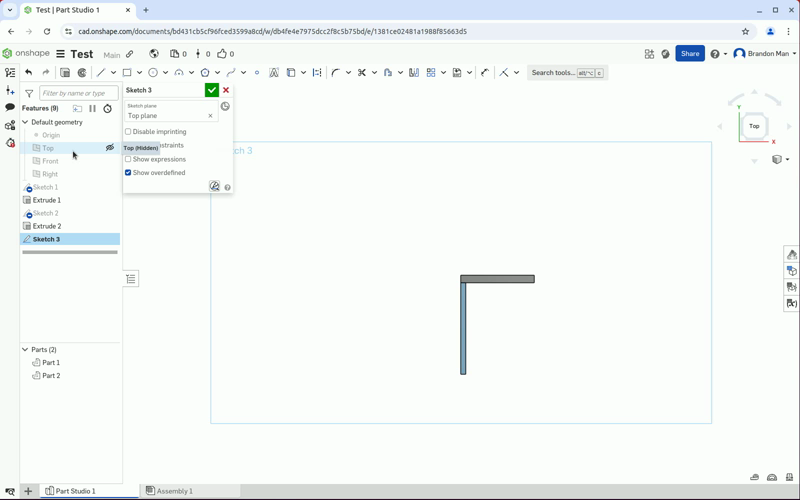
mouse_move(73, 352)
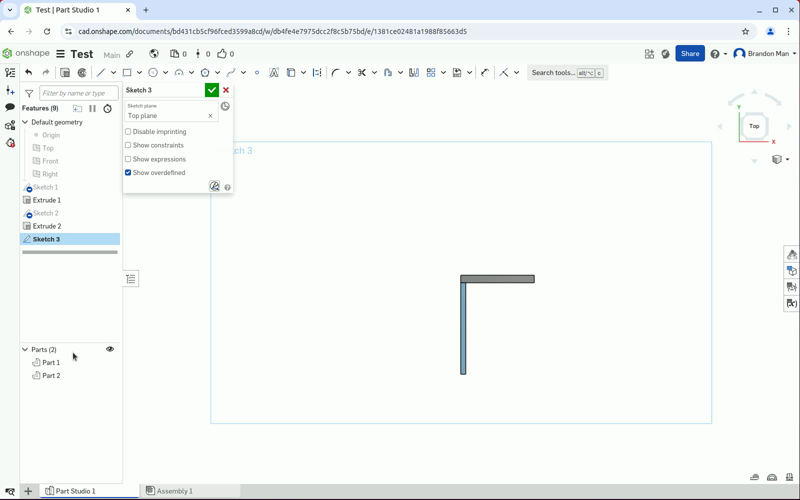
key(y)
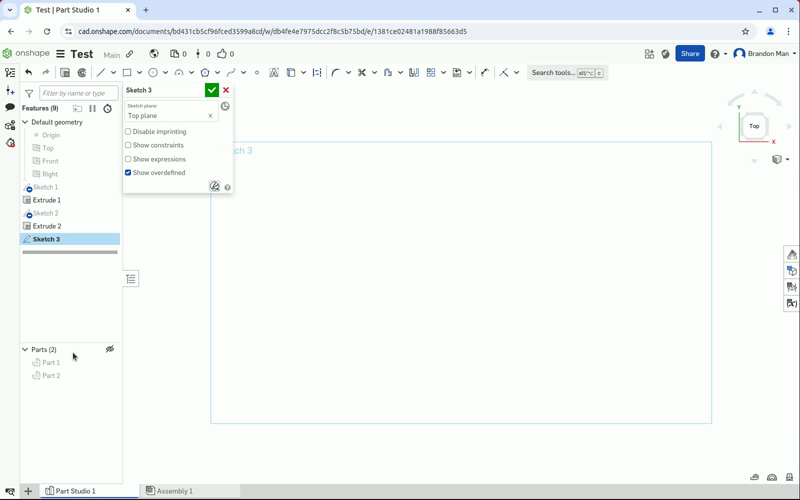
key(l)
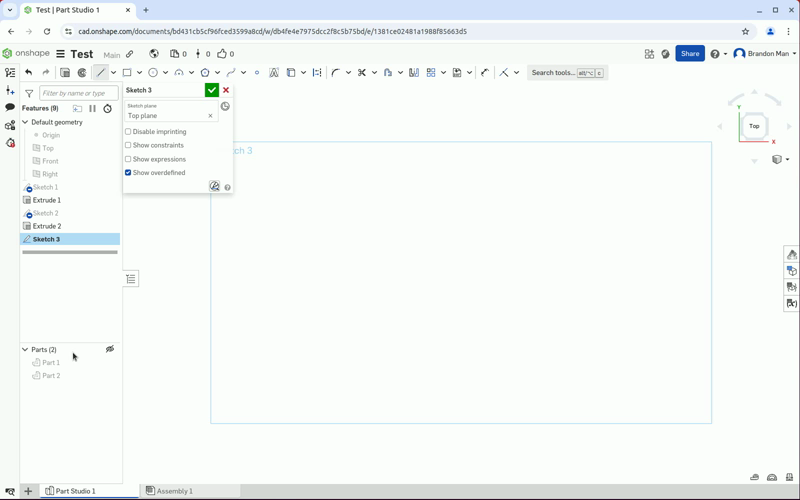
key_down(shift)
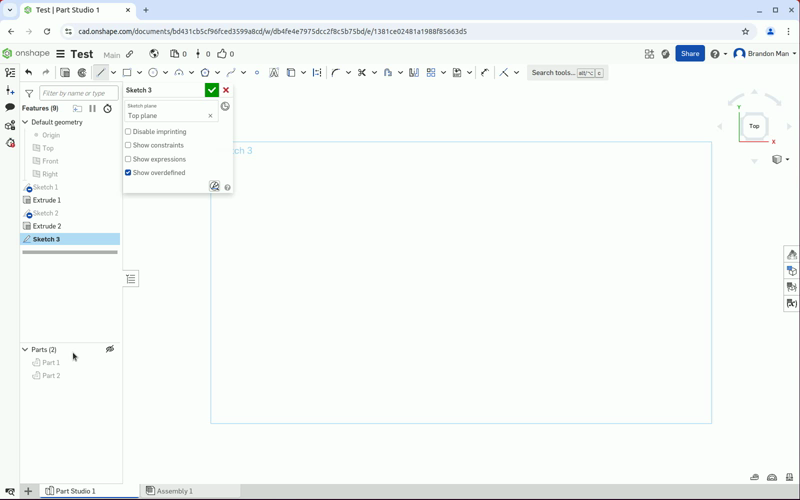
mouse_move(465, 369)
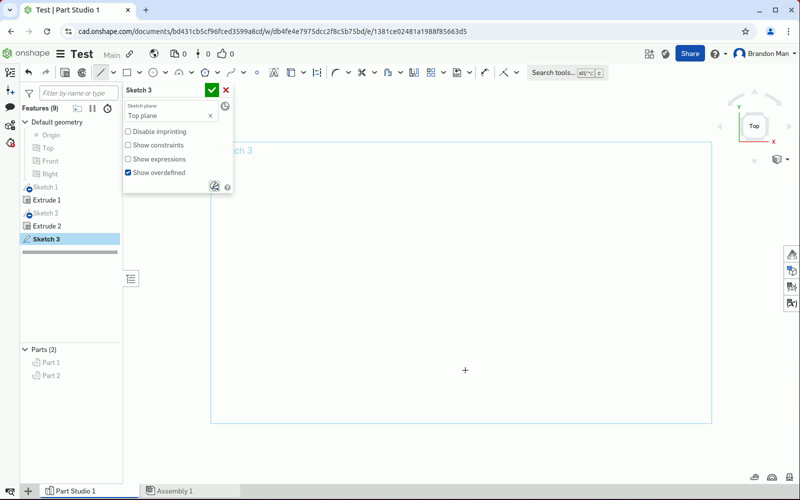
click(465, 369)
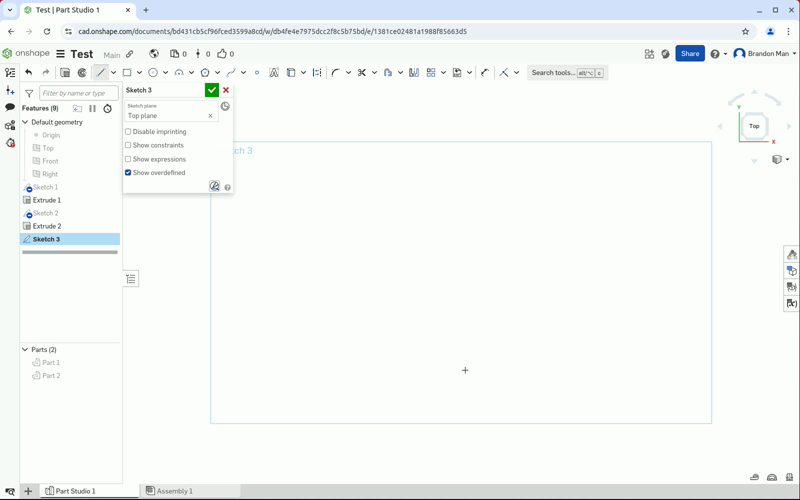
key_up(shift)
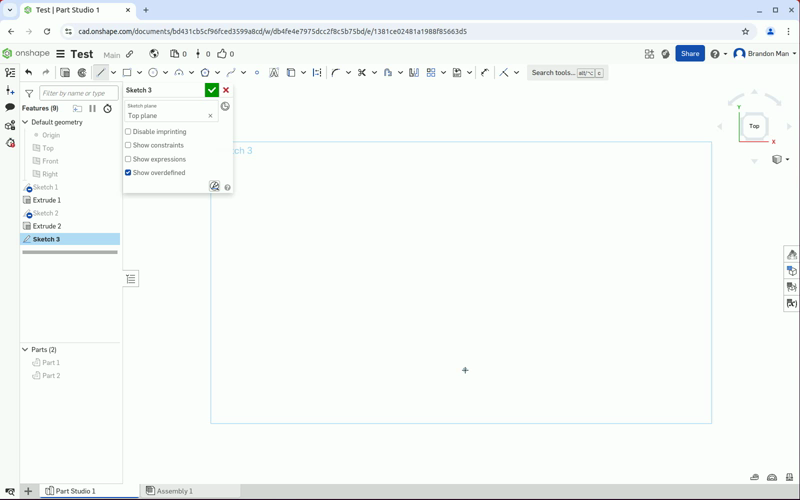
key_down(shift)
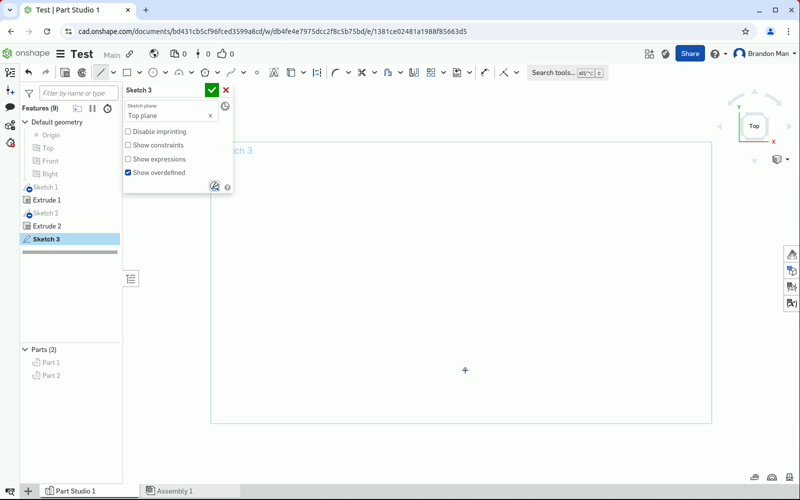
mouse_move(495, 369)
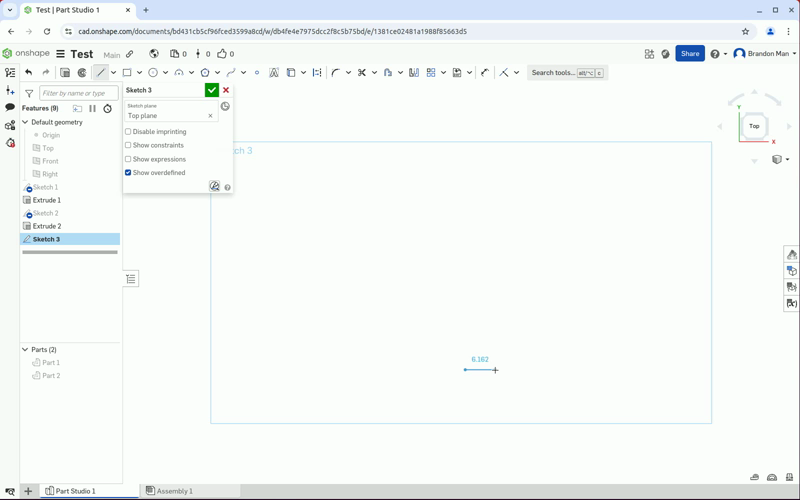
mouse_move(502, 369)
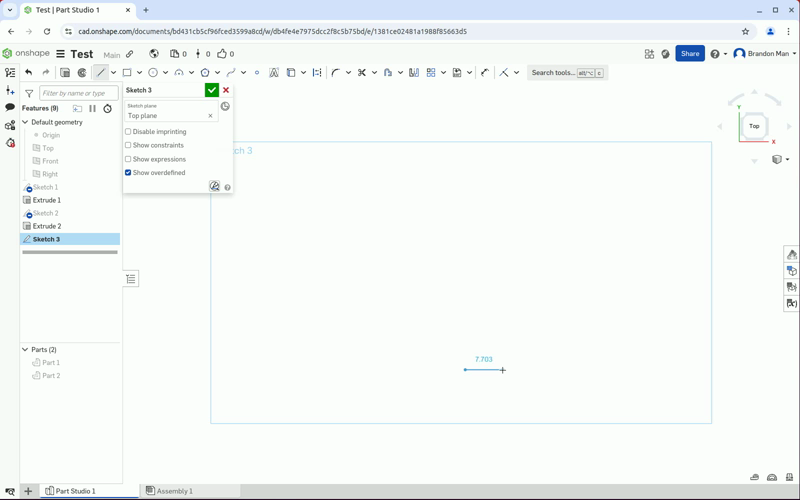
click(502, 369)
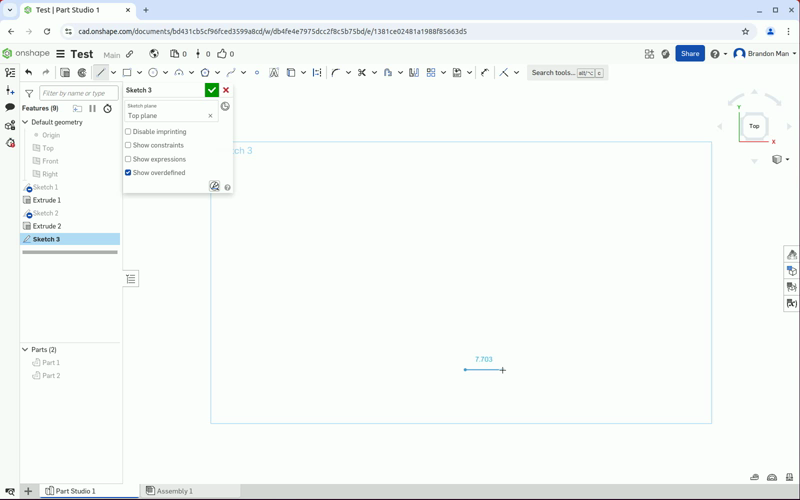
key_up(shift)
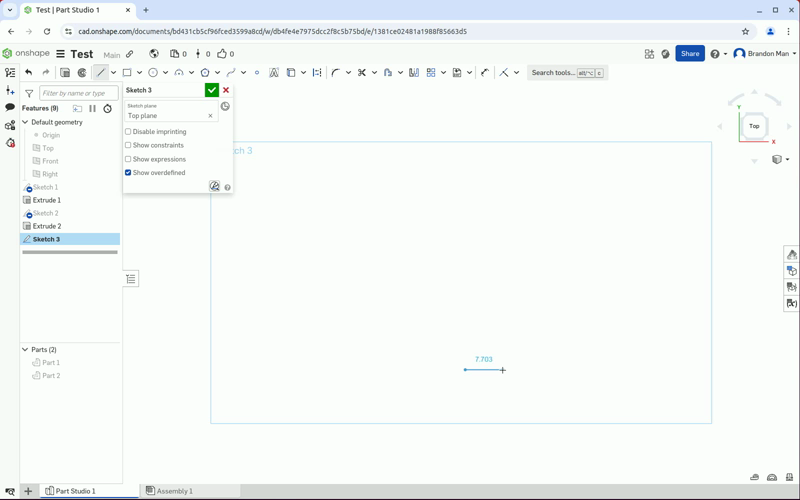
key_down(shift)
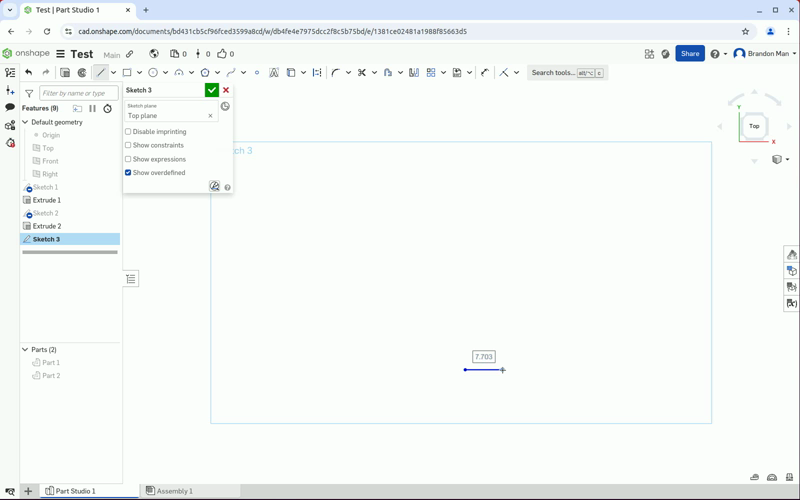
mouse_move(532, 369)
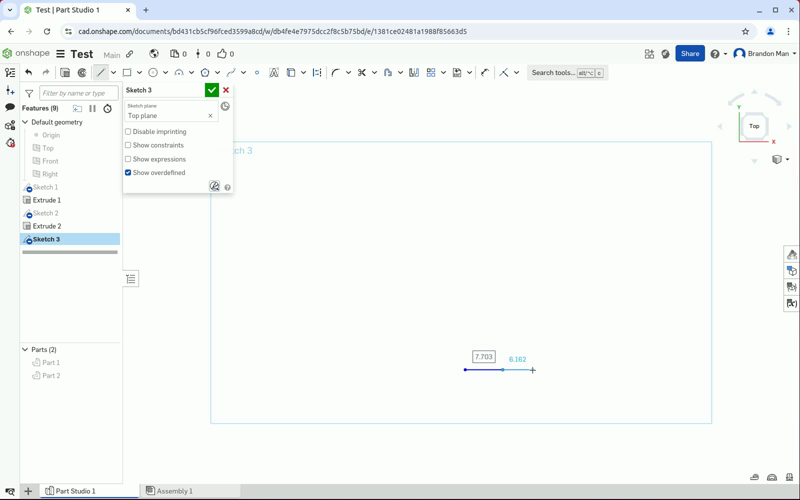
mouse_move(502, 363)
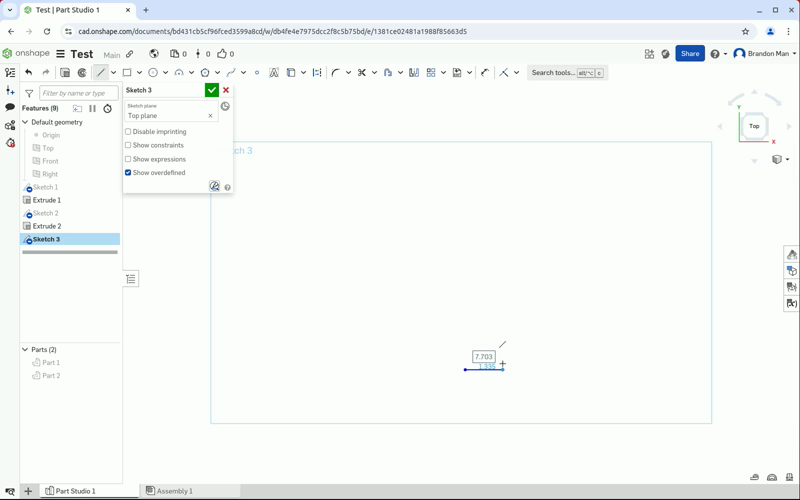
scroll(6)
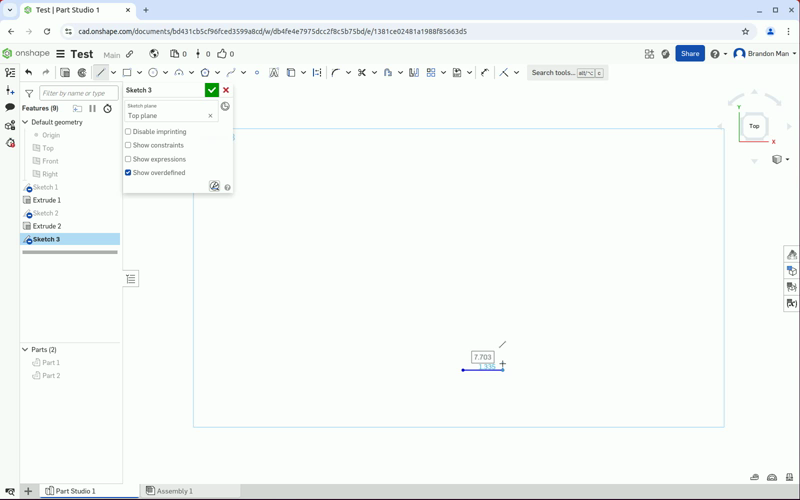
scroll(6)
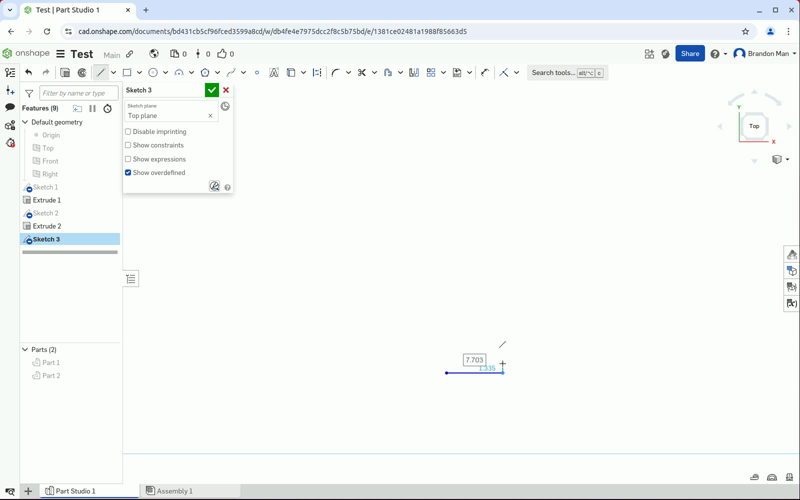
scroll(6)
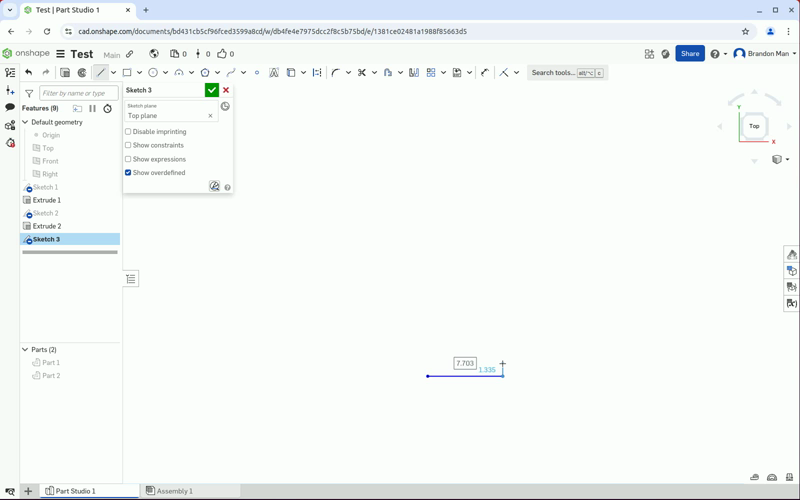
scroll(6)
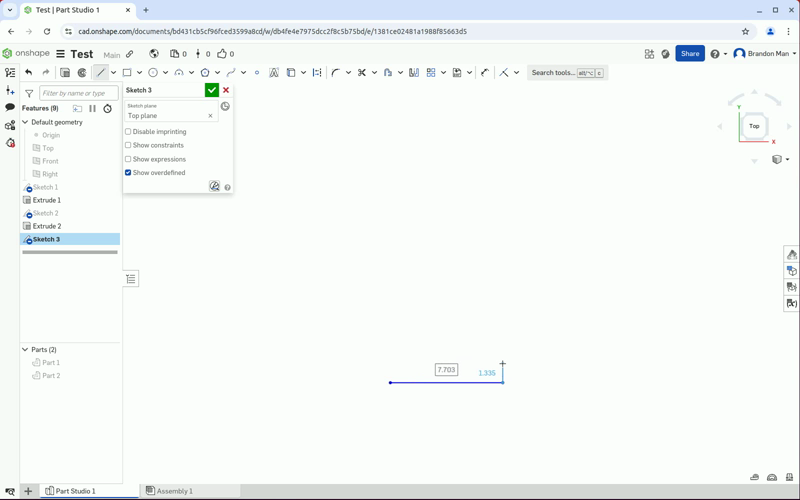
scroll(6)
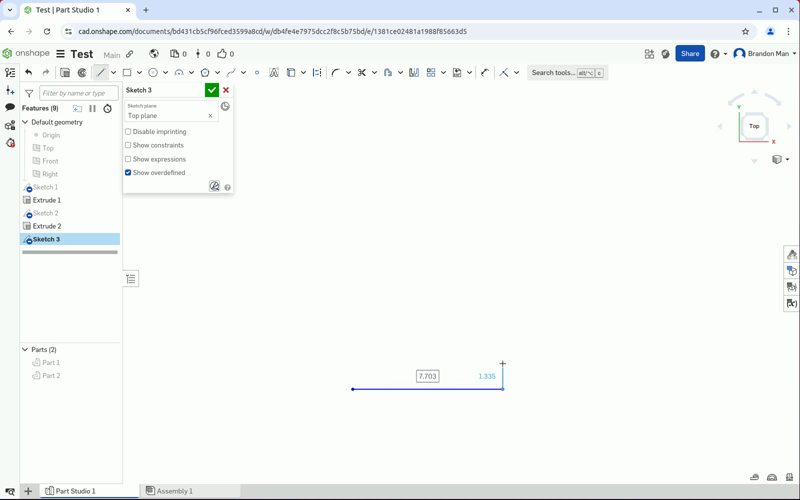
scroll(6)
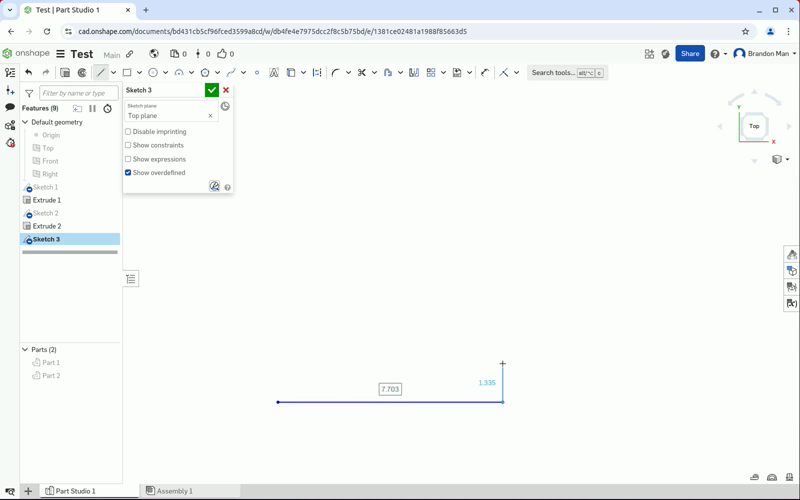
scroll(6)
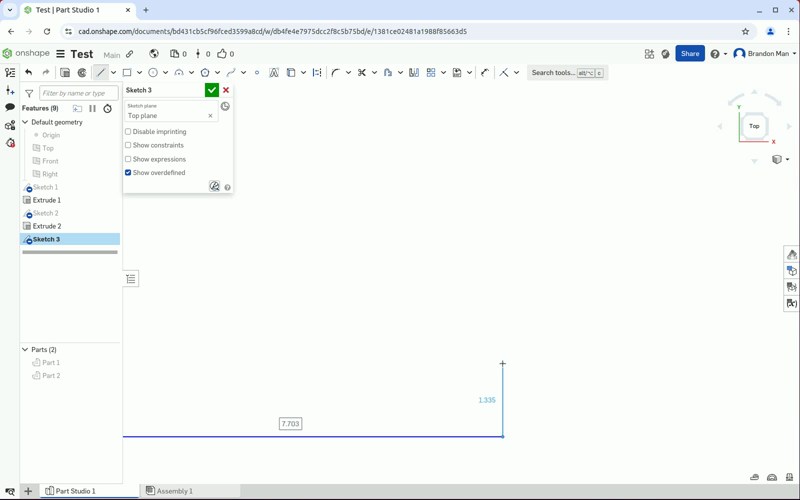
click(502, 363)
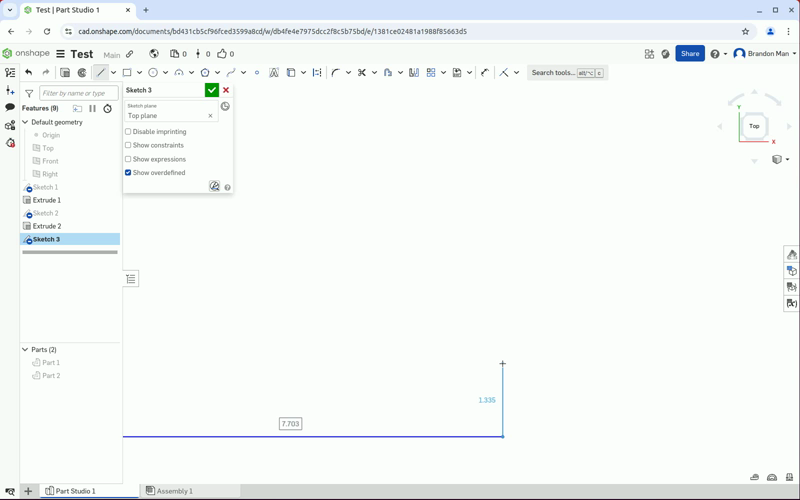
scroll(-6)
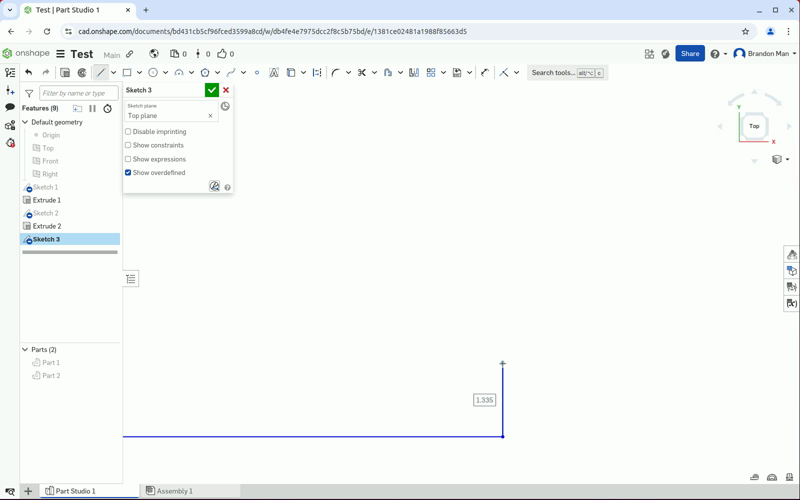
scroll(-6)
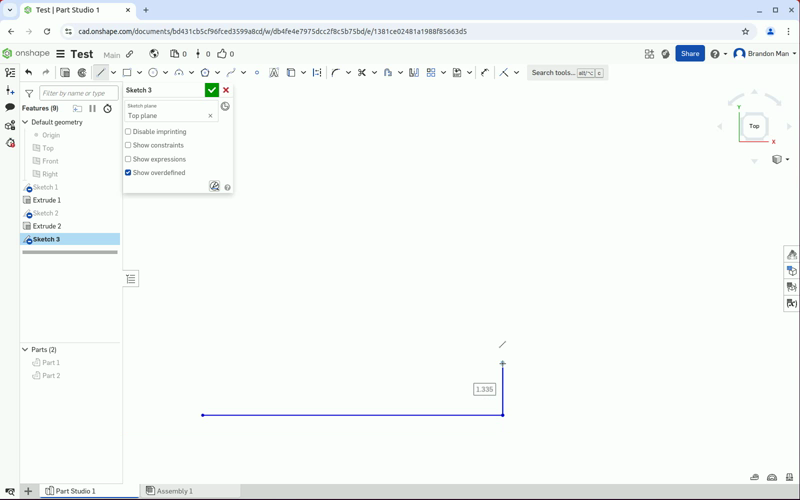
scroll(-6)
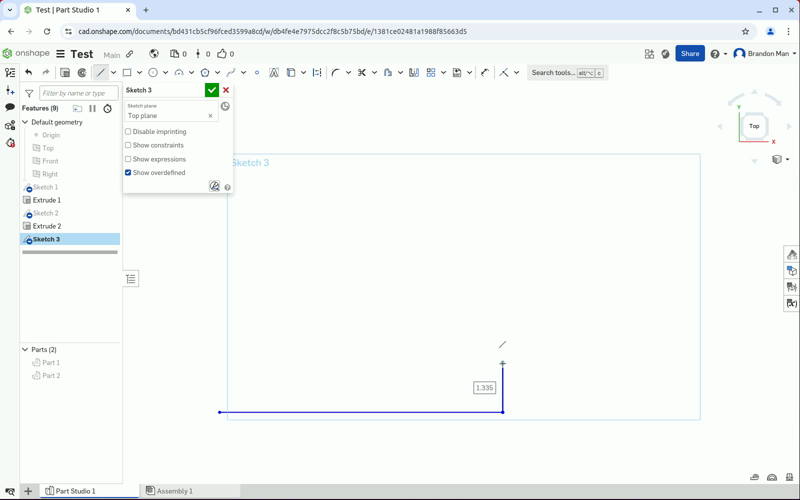
scroll(-6)
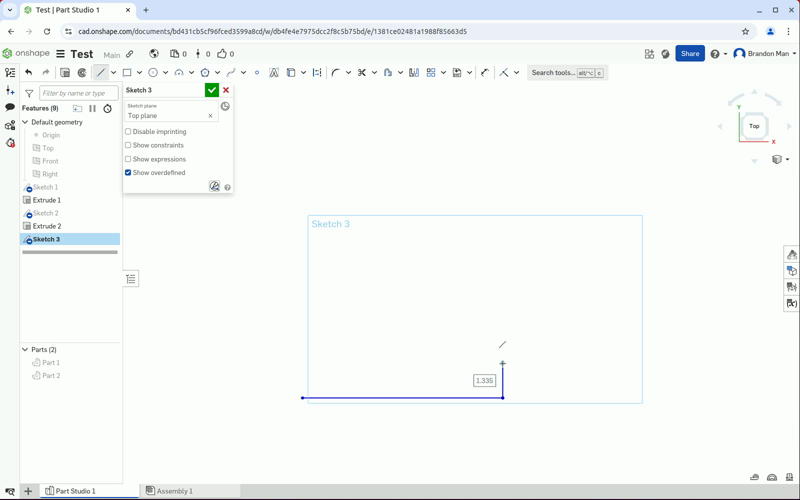
scroll(-6)
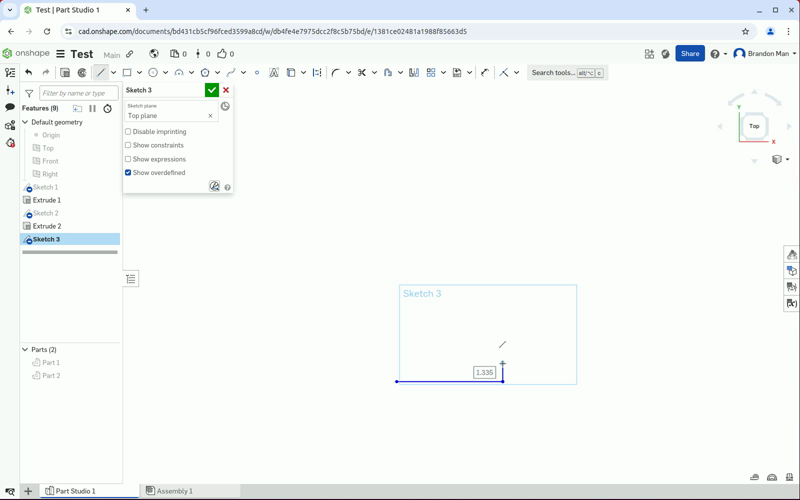
scroll(-6)
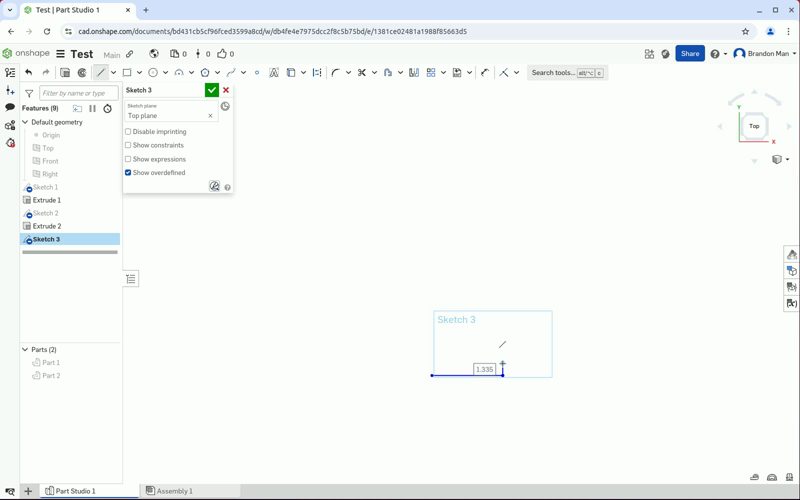
scroll(-6)
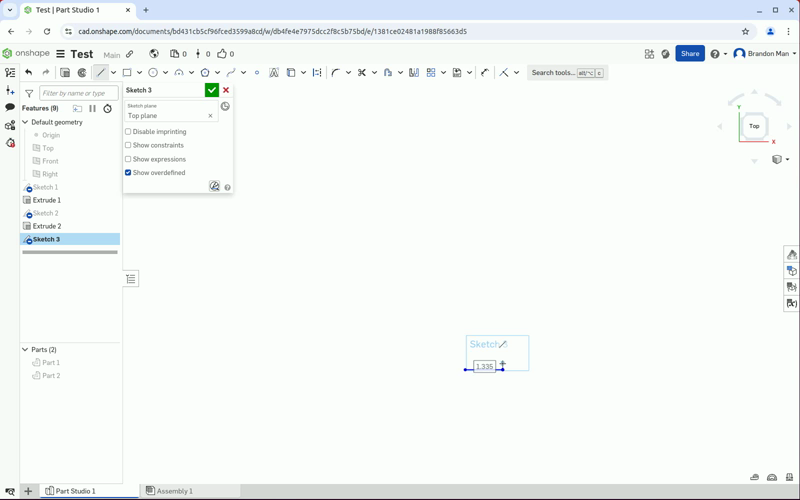
key_up(shift)
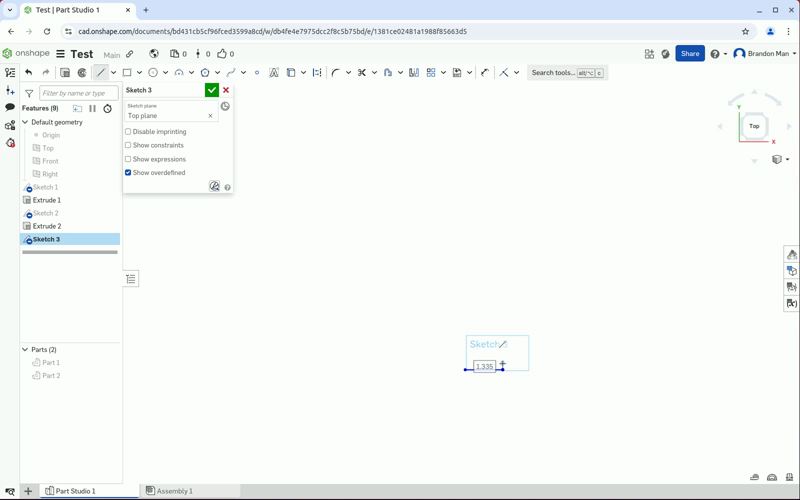
key_down(shift)
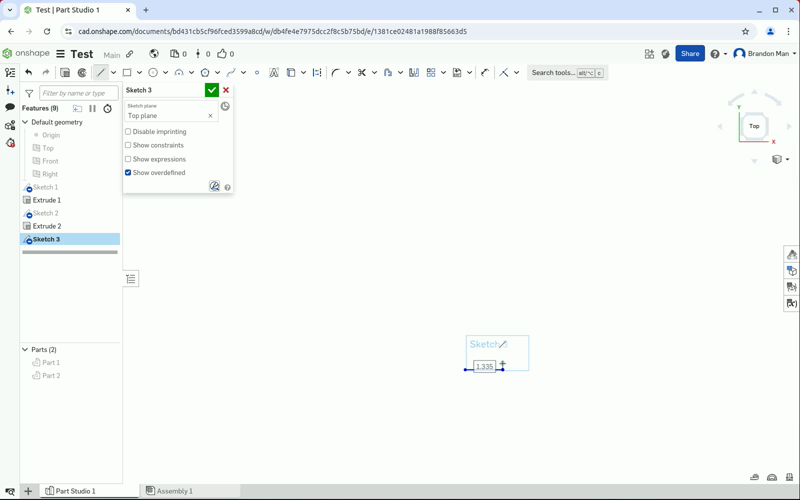
mouse_move(532, 363)
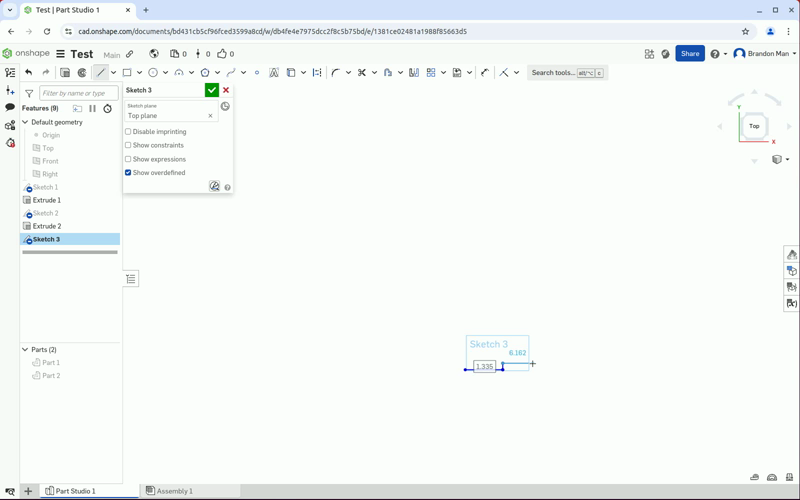
mouse_move(465, 363)
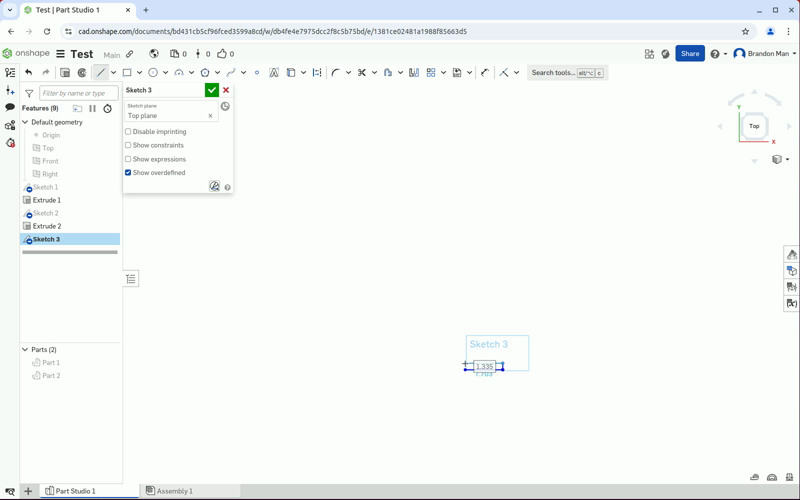
click(465, 363)
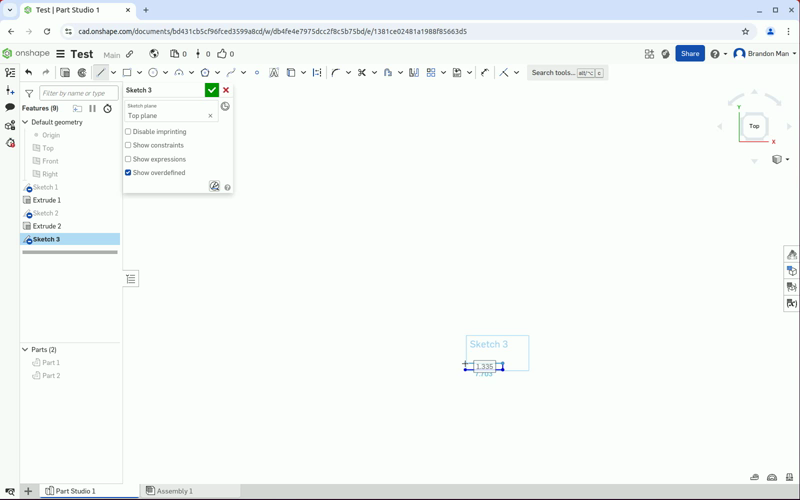
key_up(shift)
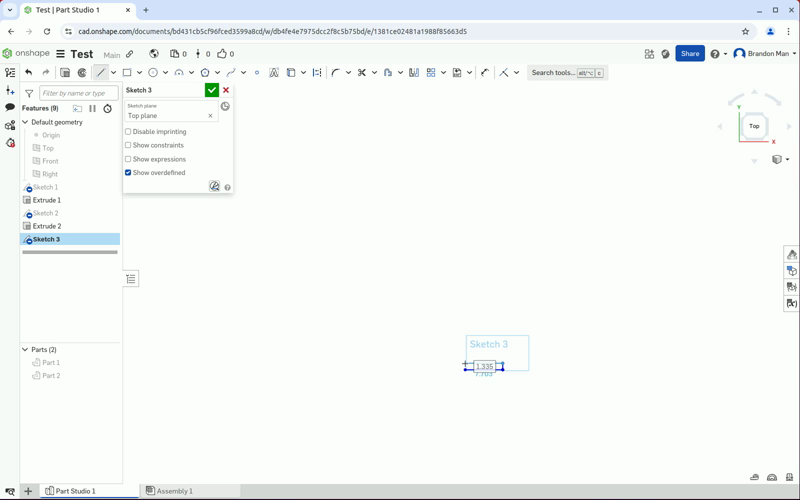
mouse_move(495, 363)
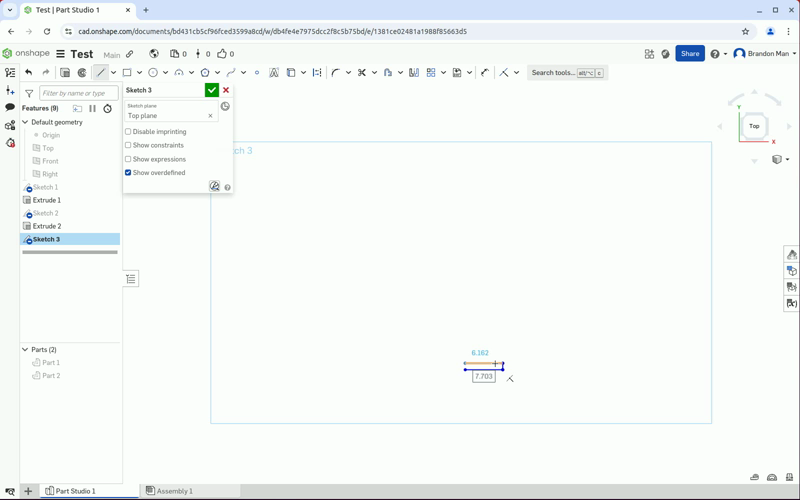
key_down(shift)
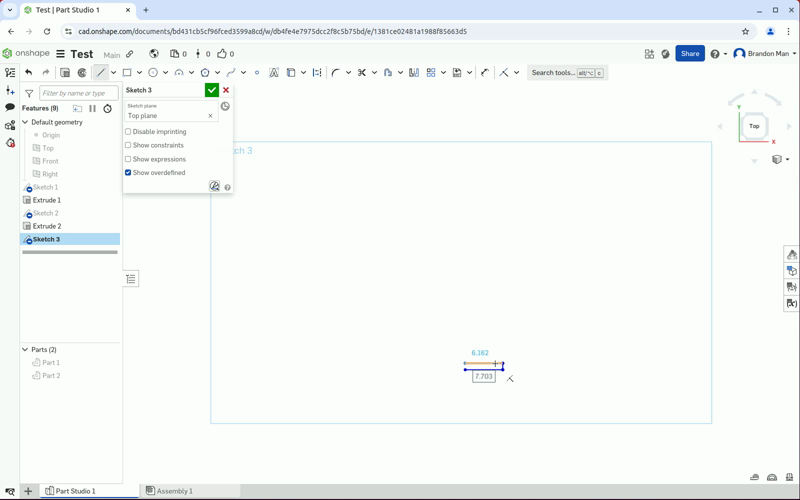
mouse_move(465, 369)
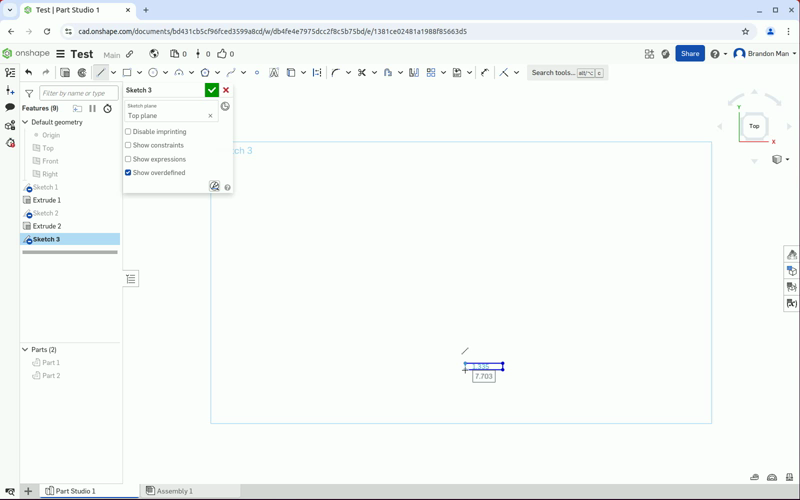
scroll(6)
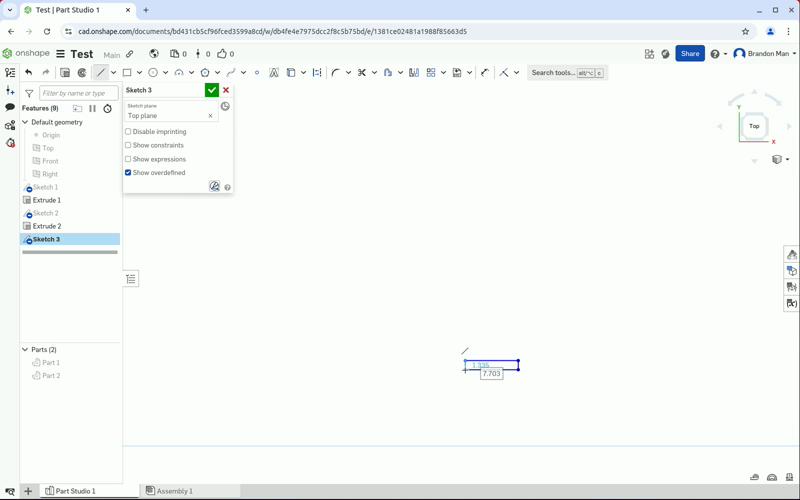
scroll(6)
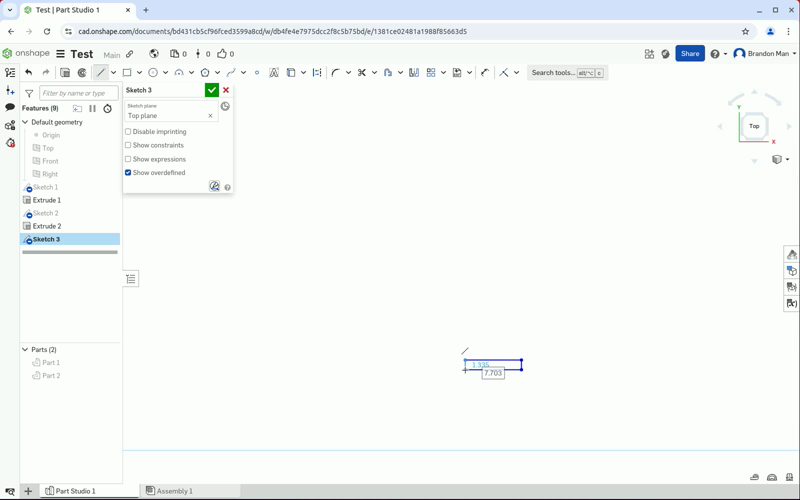
scroll(6)
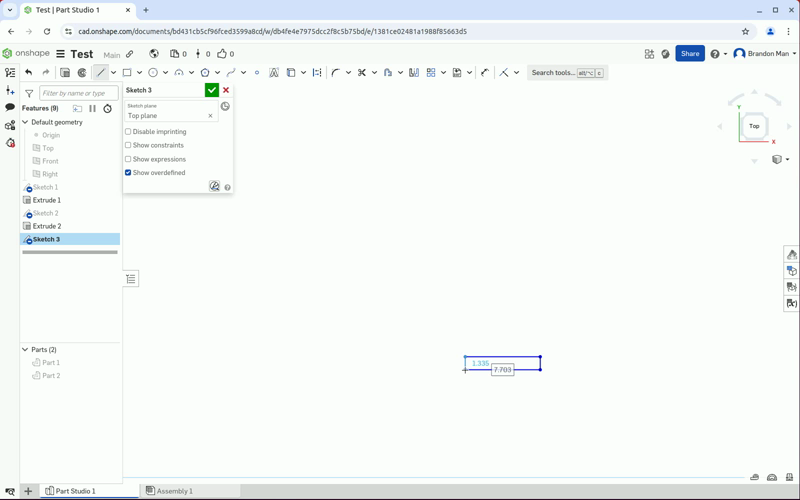
scroll(6)
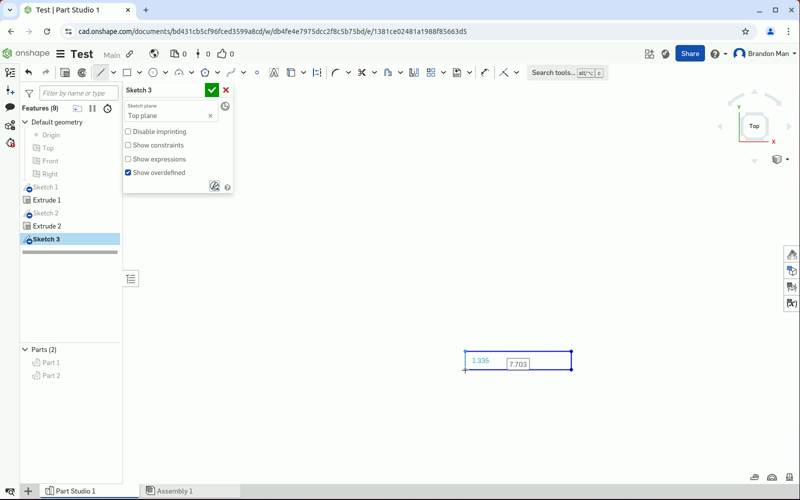
scroll(6)
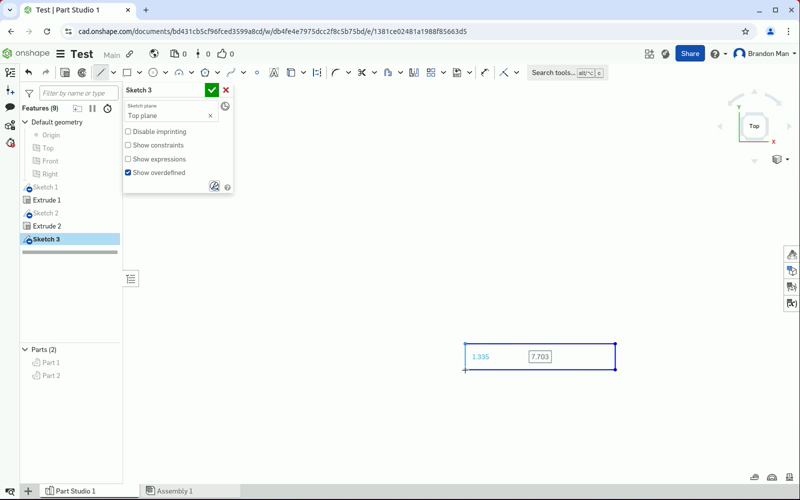
scroll(6)
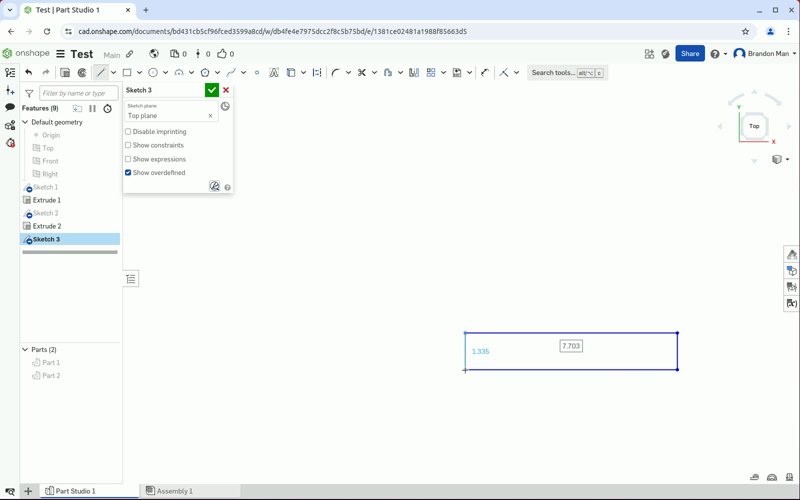
scroll(6)
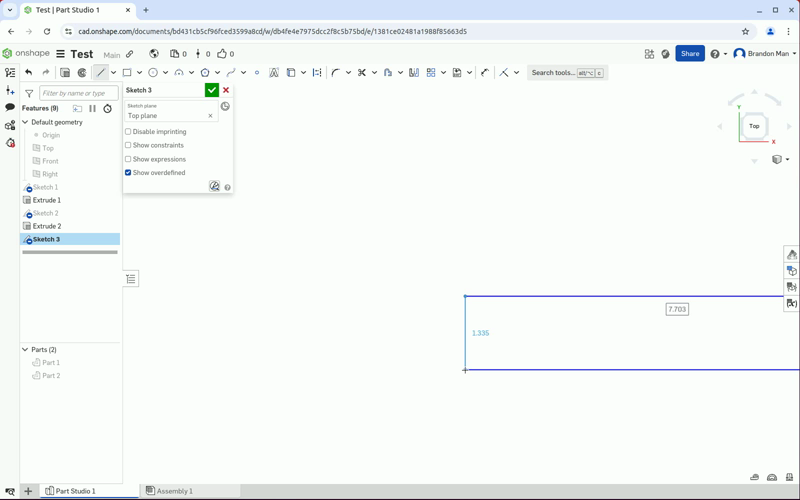
key_up(shift)
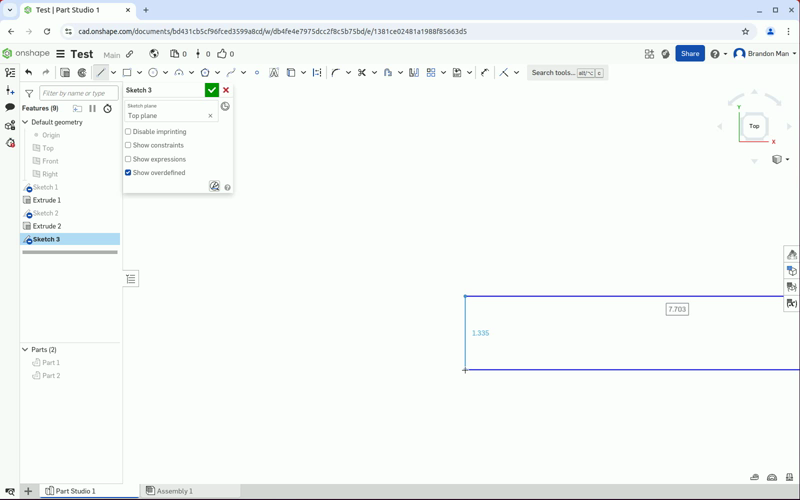
click(465, 369)
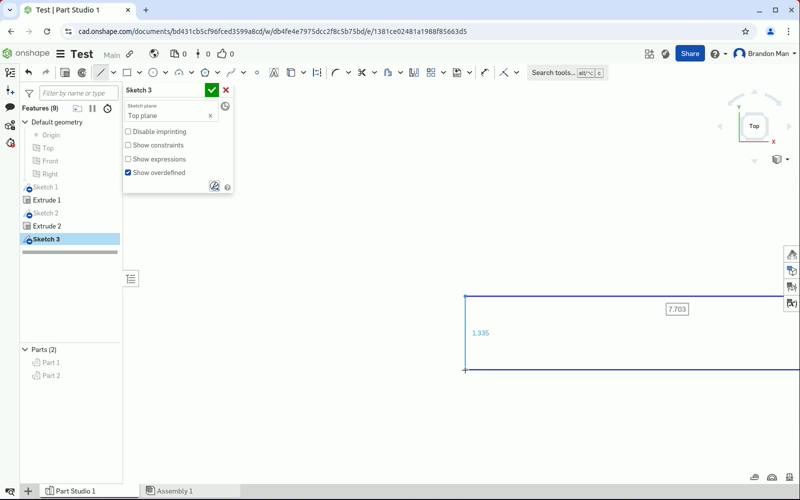
scroll(-6)
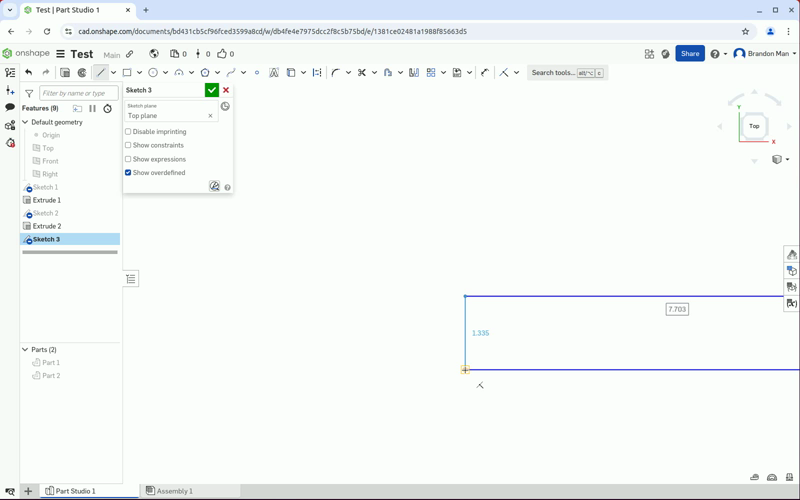
scroll(-6)
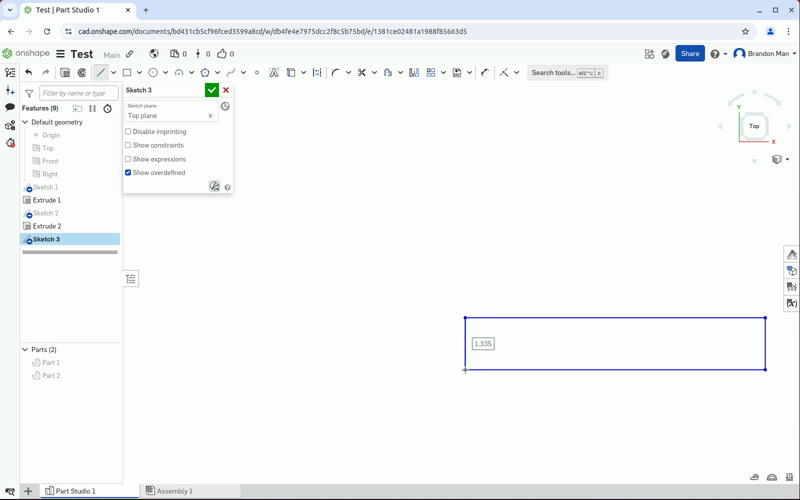
scroll(-6)
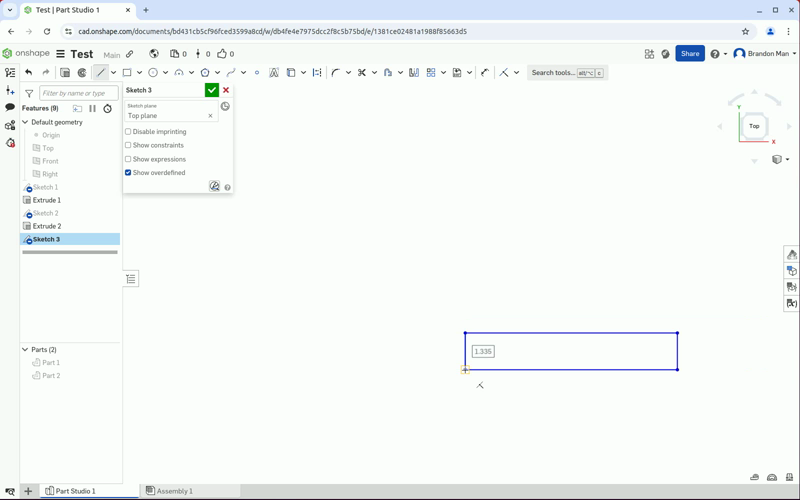
scroll(-6)
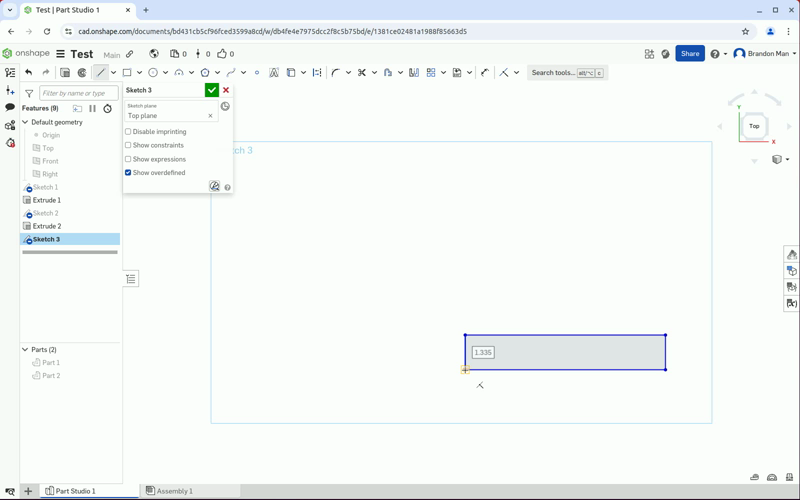
scroll(-6)
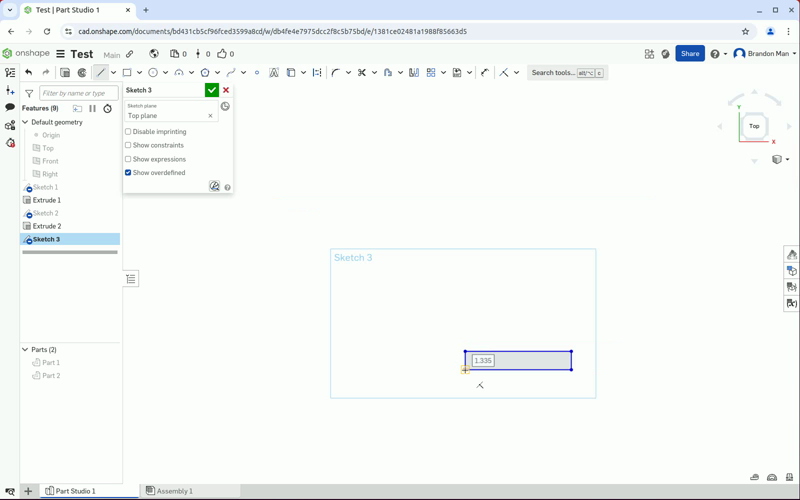
scroll(-6)
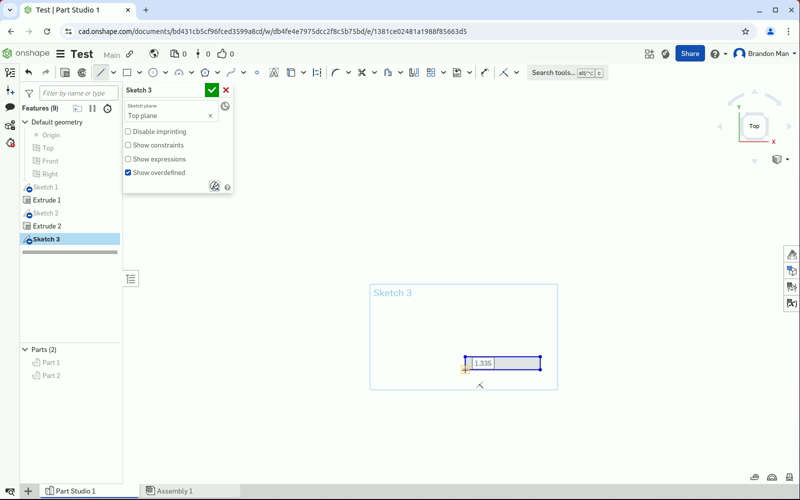
scroll(-6)
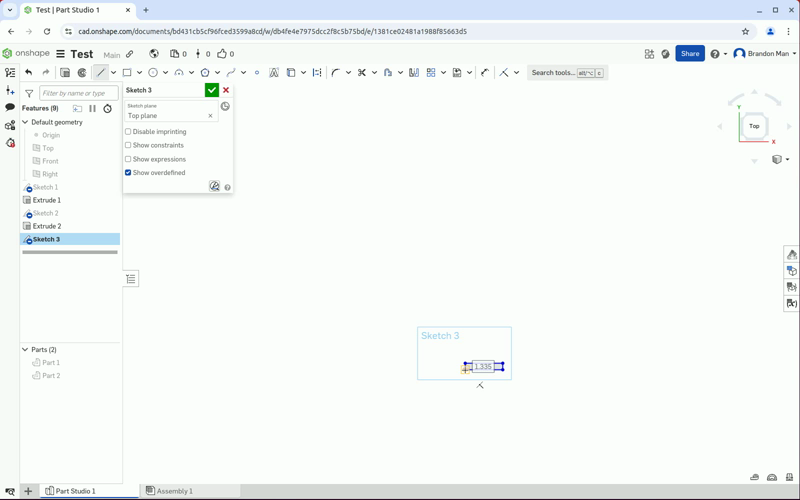
key(esc)
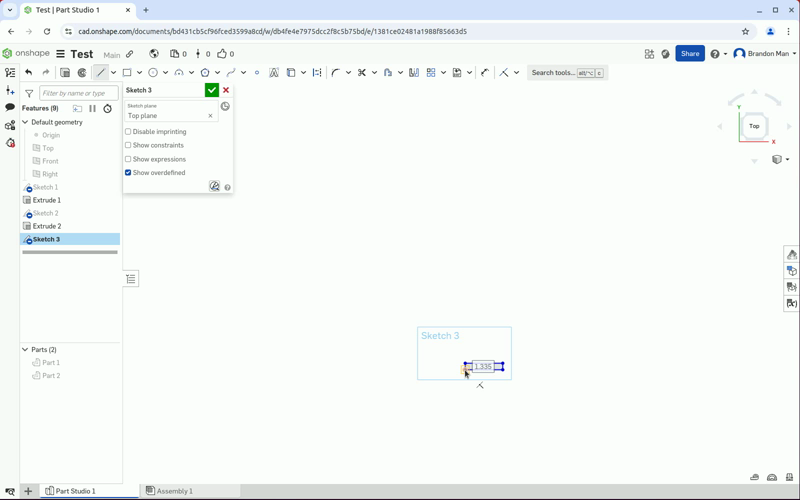
mouse_move(496, 369)
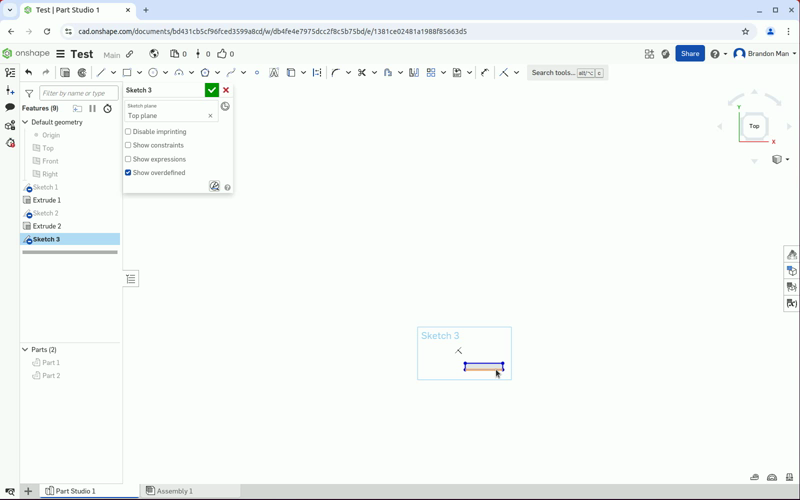
scroll(6)
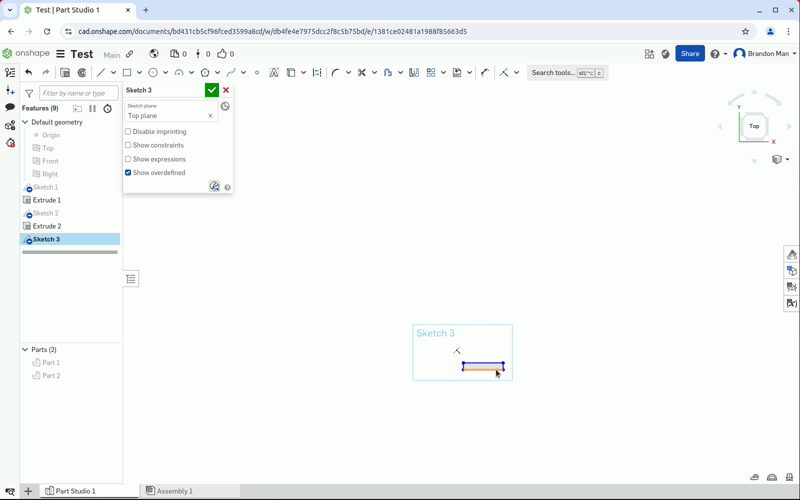
scroll(6)
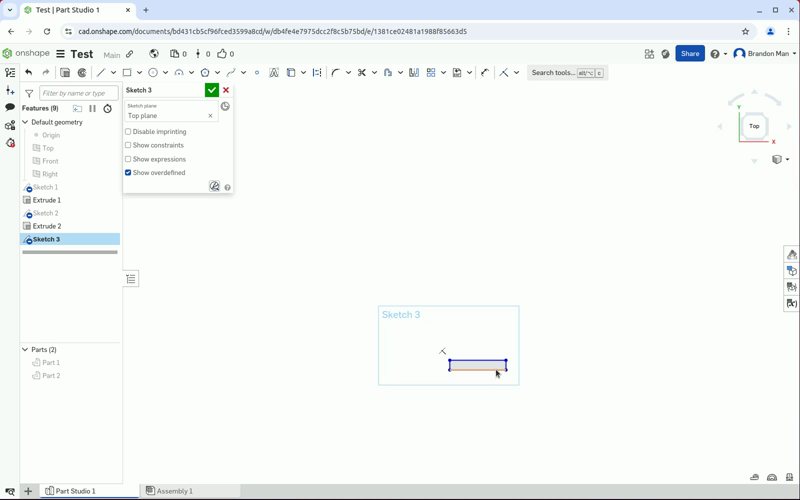
scroll(6)
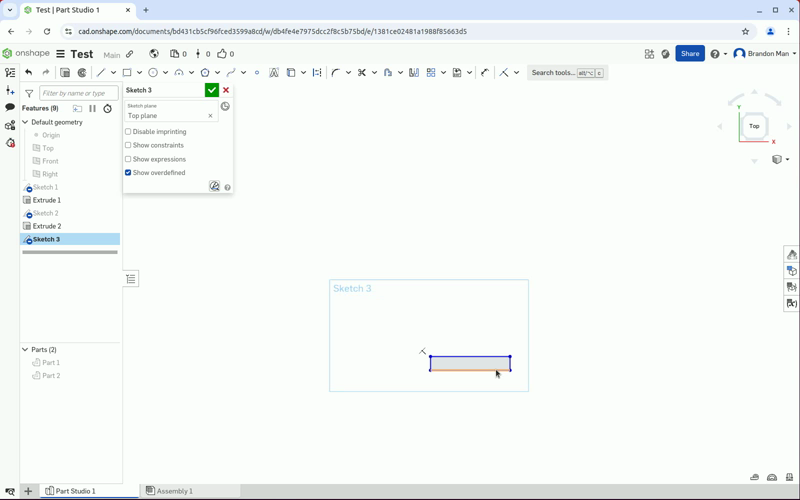
scroll(6)
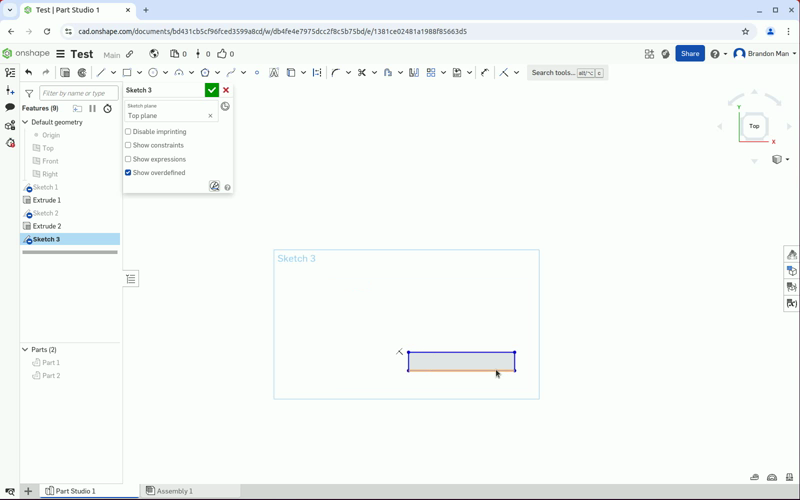
scroll(6)
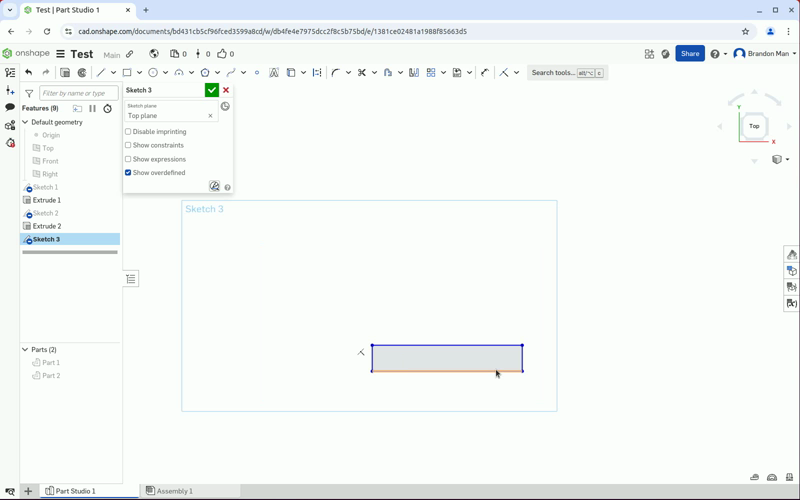
scroll(6)
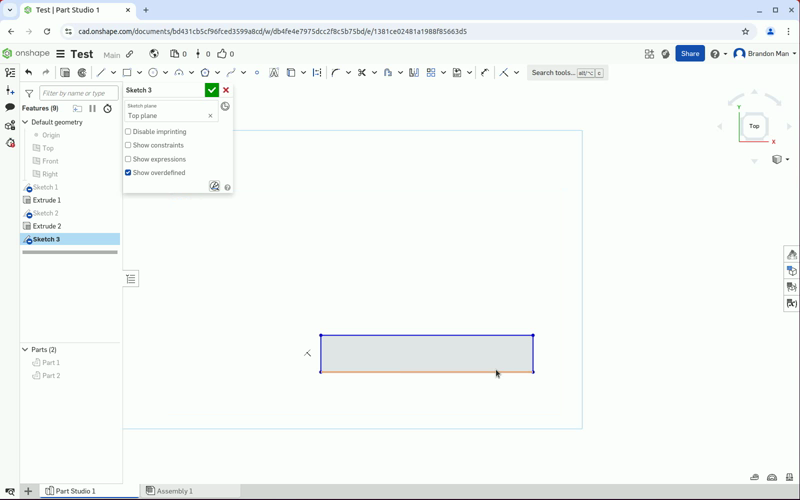
scroll(6)
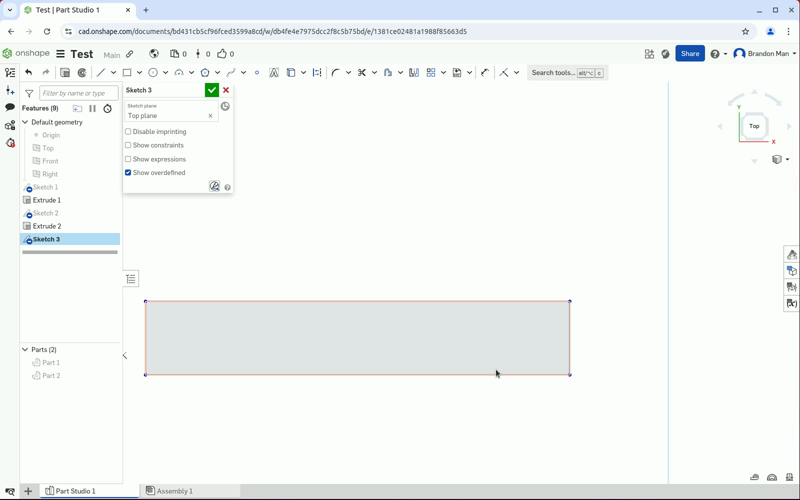
click(496, 369)
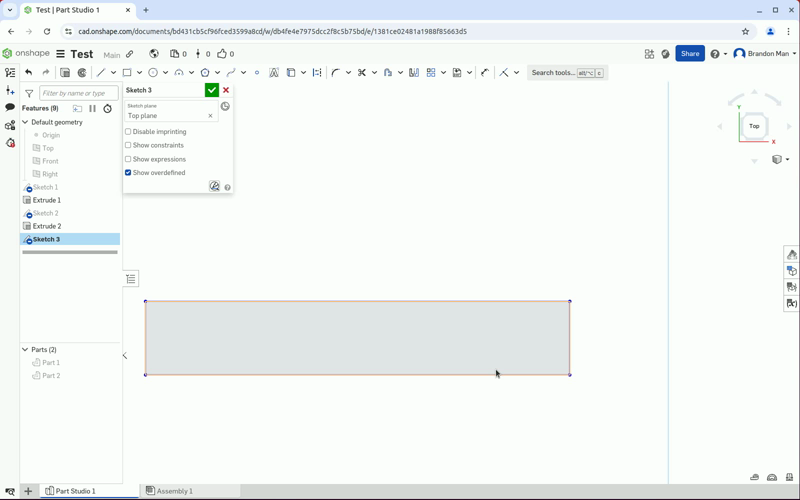
scroll(-6)
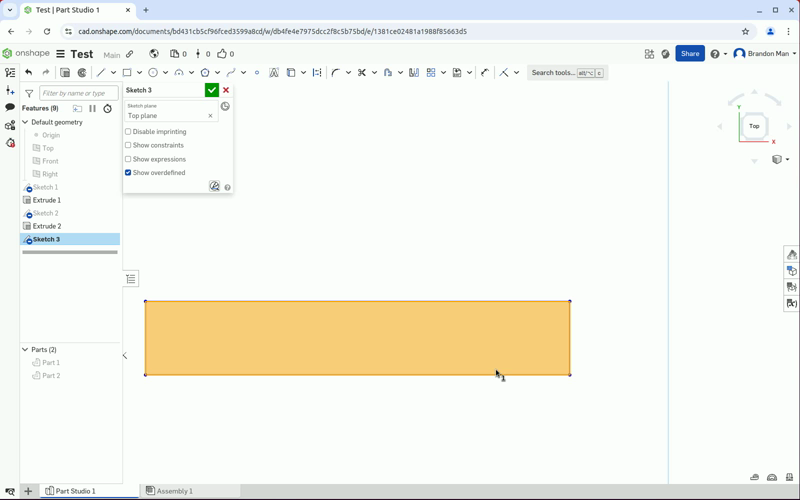
scroll(-6)
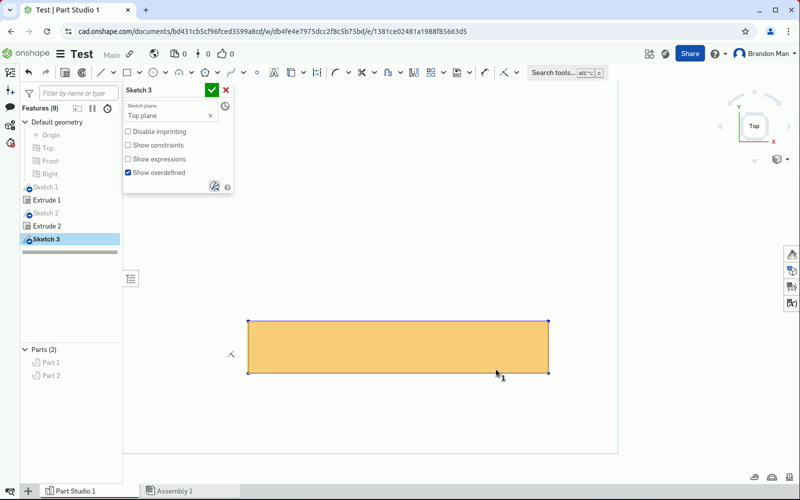
scroll(-6)
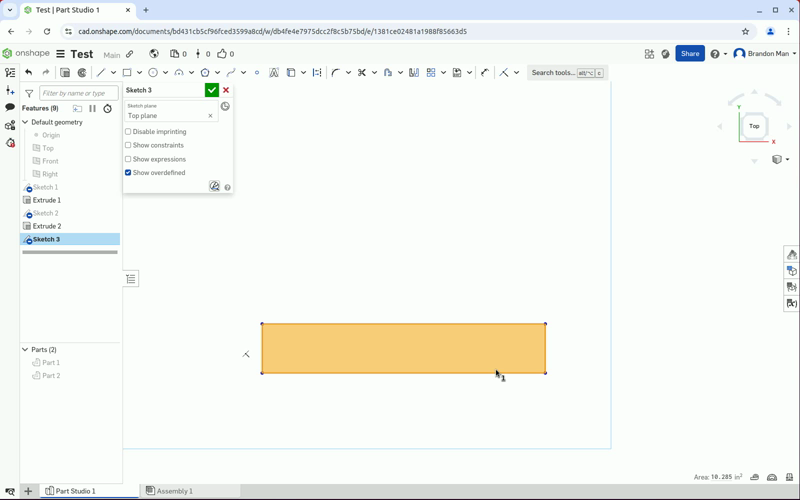
scroll(-6)
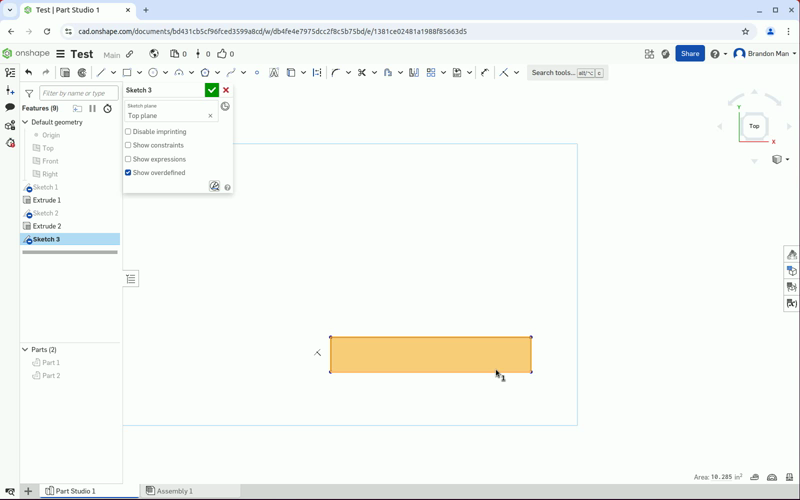
scroll(-6)
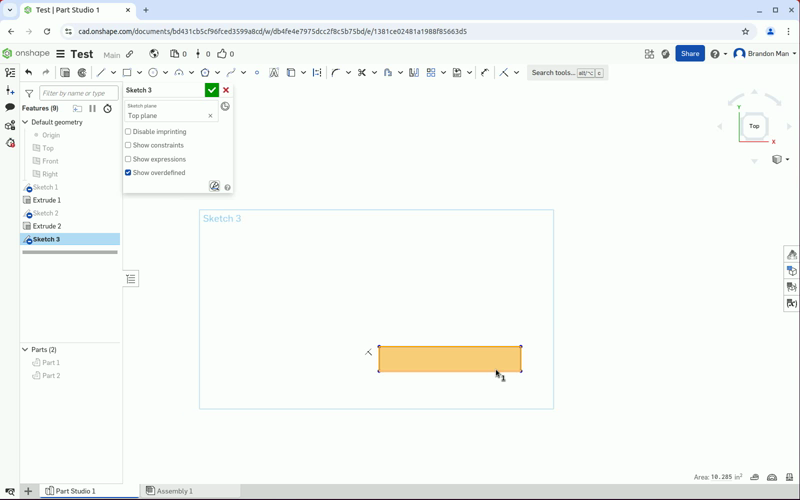
scroll(-6)
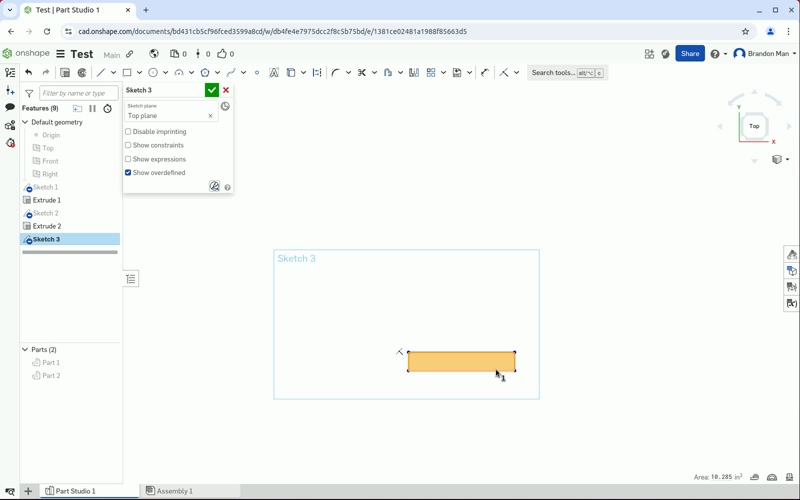
scroll(-6)
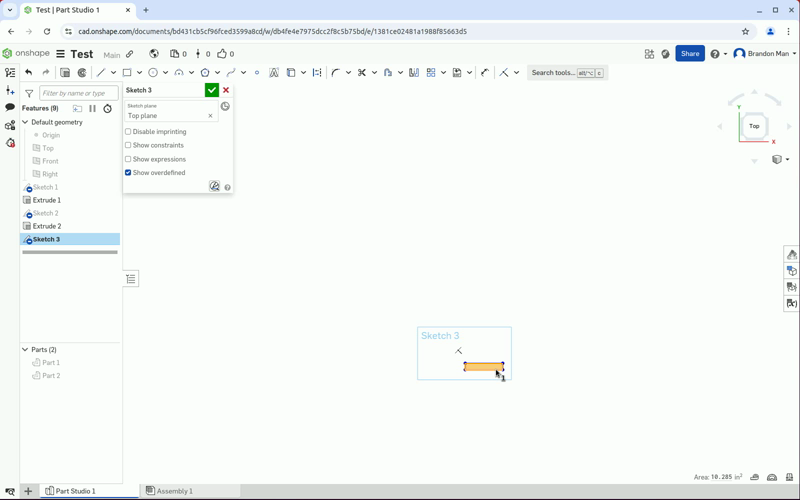
mouse_move(73, 352)
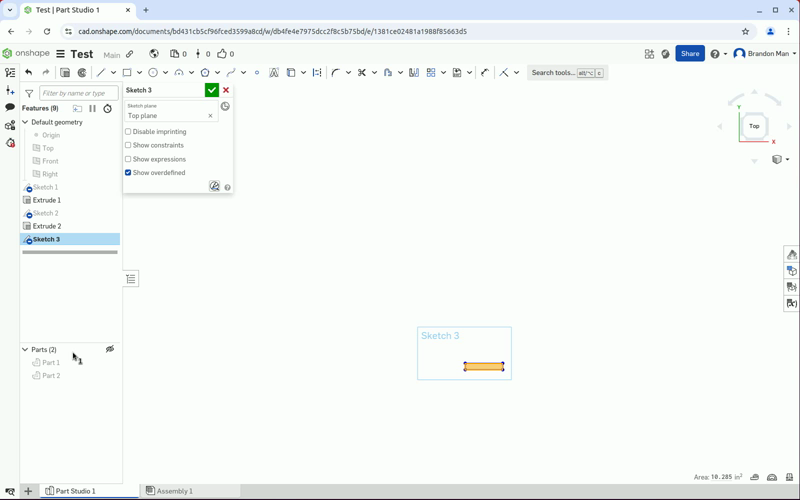
key(shift+y)
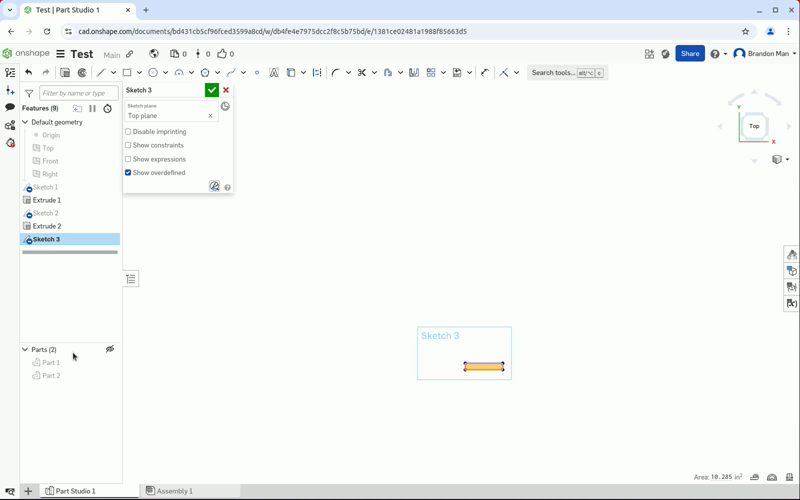
key(shift+e)
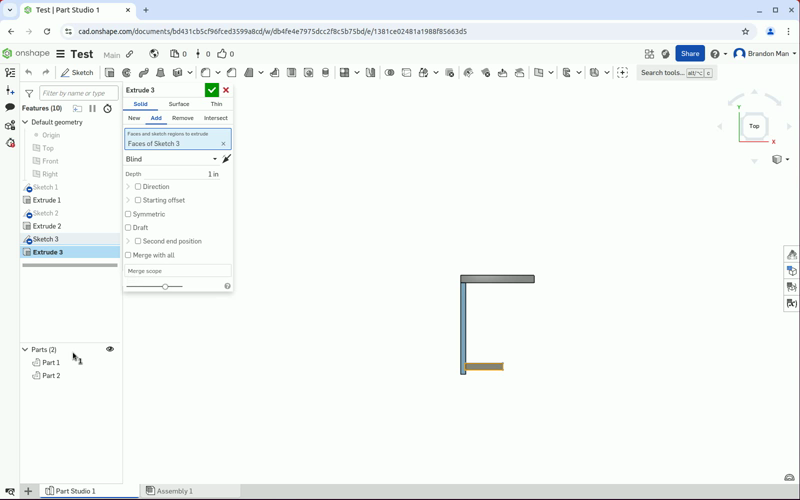
mouse_move(143, 106)
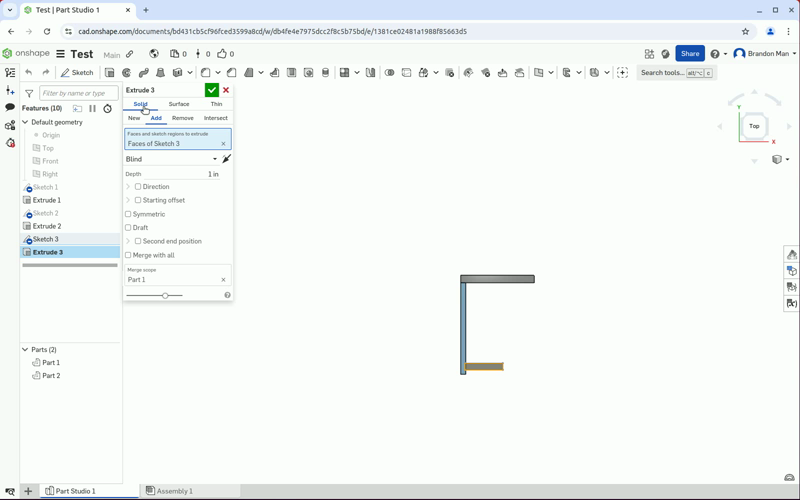
click(143, 106)
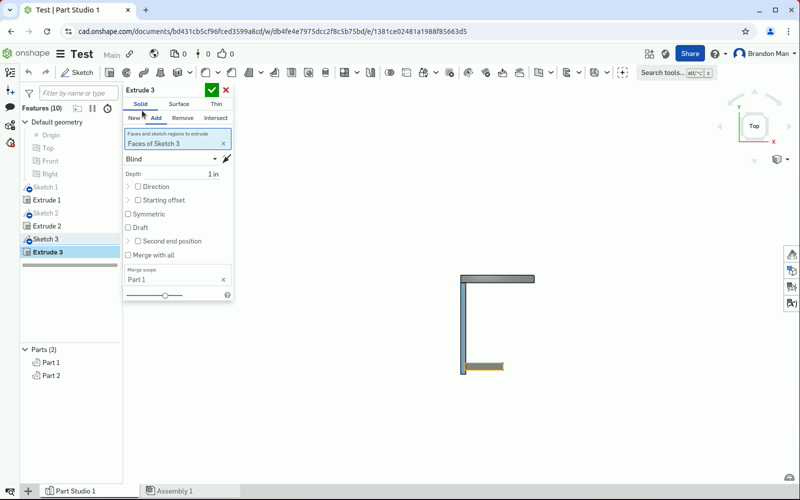
mouse_move(137, 120)
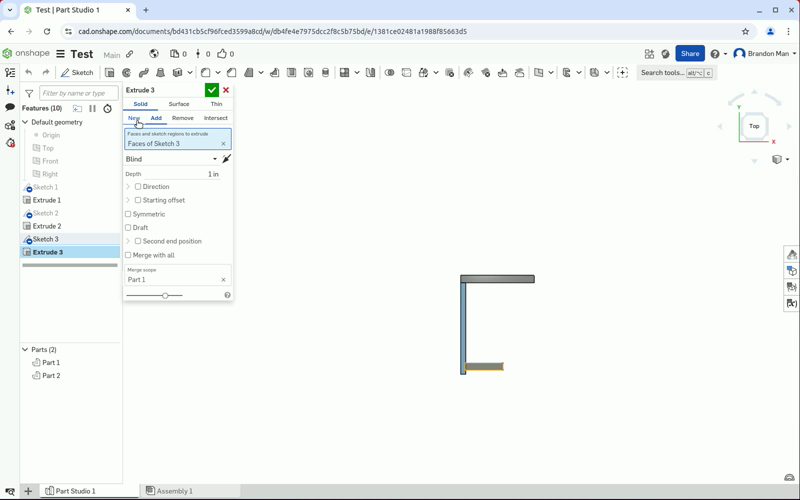
click(137, 120)
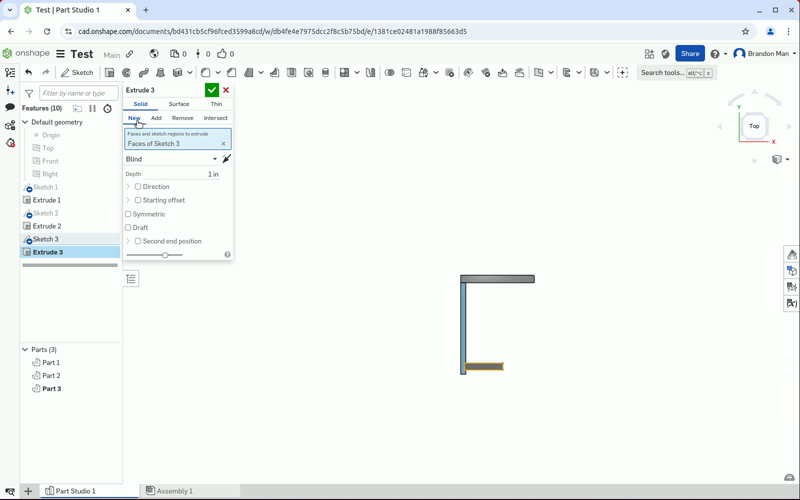
key(tab, 4)
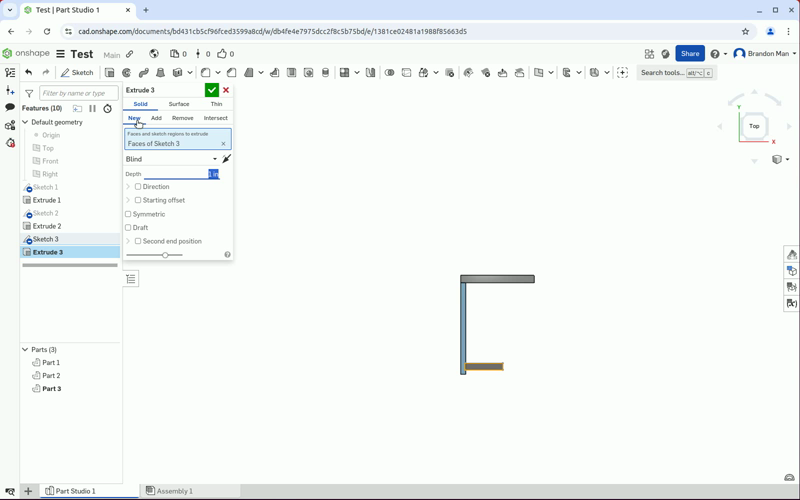
text(10.11)
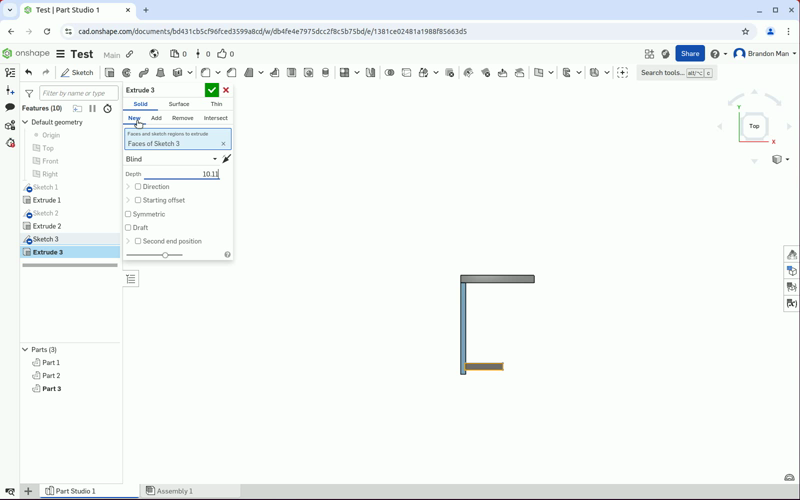
key(enter)
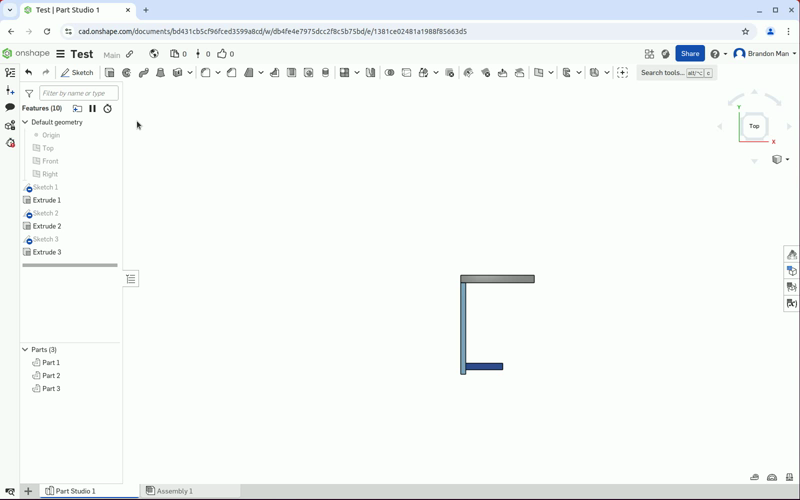
key(shift+h)
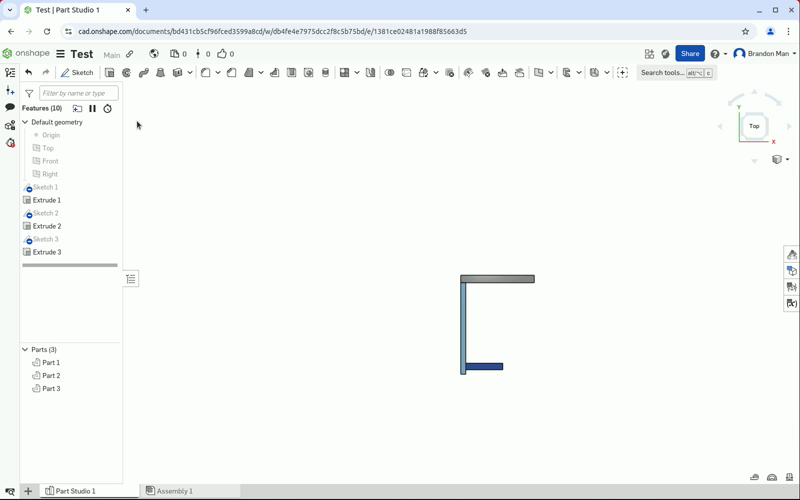
key(shift+h)
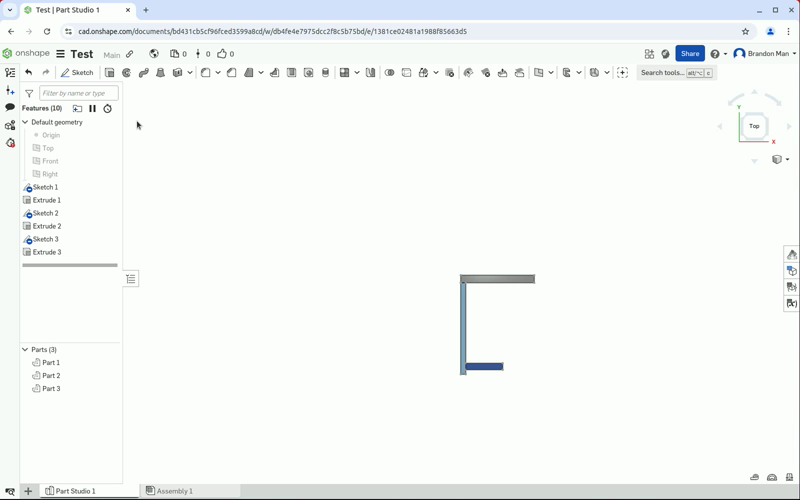
key(shift+7)
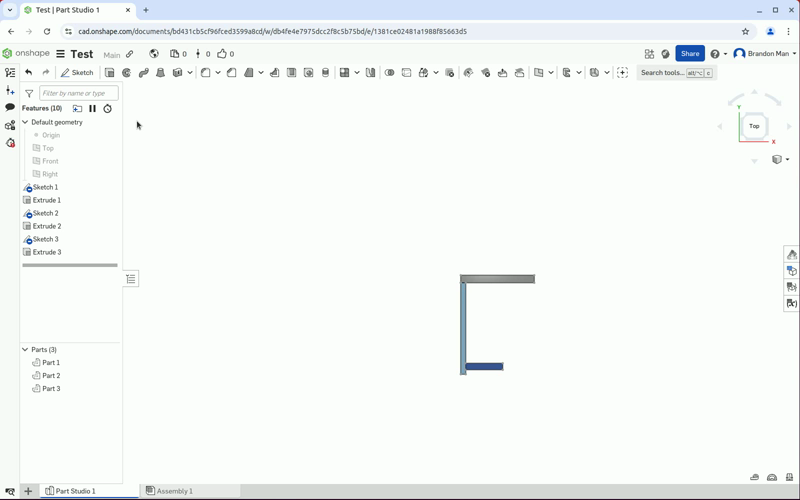
key(up, 3)
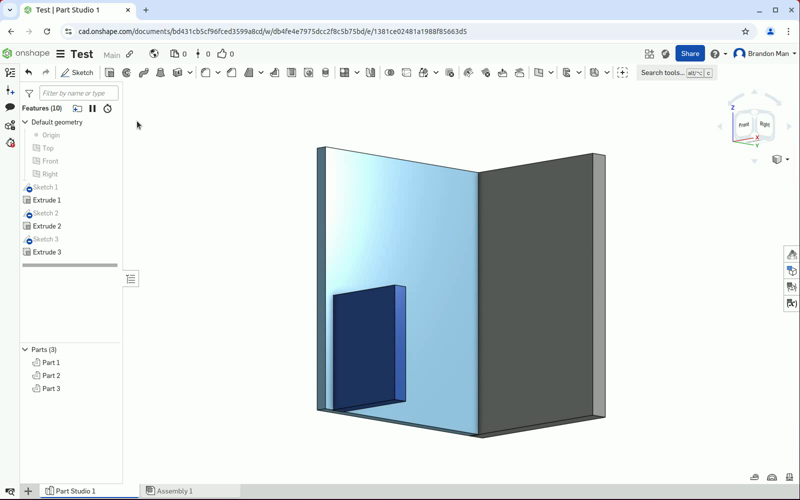
key(left, 3)
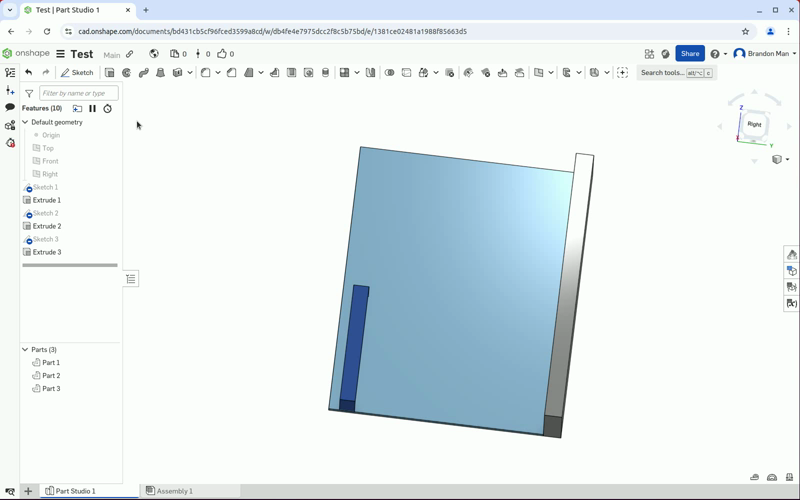
key(right, 3)
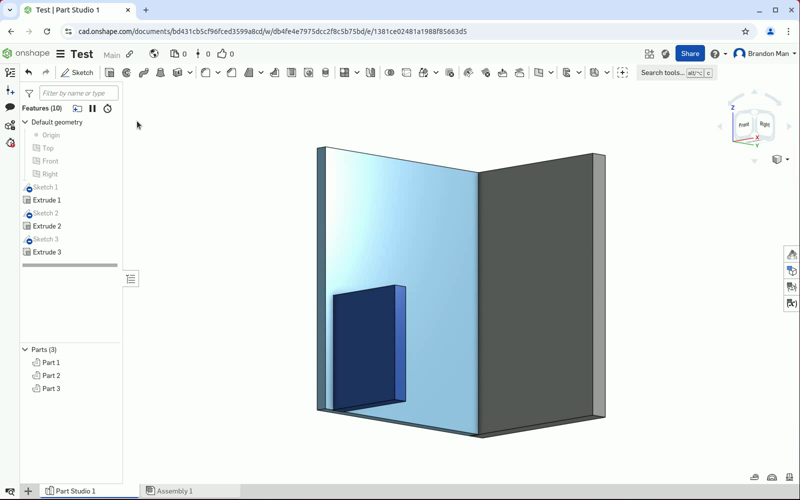
key(down, 3)
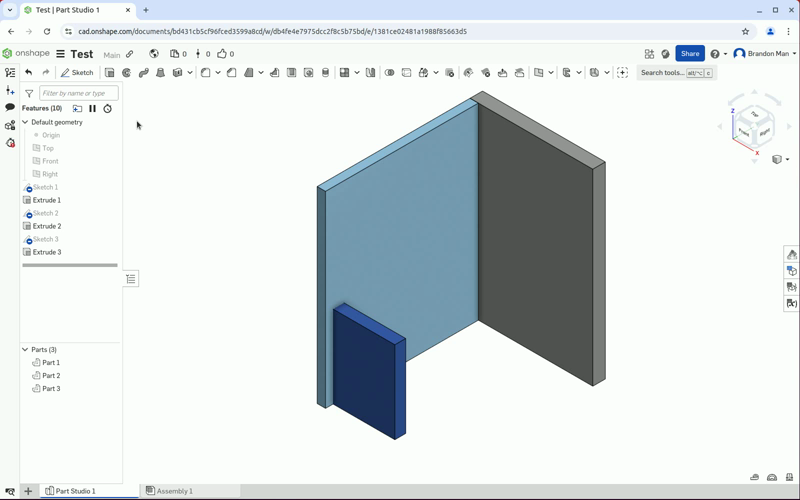
mouse_move(73, 189)
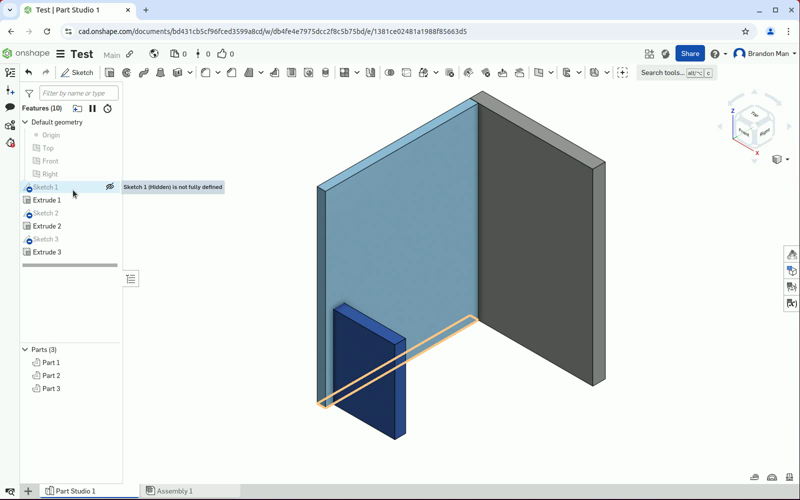
click(73, 189)